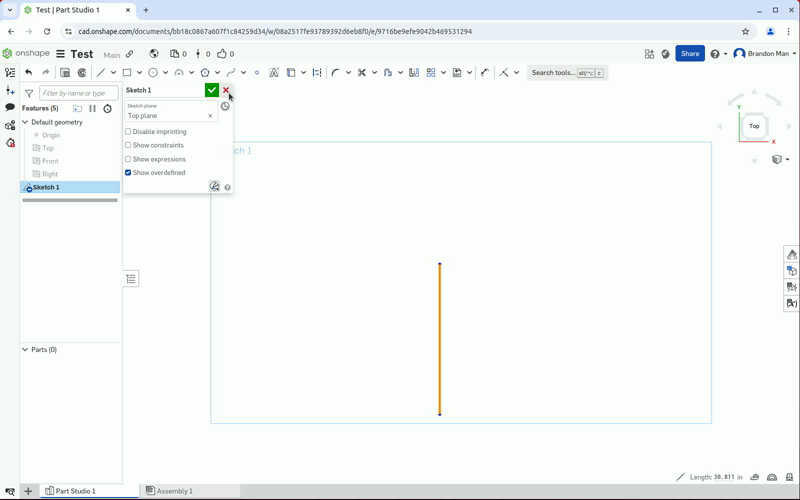
key(shift+h)
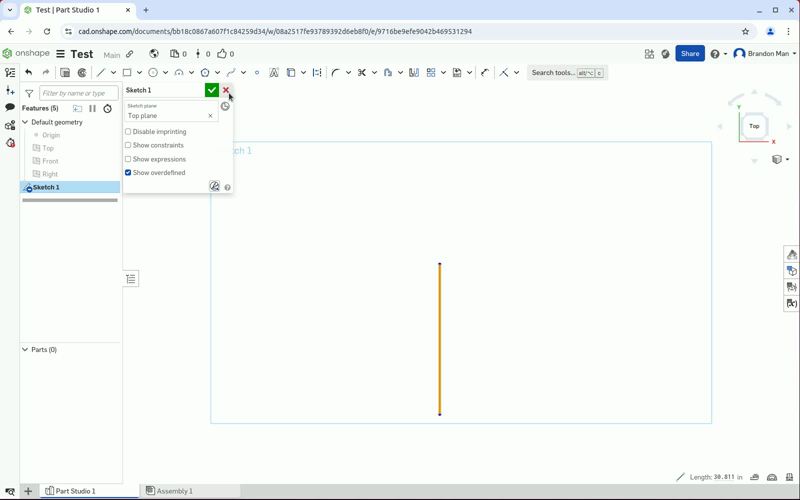
key(shift+s)
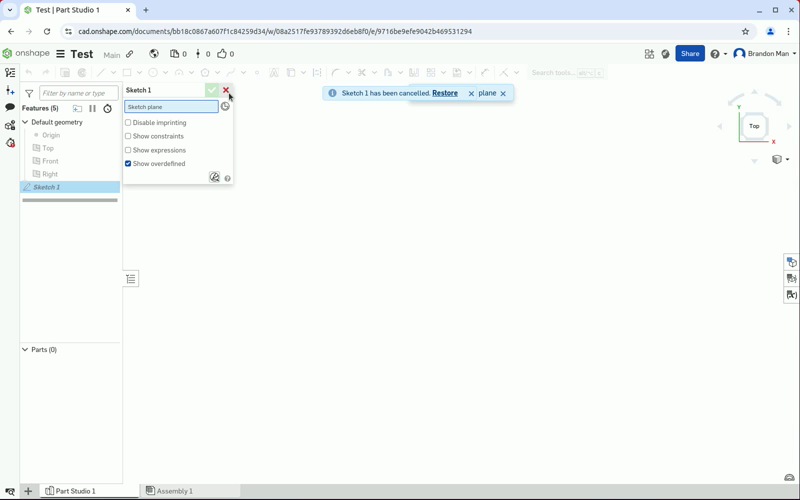
mouse_move(73, 150)
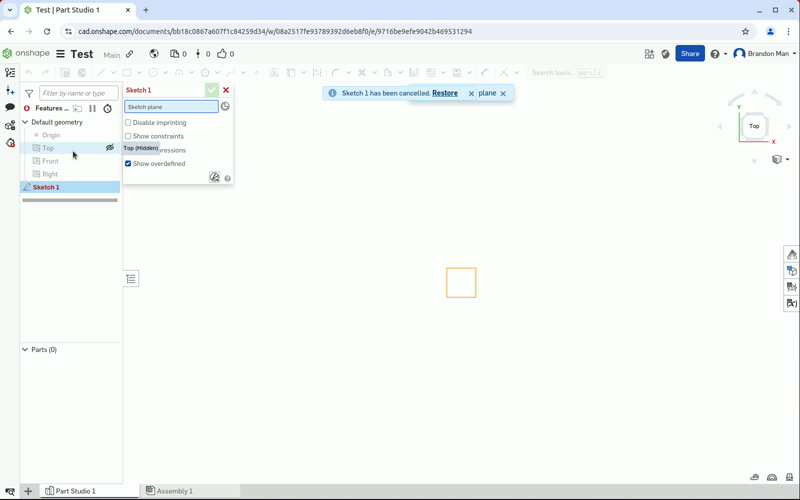
click(73, 150)
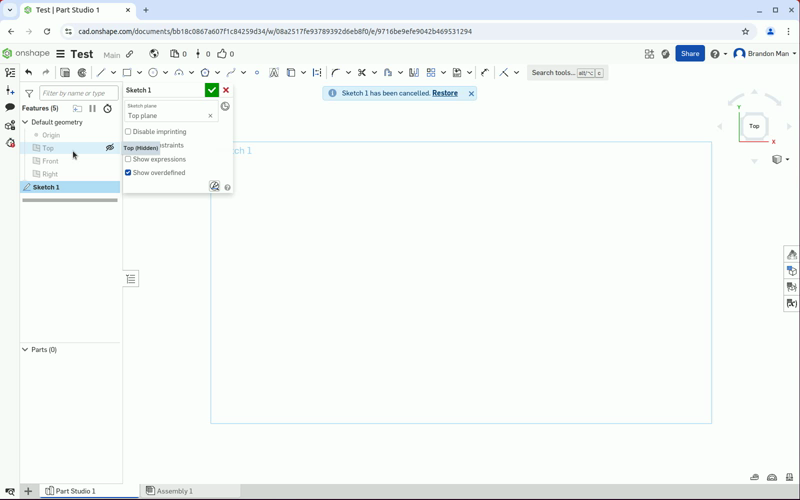
mouse_move(73, 352)
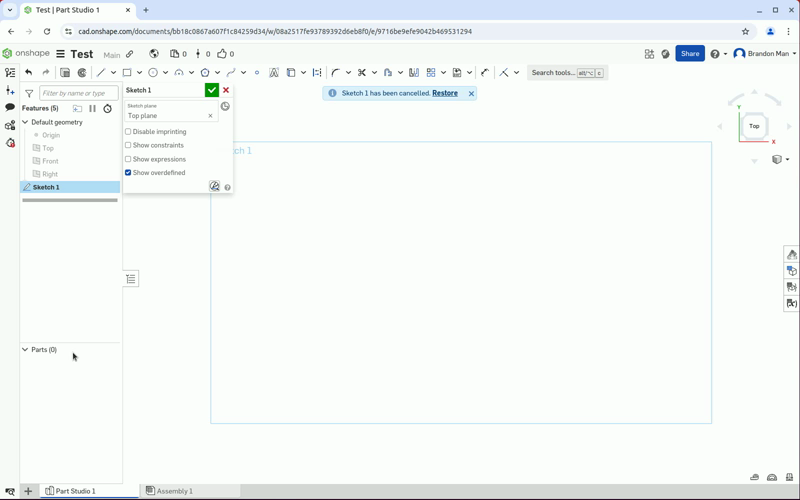
key(y)
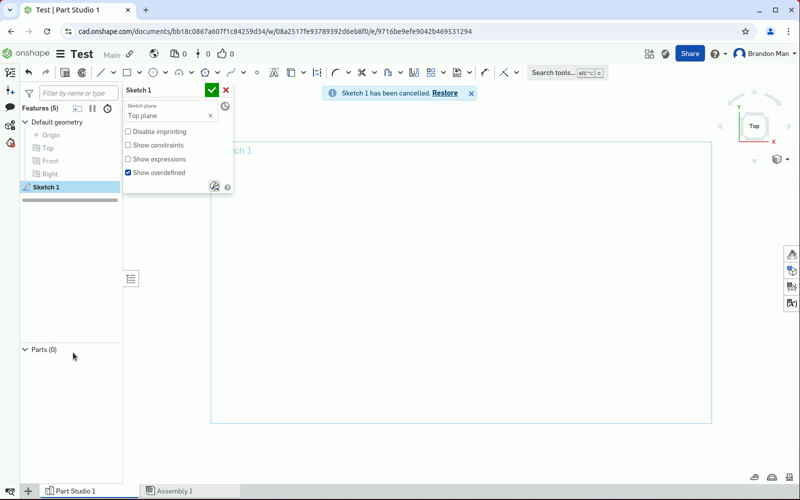
key(l)
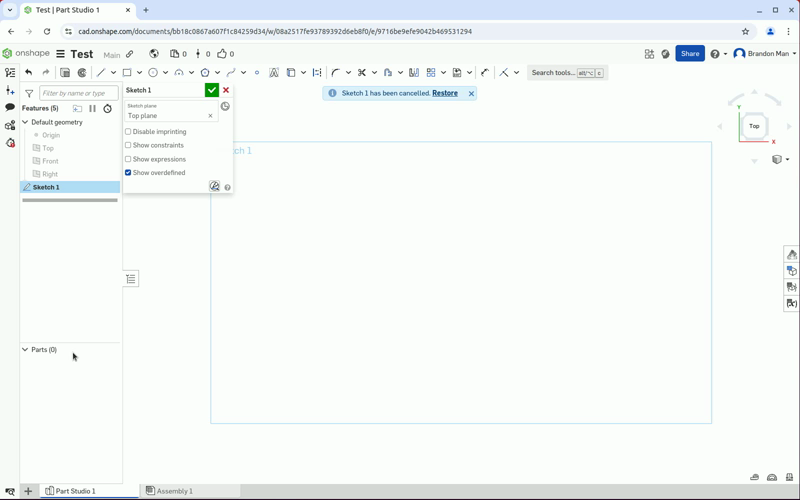
key_down(shift)
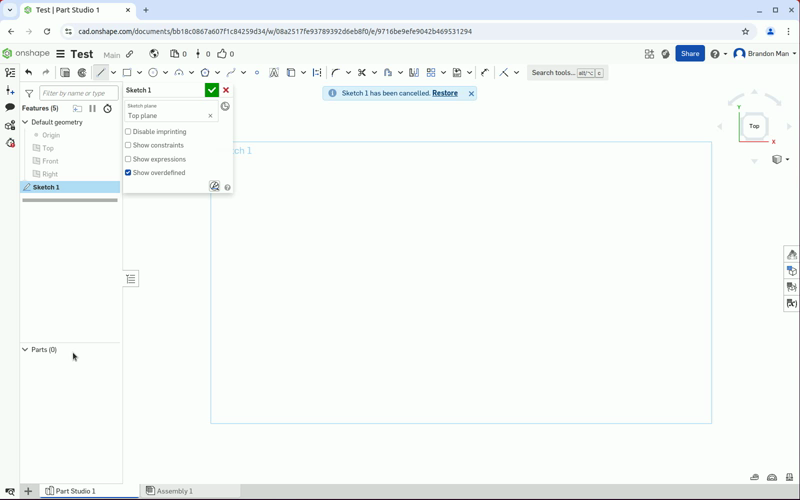
mouse_move(374, 282)
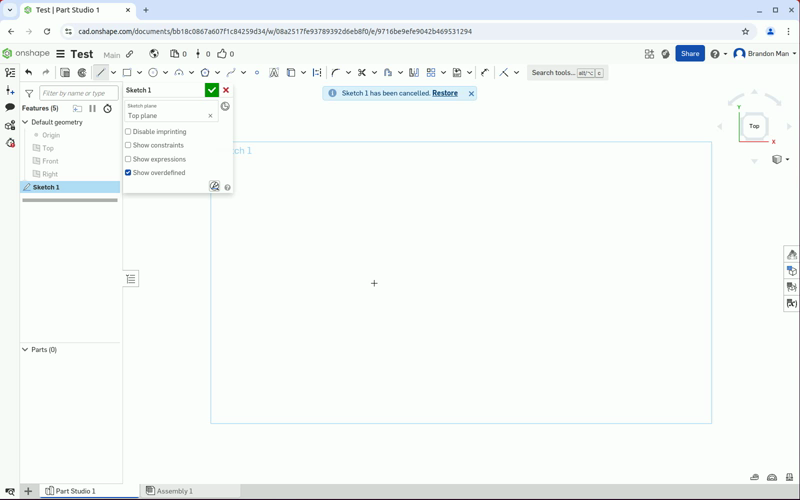
click(374, 282)
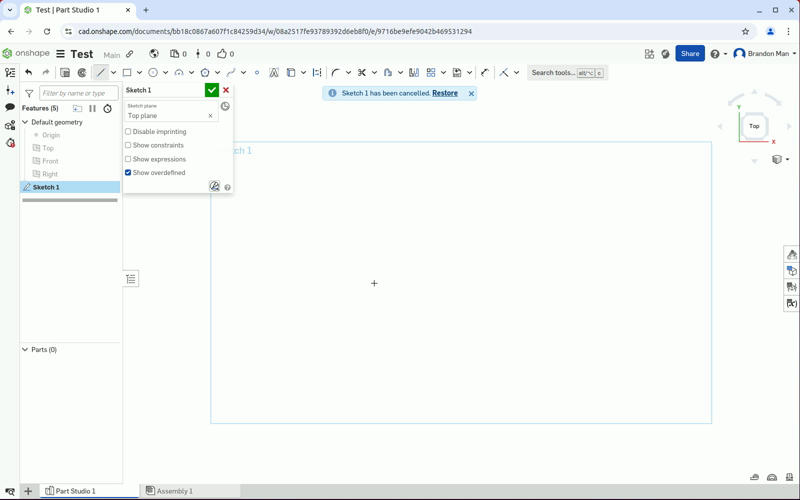
key_up(shift)
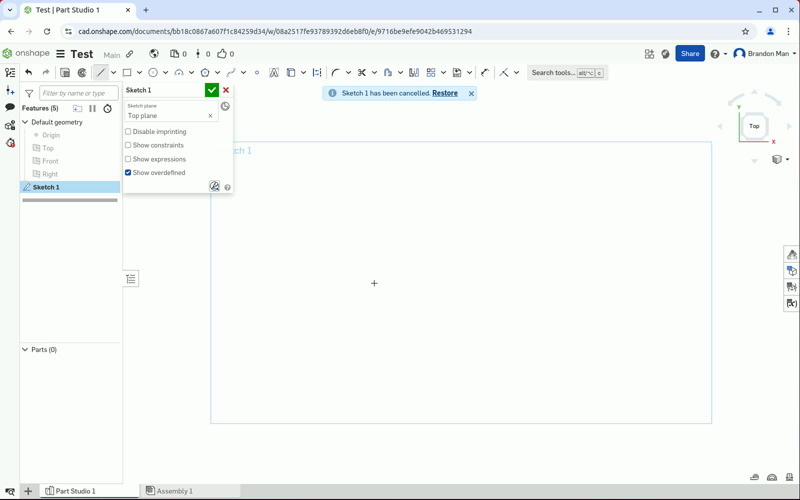
key_down(shift)
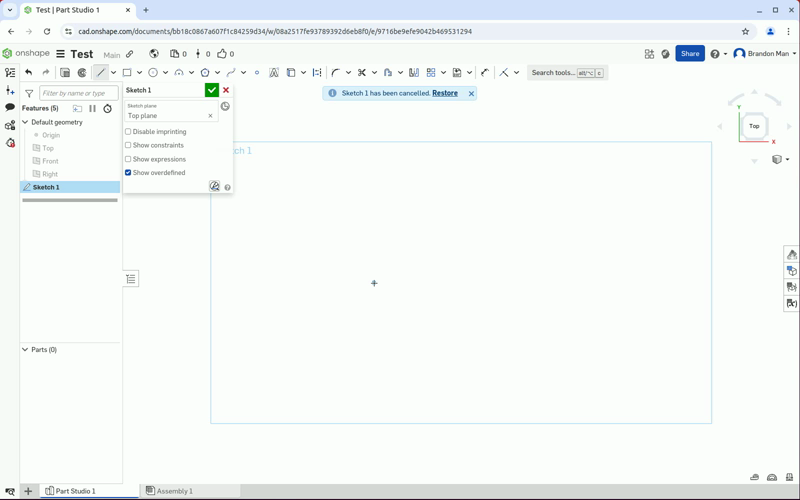
mouse_move(461, 282)
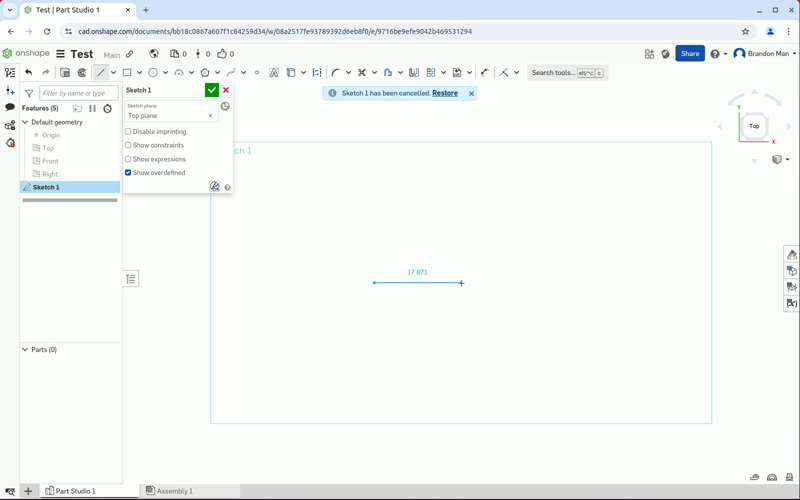
click(461, 282)
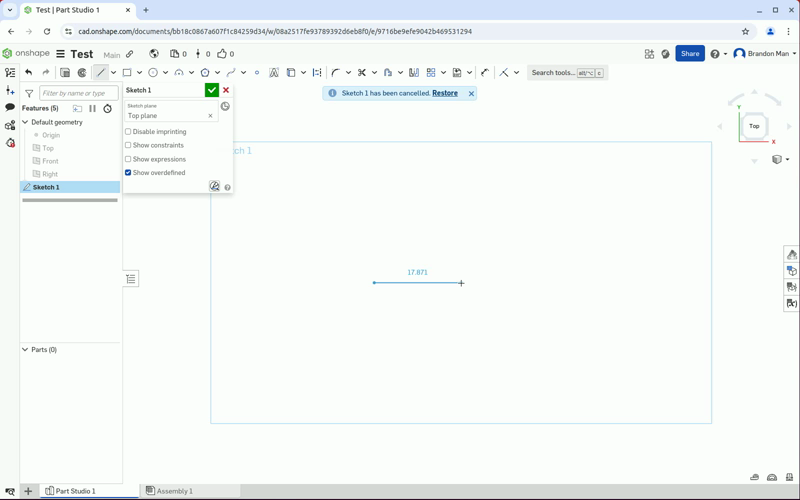
key_up(shift)
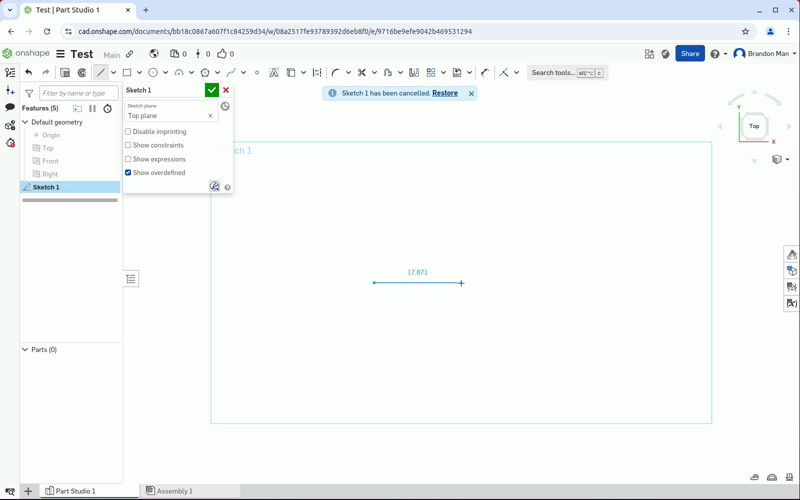
key_down(shift)
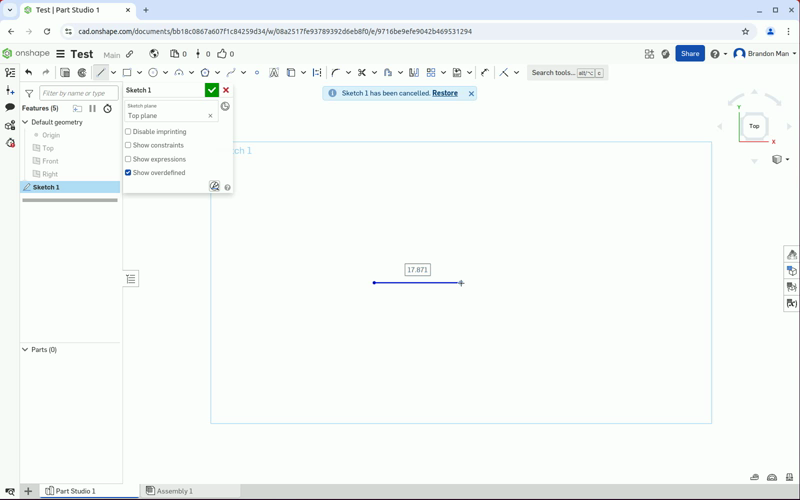
mouse_move(491, 282)
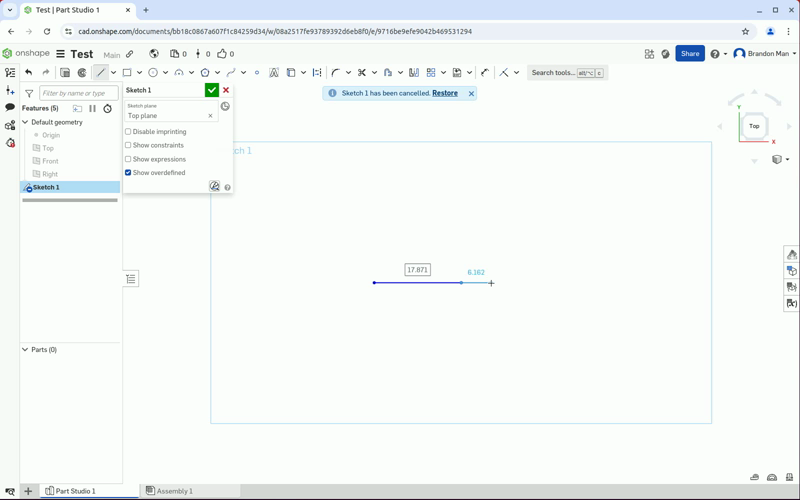
mouse_move(461, 257)
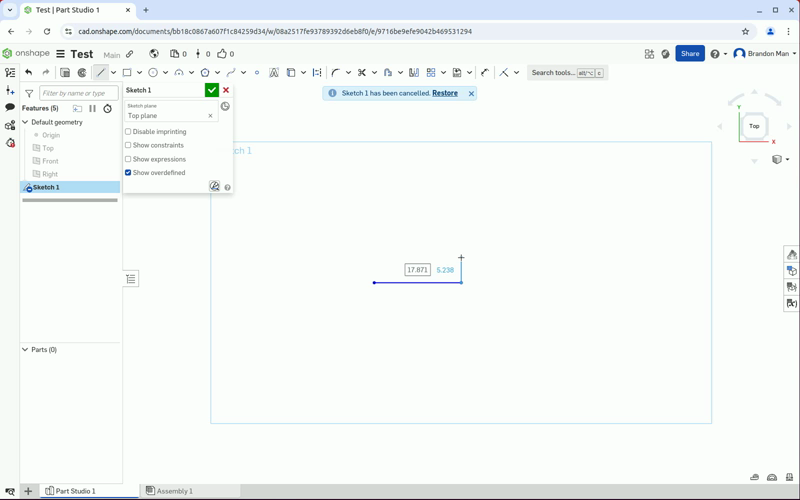
click(461, 257)
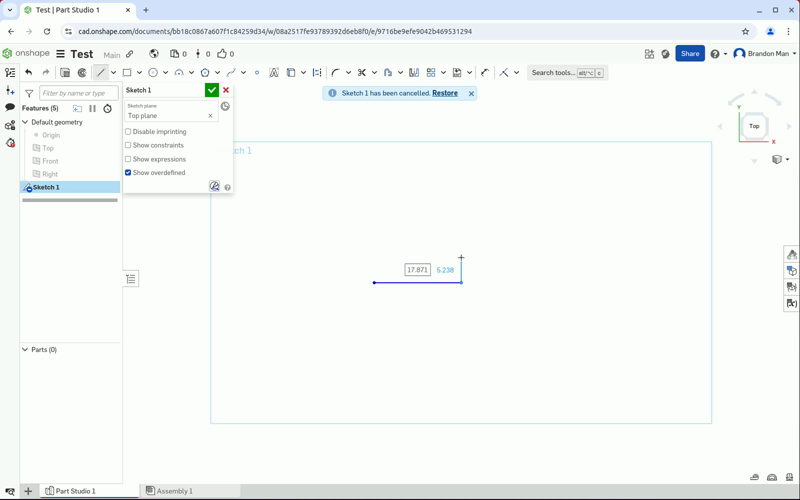
key_up(shift)
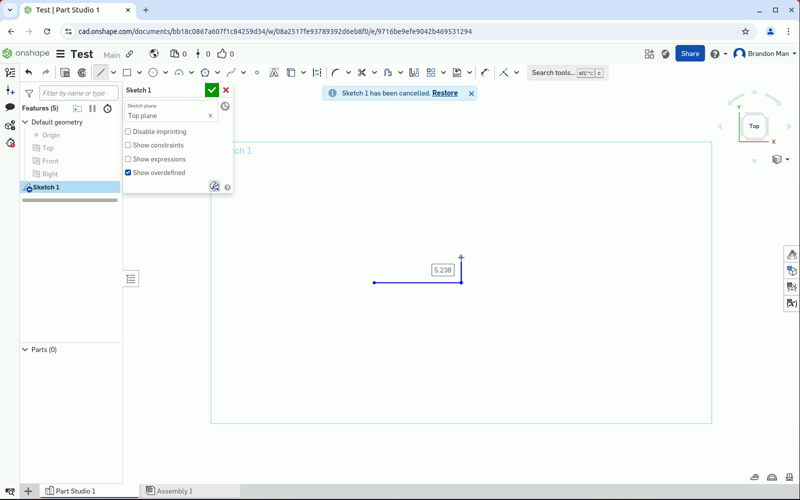
key_down(shift)
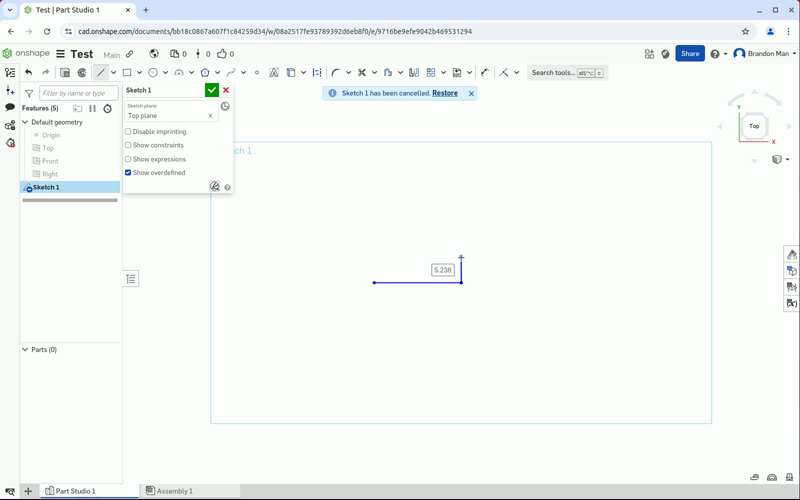
mouse_move(374, 257)
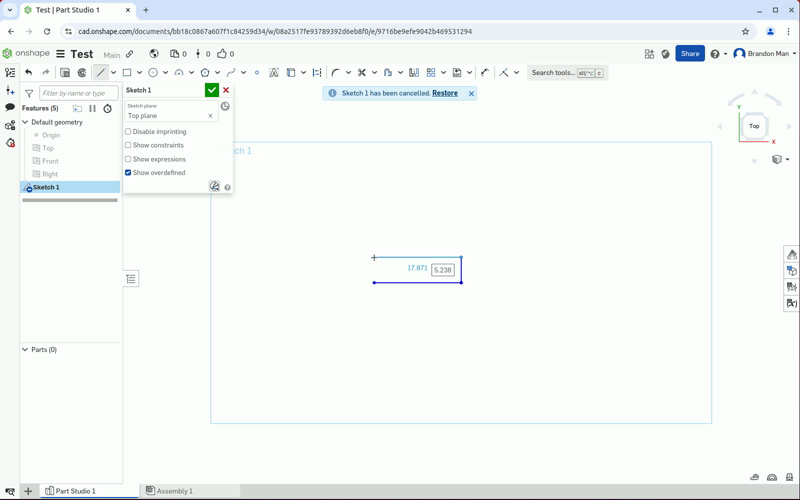
click(374, 257)
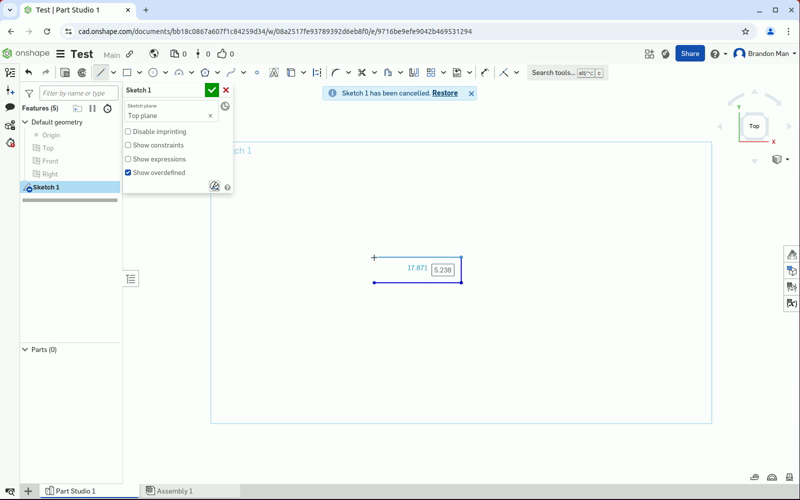
key_up(shift)
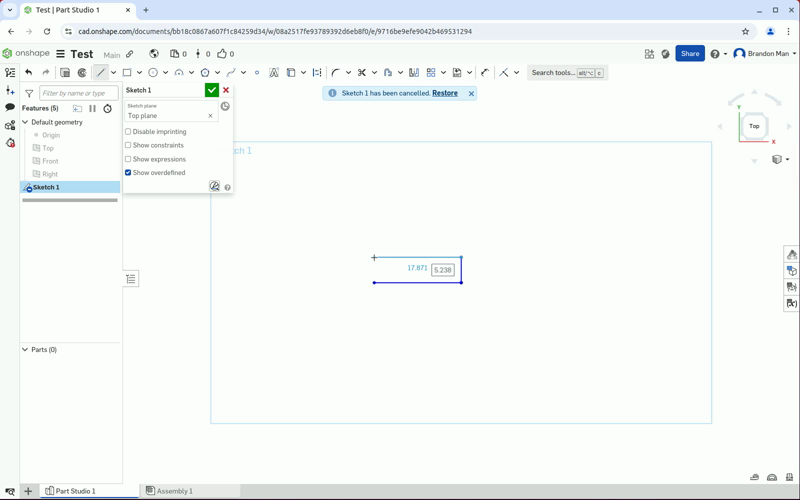
mouse_move(404, 257)
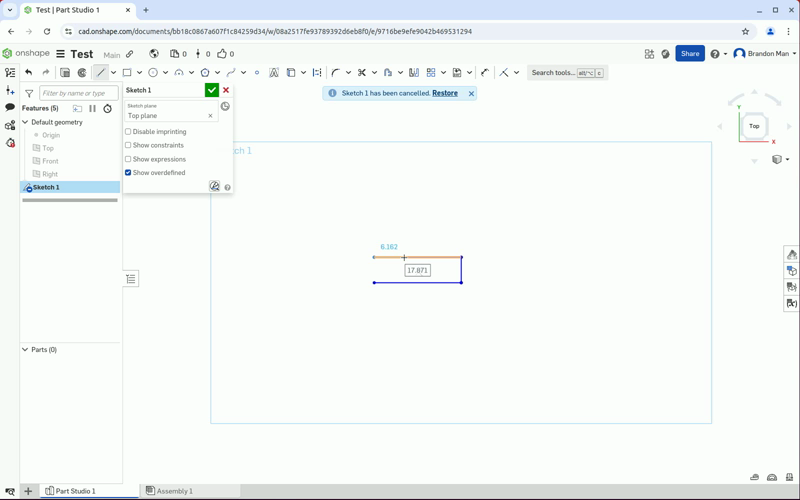
key_down(shift)
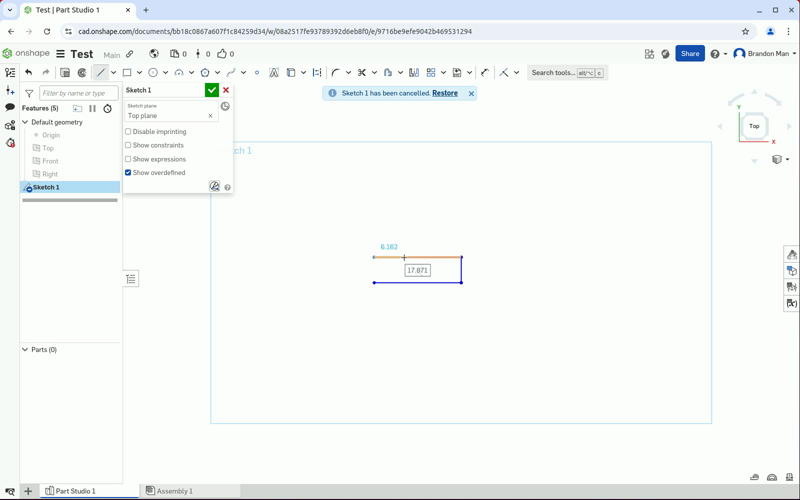
mouse_move(374, 282)
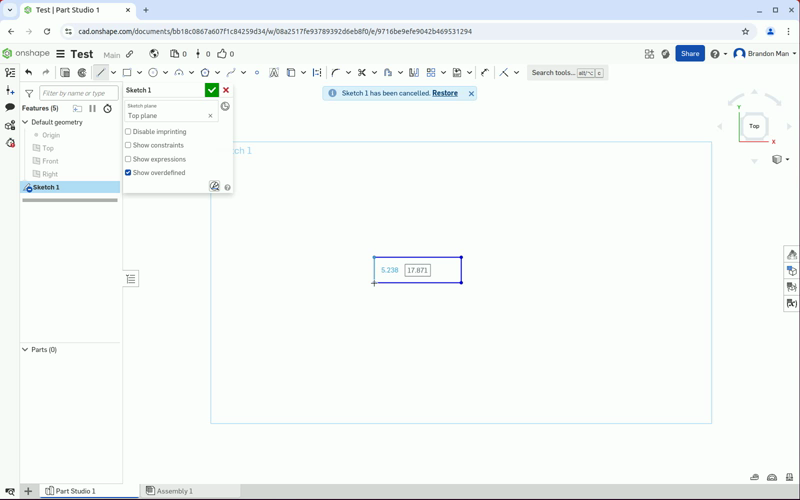
key_up(shift)
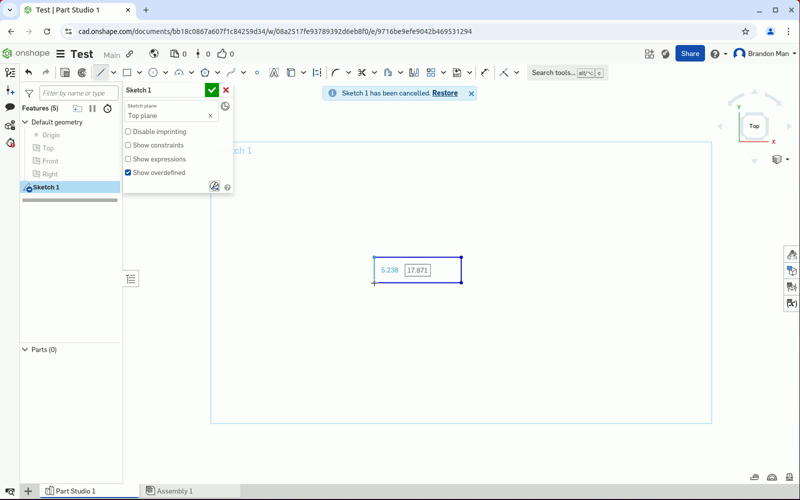
click(374, 282)
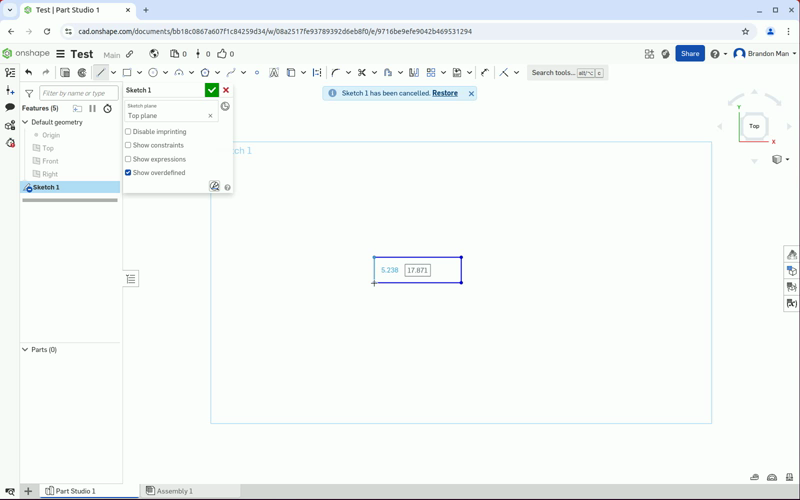
key(esc)
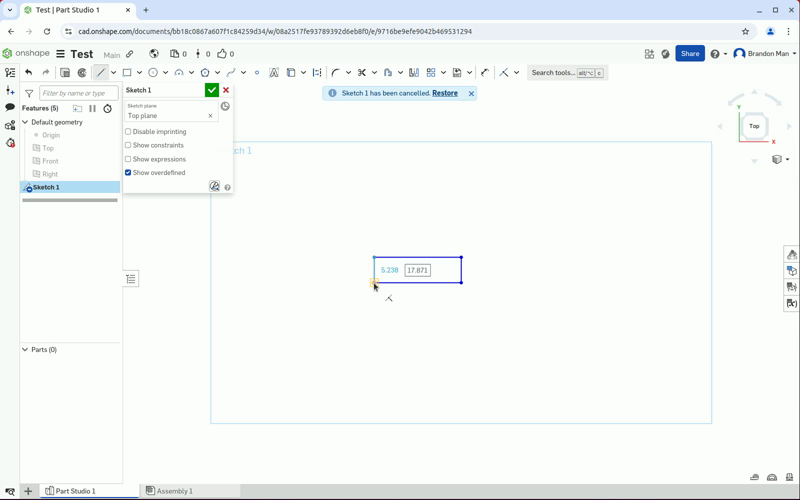
mouse_move(376, 273)
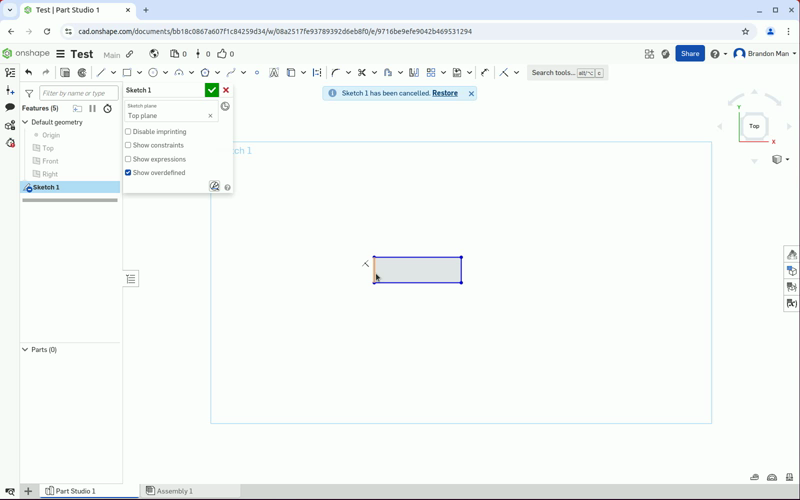
click(376, 273)
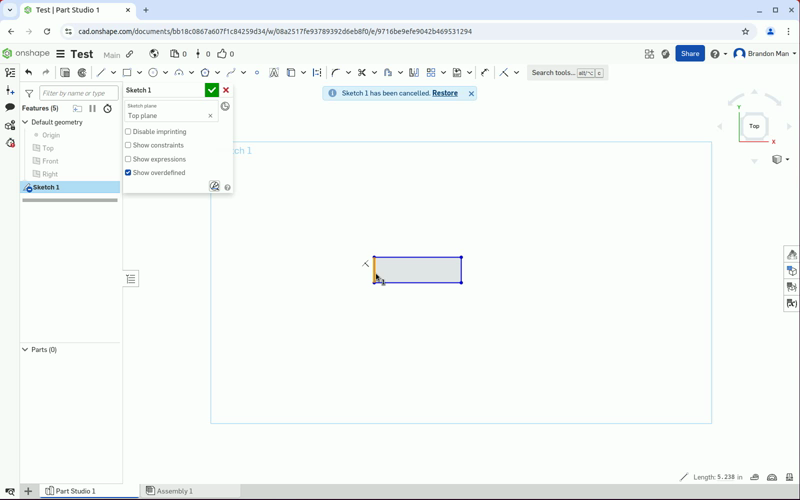
mouse_move(73, 352)
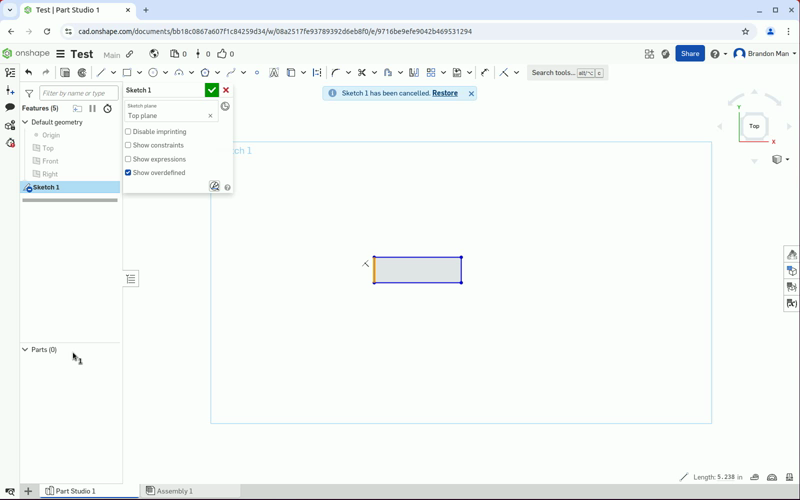
key(shift+y)
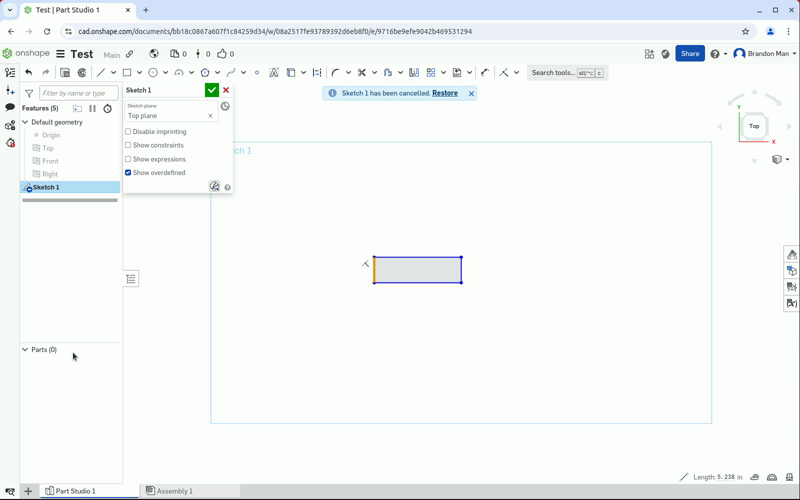
key(shift+e)
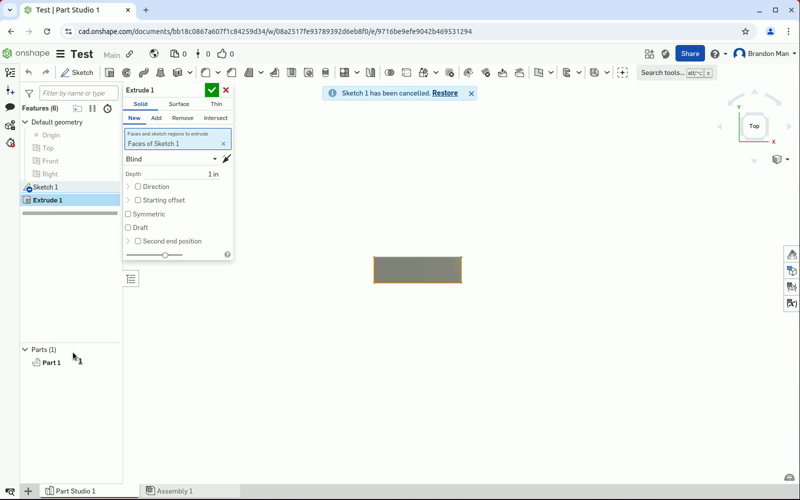
mouse_move(143, 106)
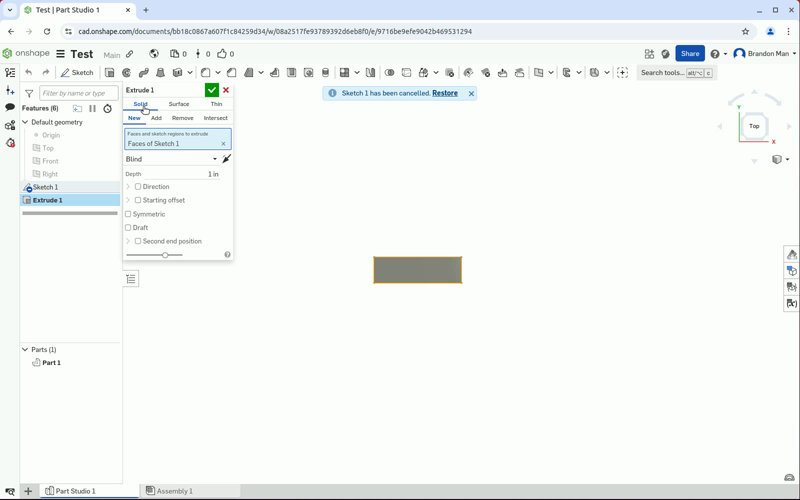
click(143, 106)
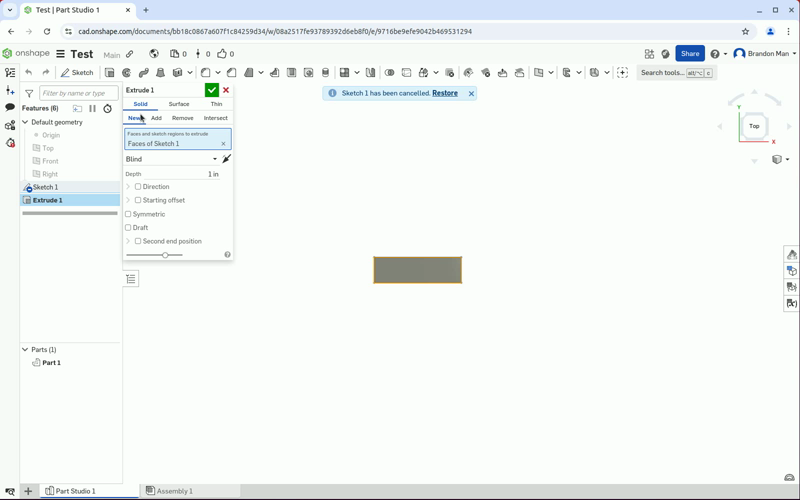
mouse_move(137, 120)
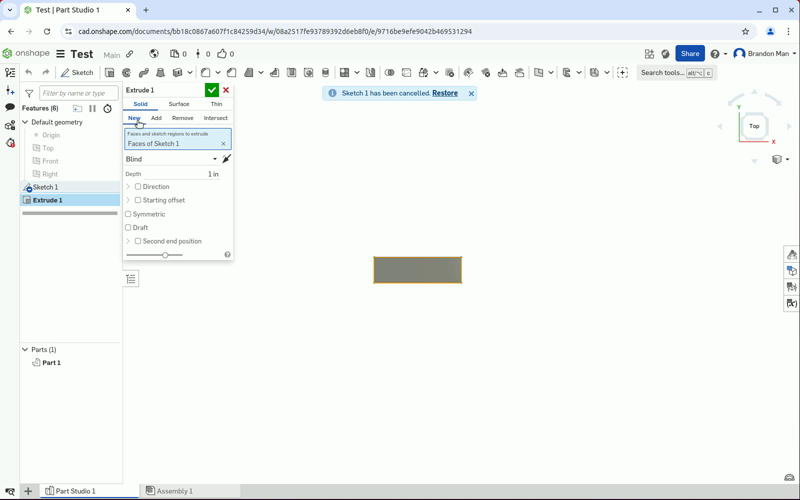
click(137, 120)
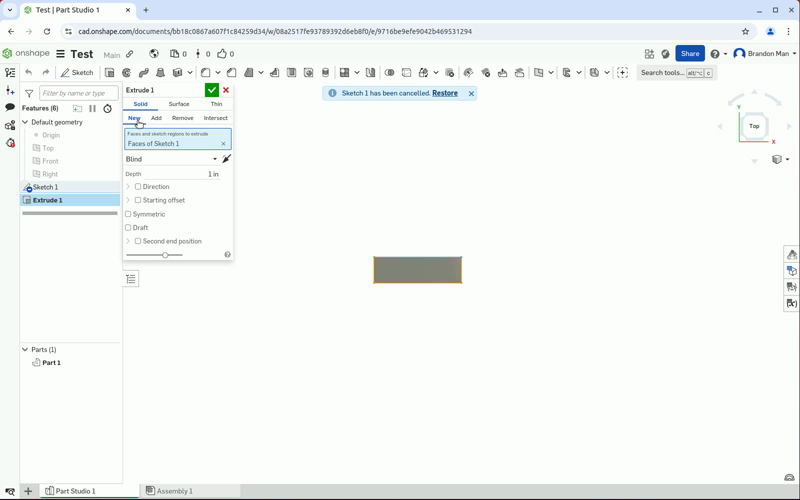
key(tab, 4)
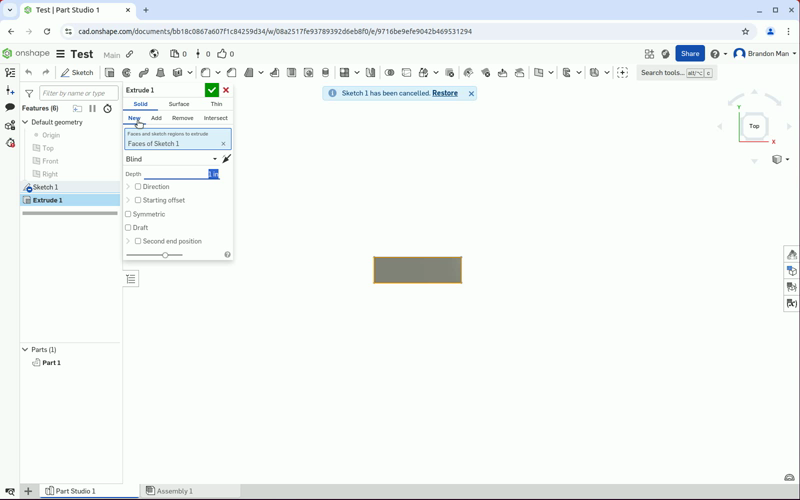
text(11.554)
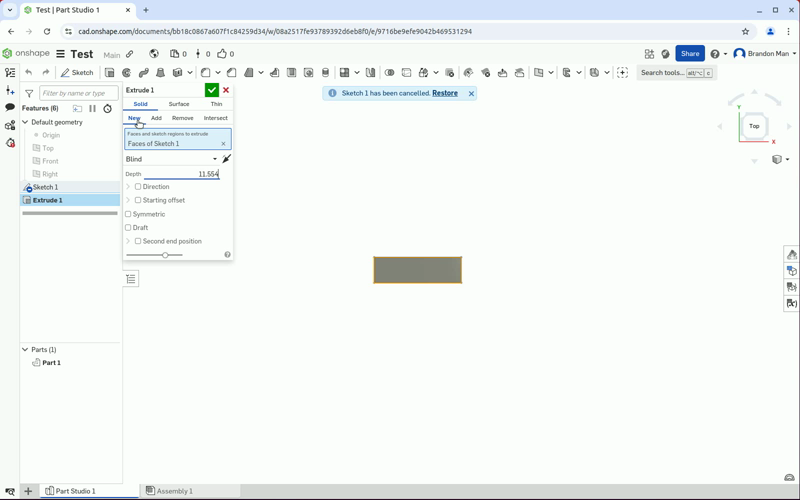
key(enter)
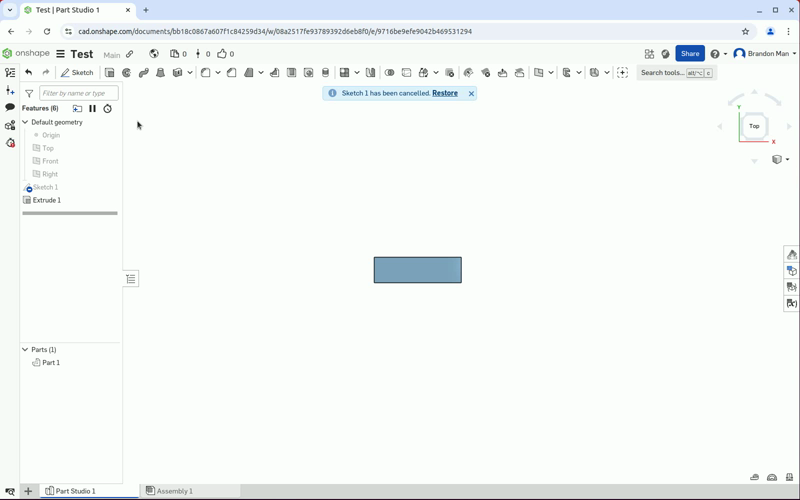
key(shift+h)
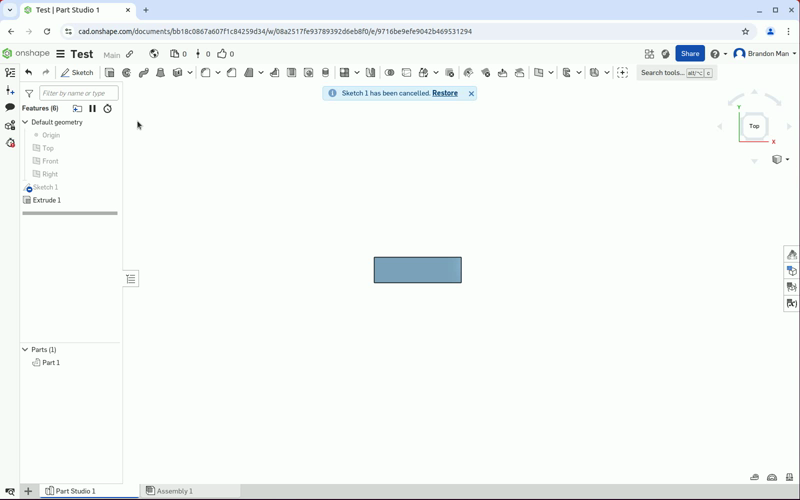
key(shift+h)
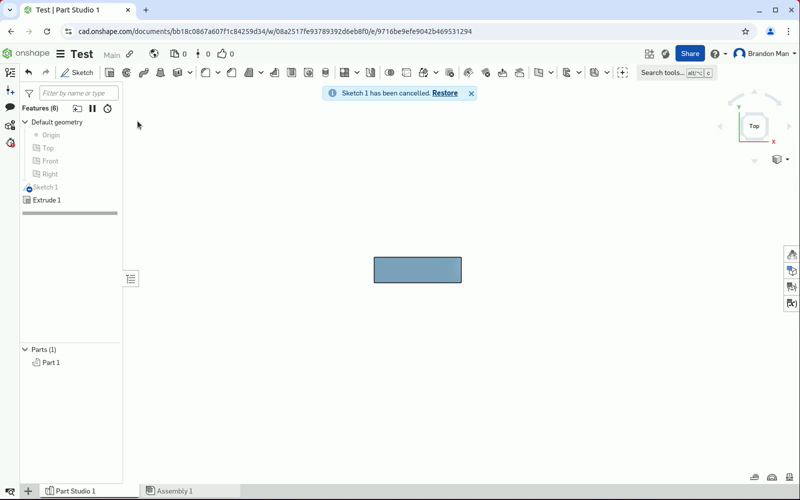
mouse_move(73, 189)
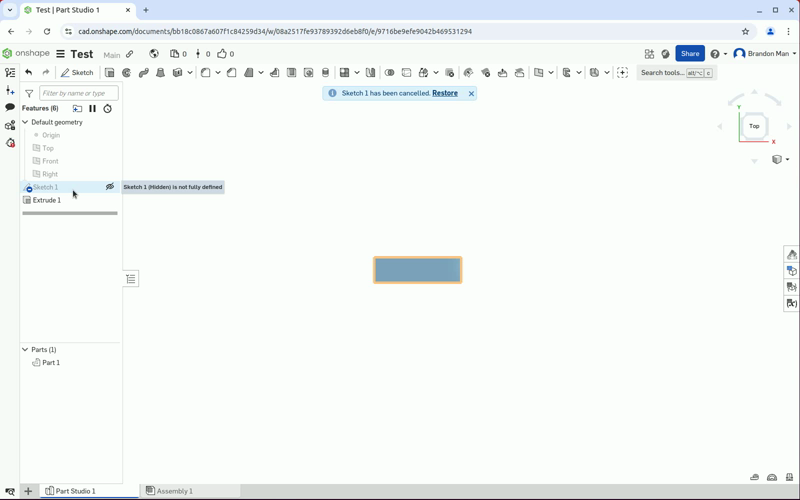
click(73, 189)
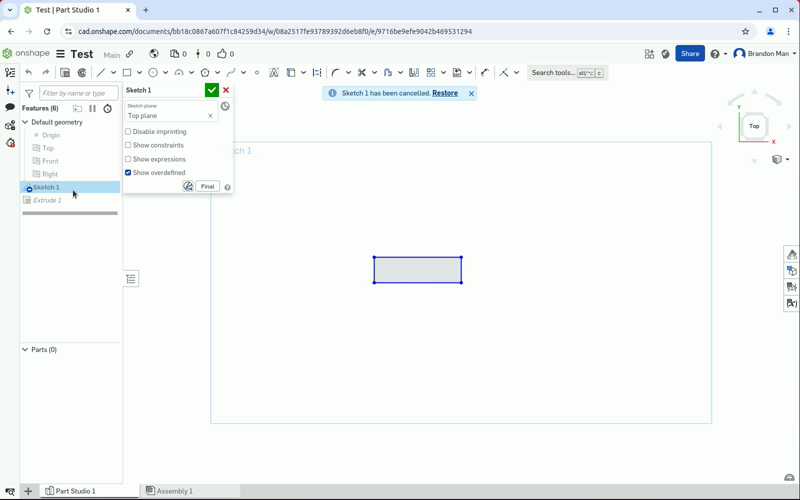
mouse_move(229, 92)
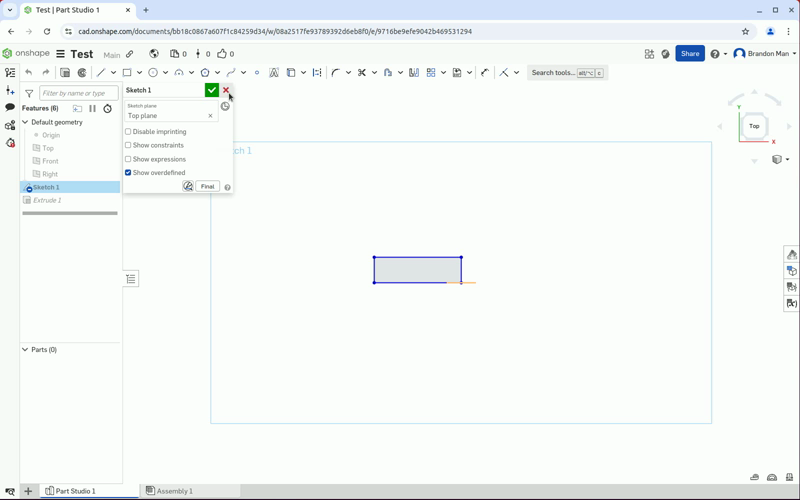
click(229, 92)
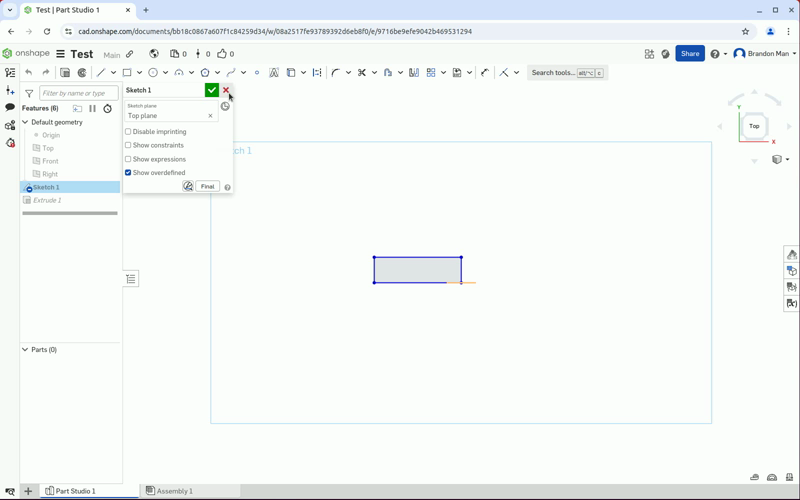
key(shift+s)
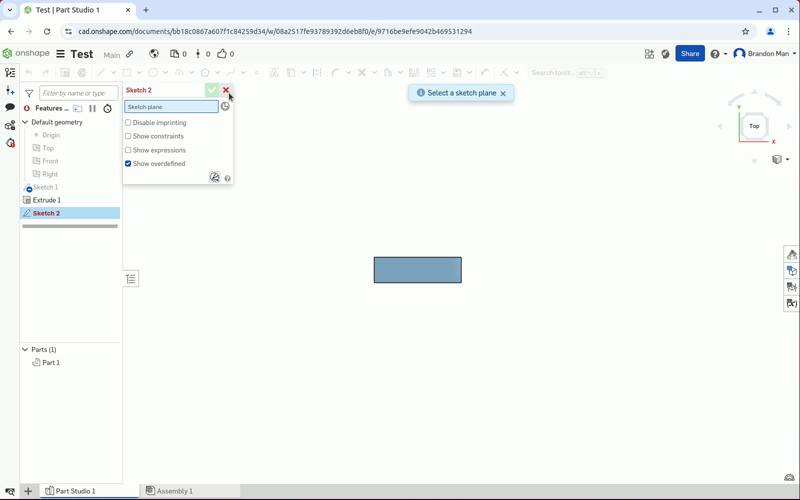
mouse_move(73, 150)
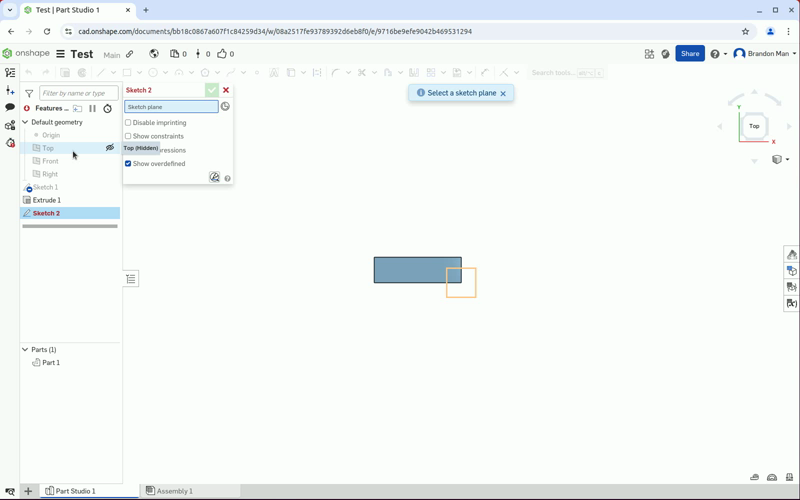
click(73, 150)
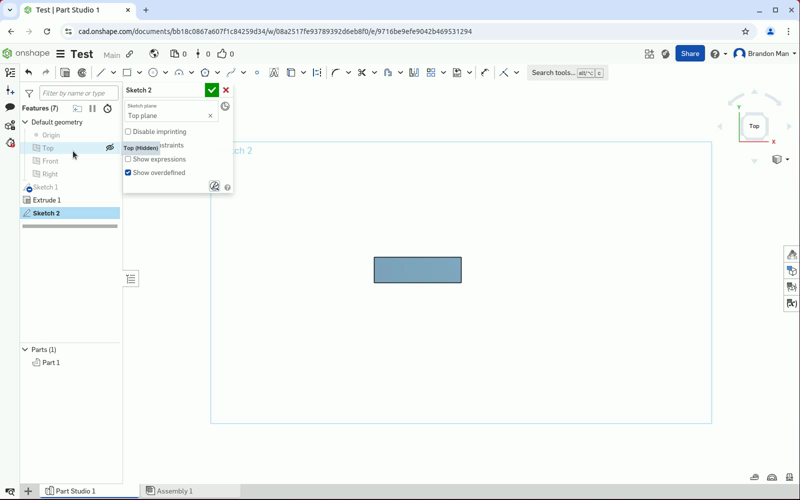
mouse_move(73, 352)
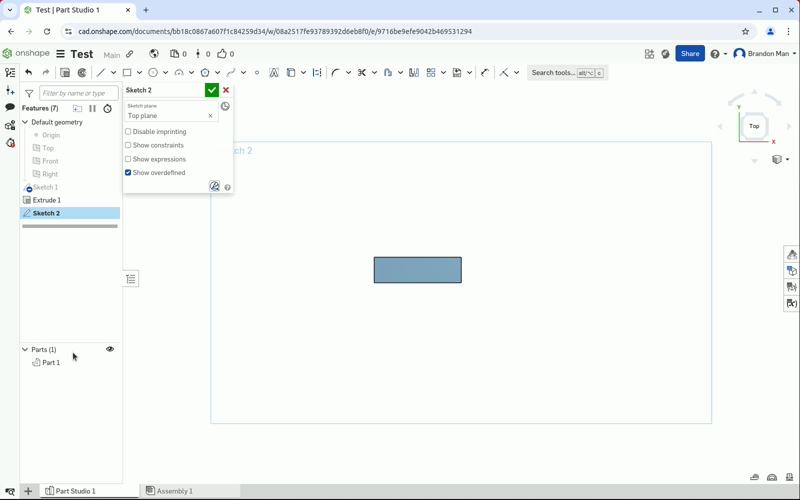
key(y)
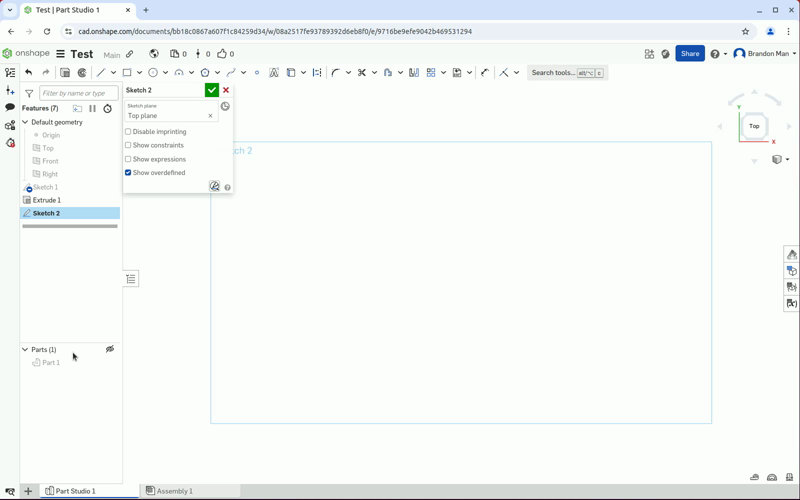
key(l)
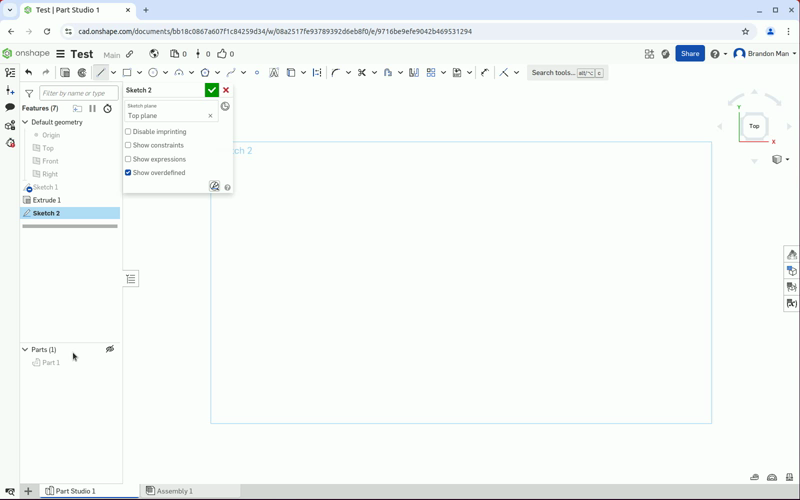
key_down(shift)
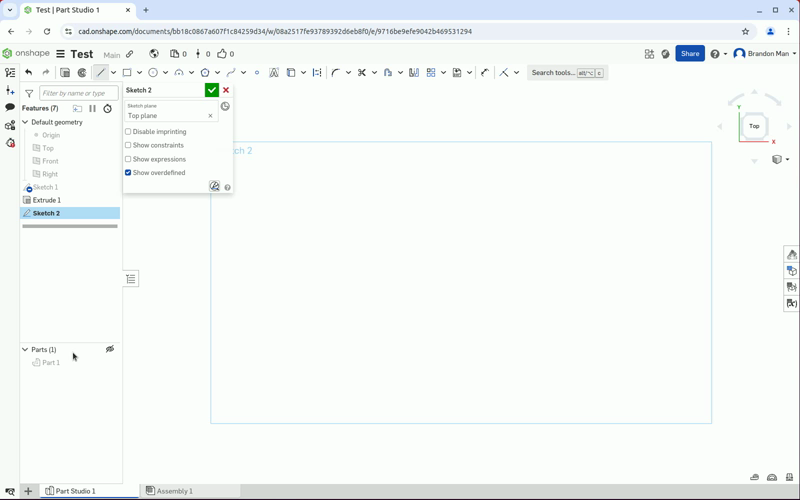
mouse_move(460, 282)
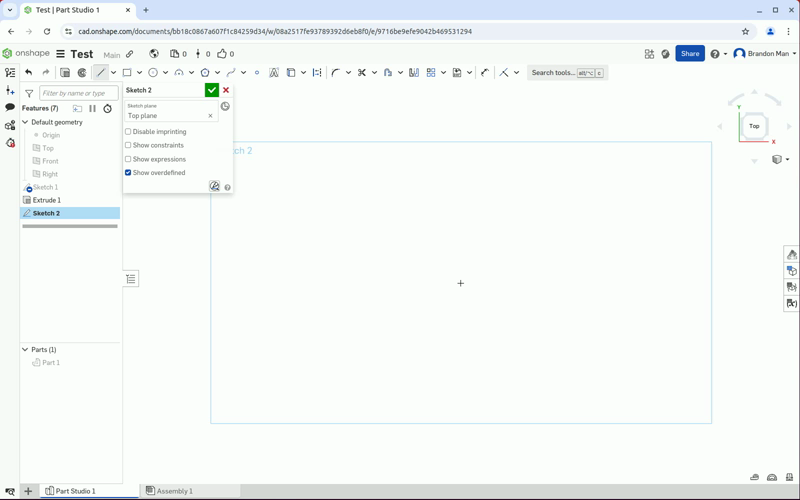
click(460, 282)
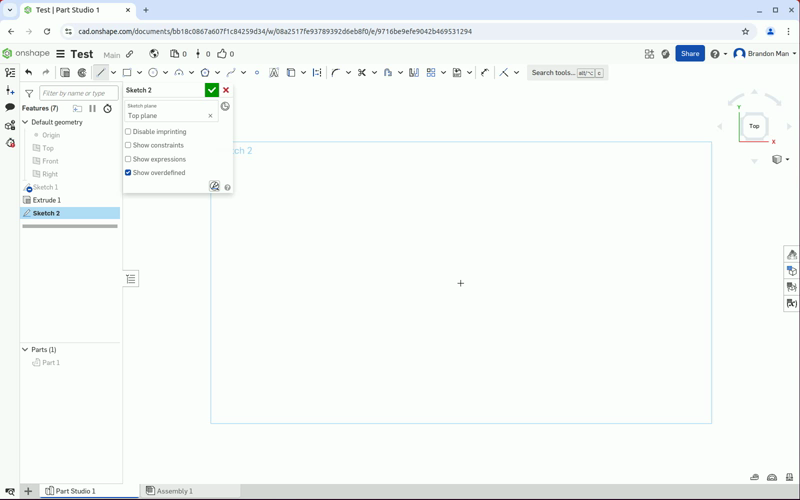
key_up(shift)
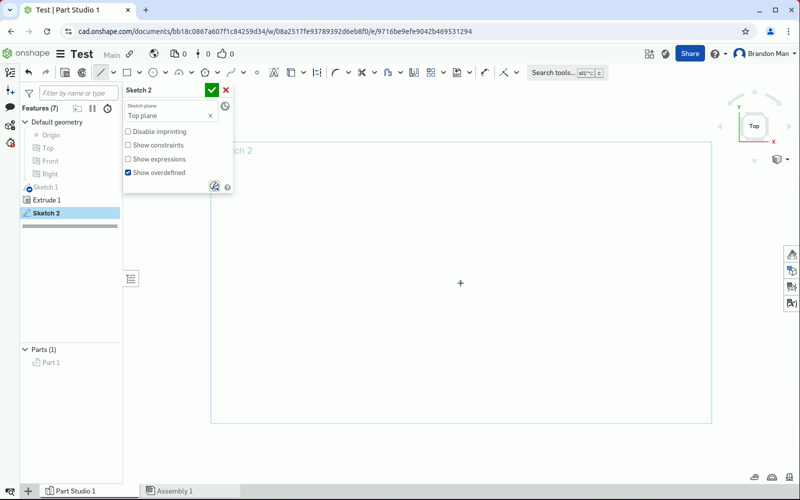
key_down(shift)
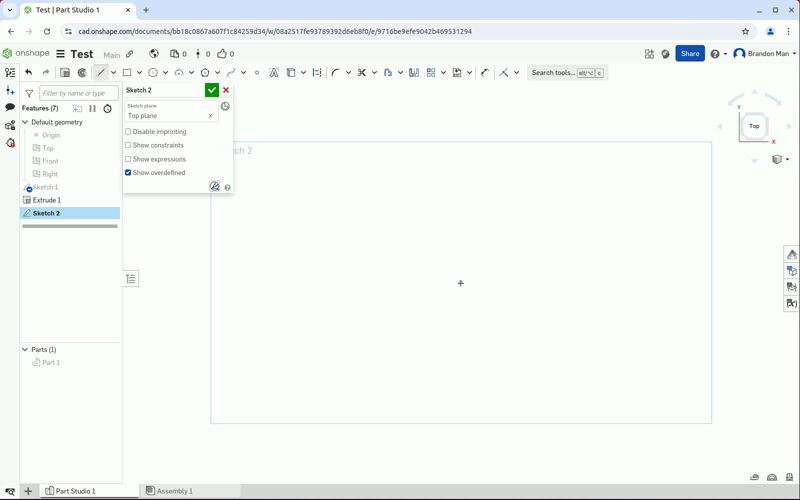
mouse_move(490, 282)
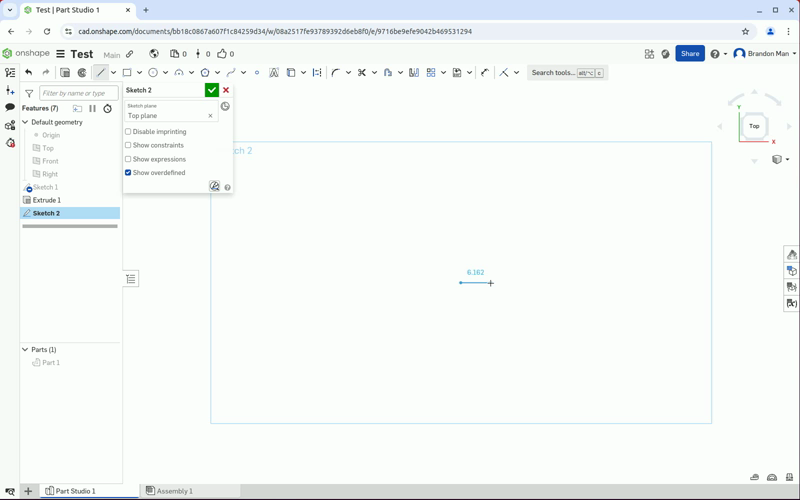
mouse_move(486, 282)
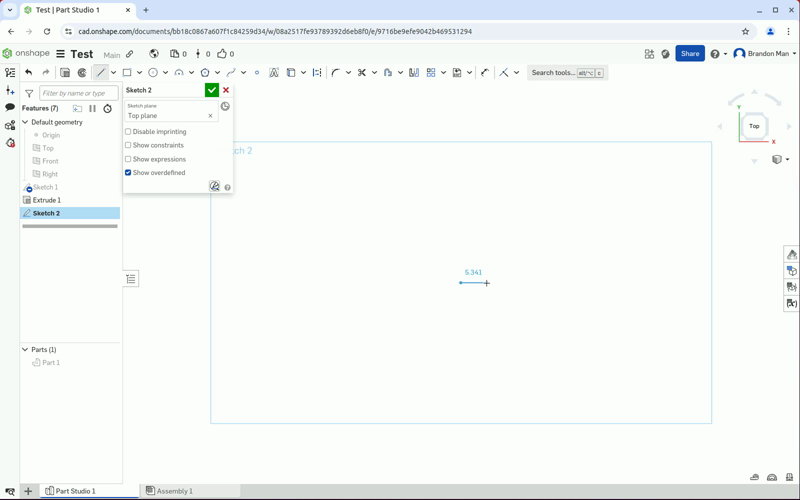
click(486, 282)
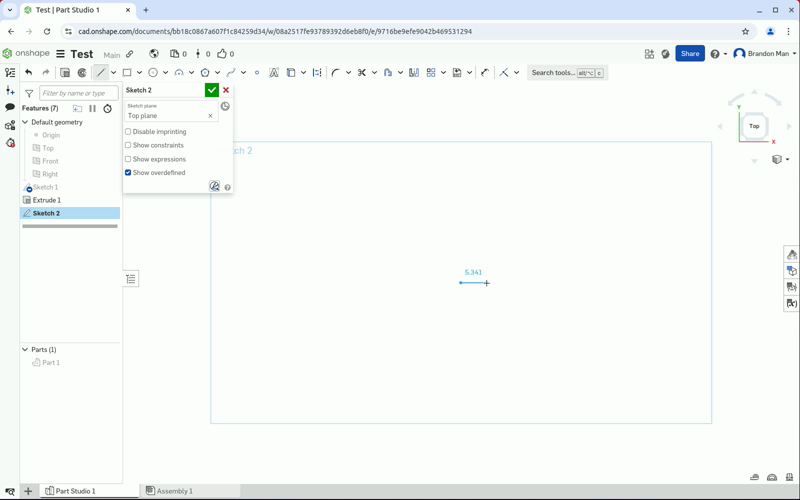
key_up(shift)
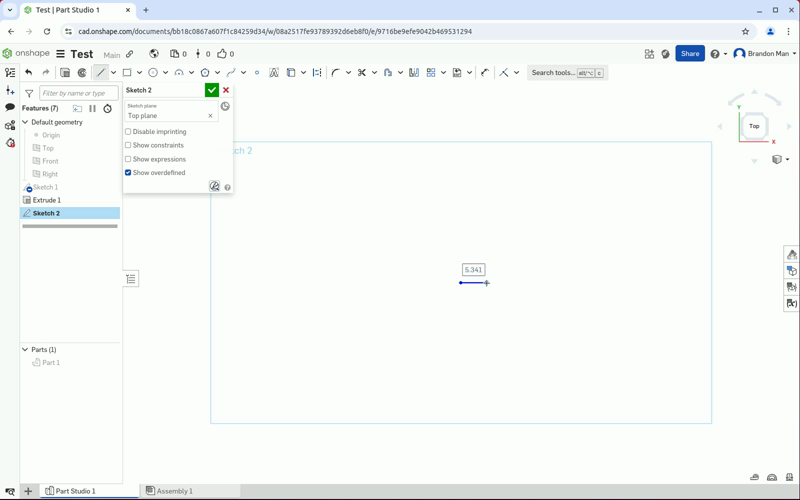
key_down(shift)
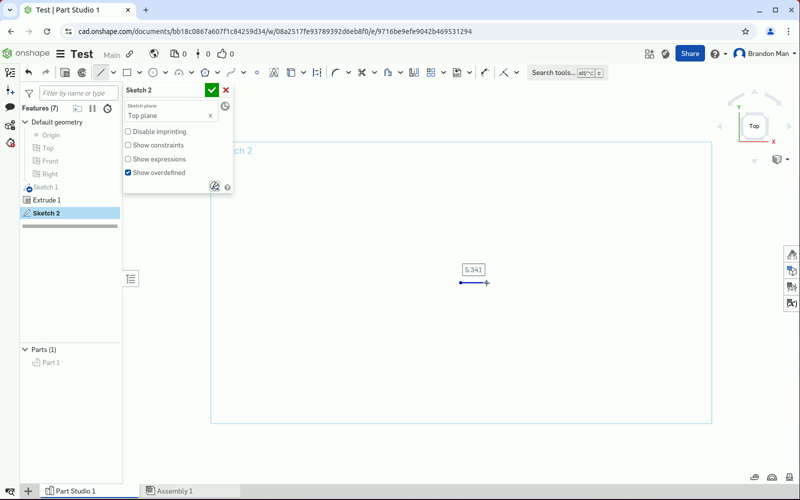
mouse_move(486, 170)
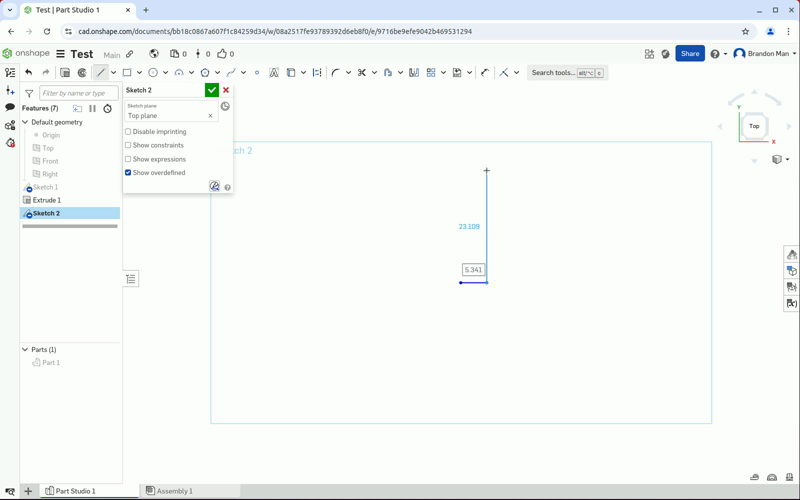
click(486, 170)
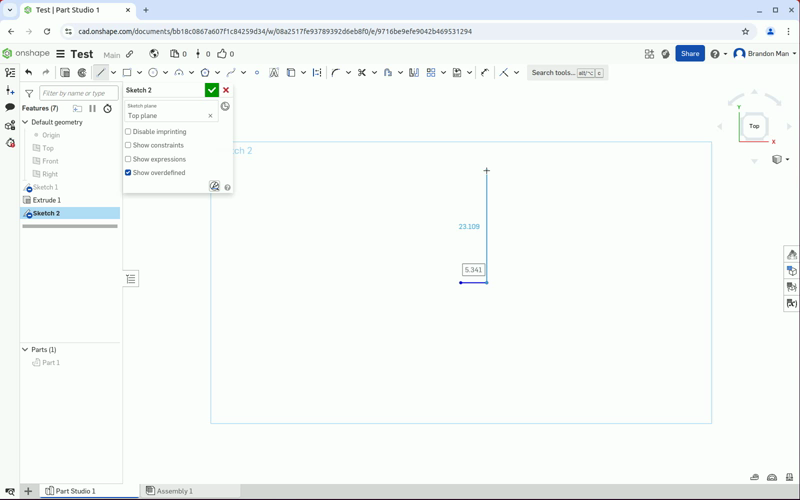
key_up(shift)
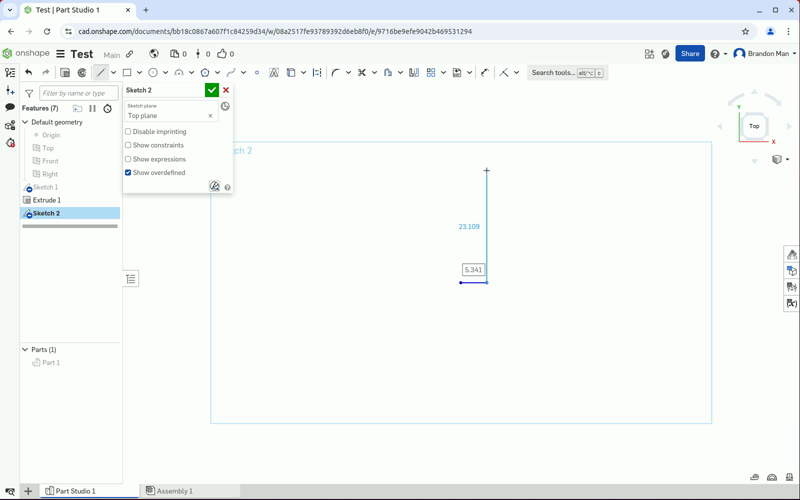
key_down(shift)
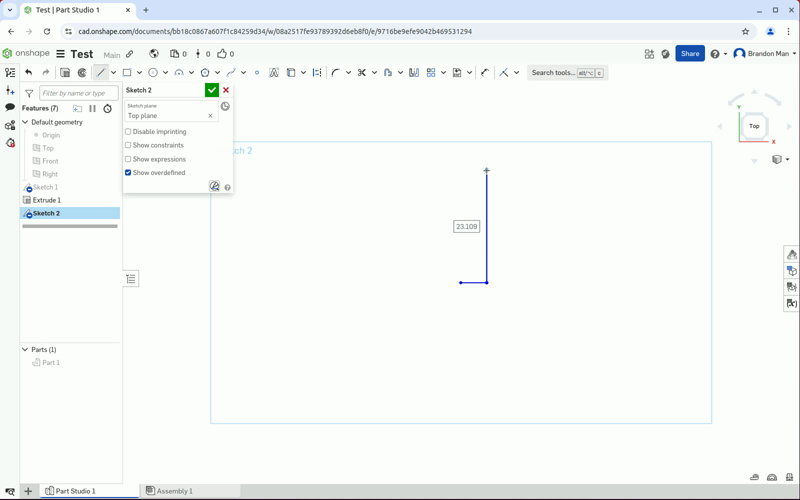
mouse_move(516, 170)
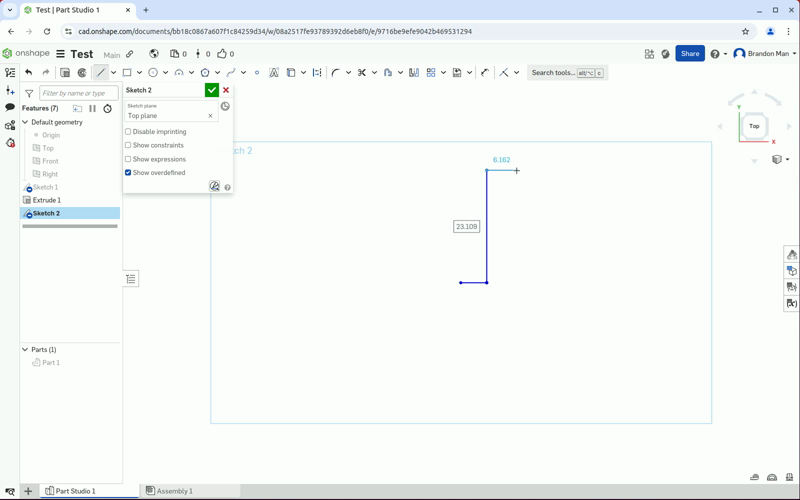
mouse_move(460, 170)
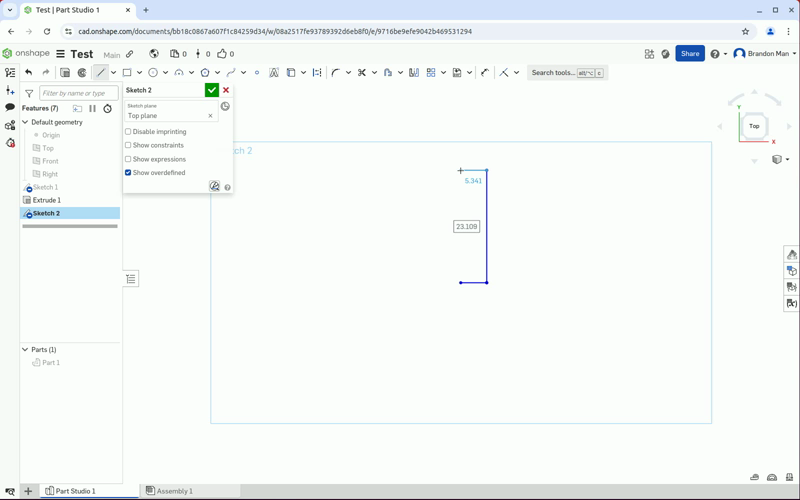
click(460, 170)
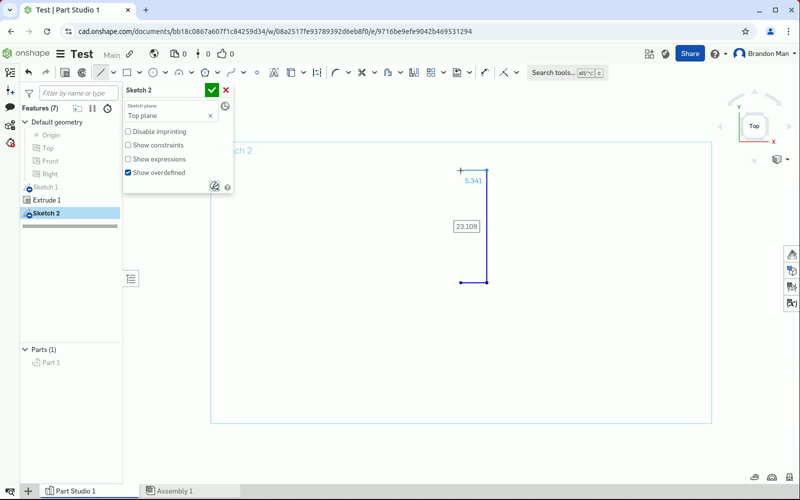
key_up(shift)
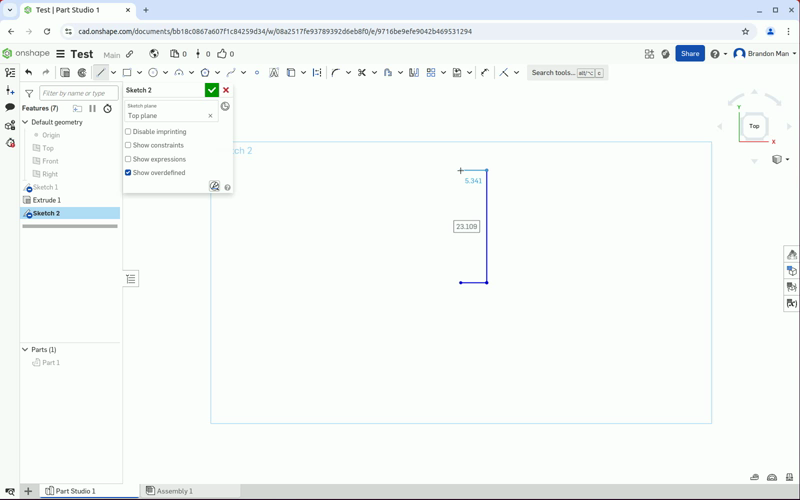
key_down(shift)
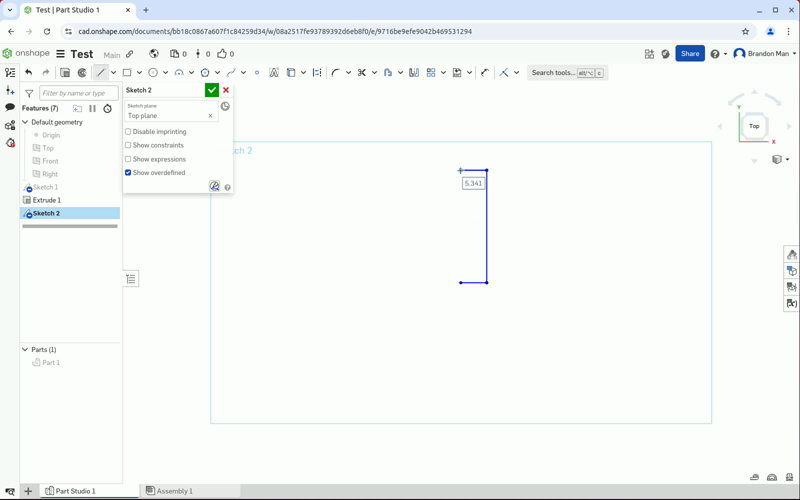
mouse_move(460, 256)
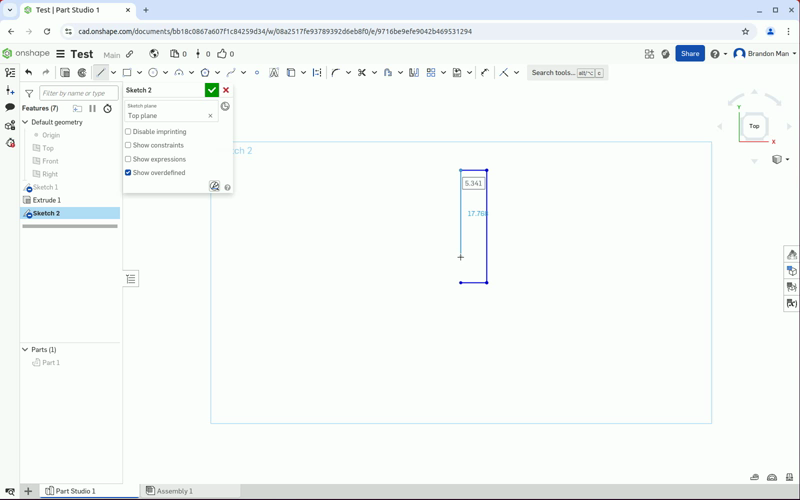
click(460, 256)
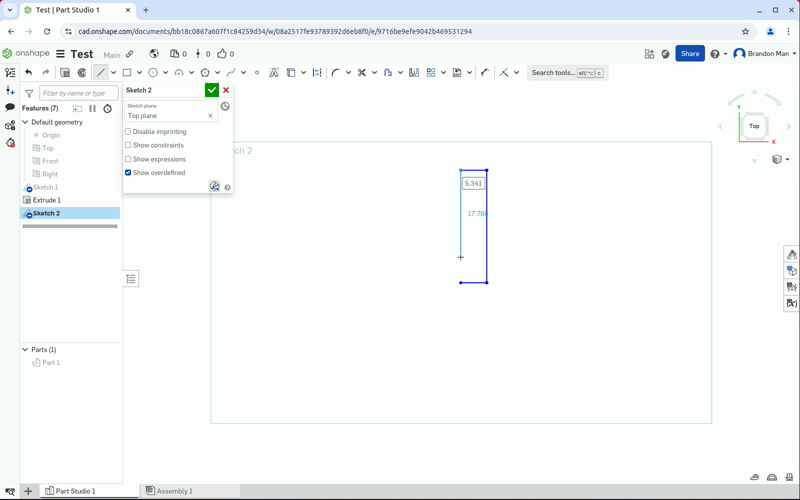
key_up(shift)
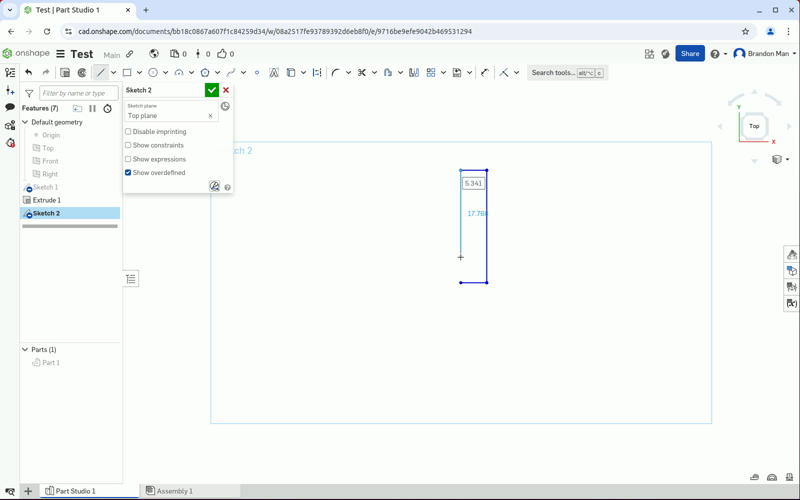
mouse_move(490, 256)
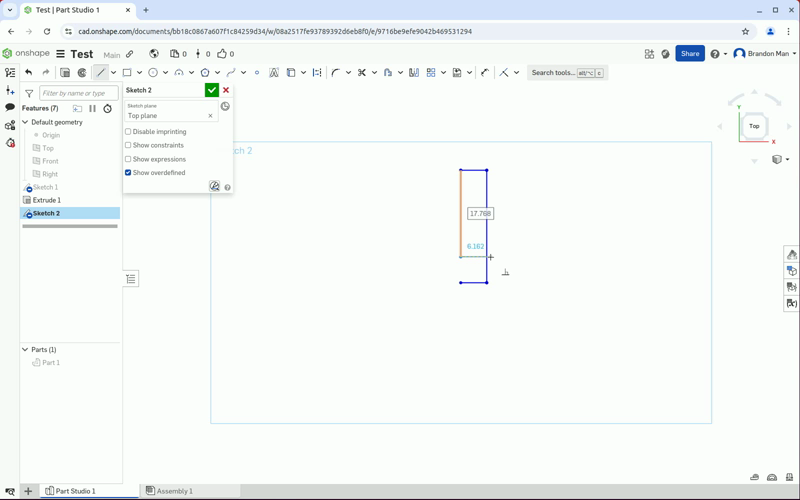
key_down(shift)
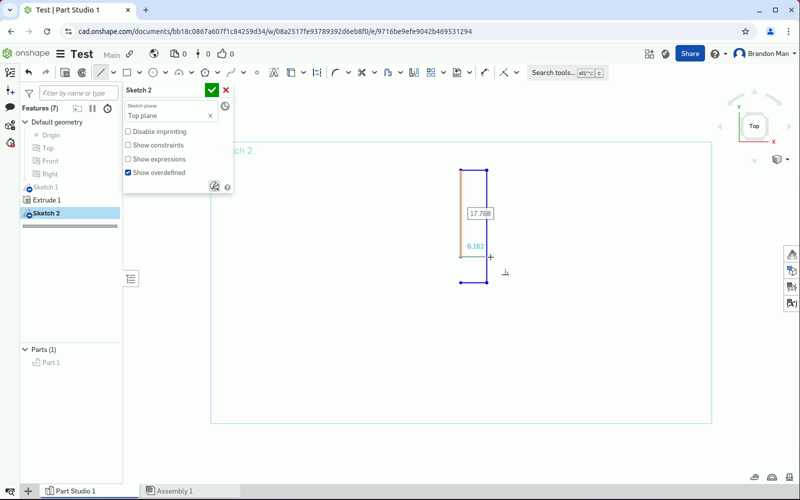
mouse_move(460, 282)
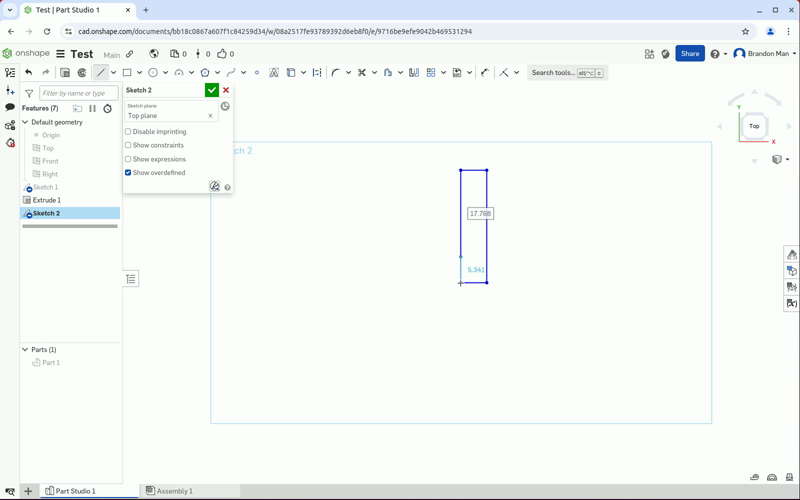
key_up(shift)
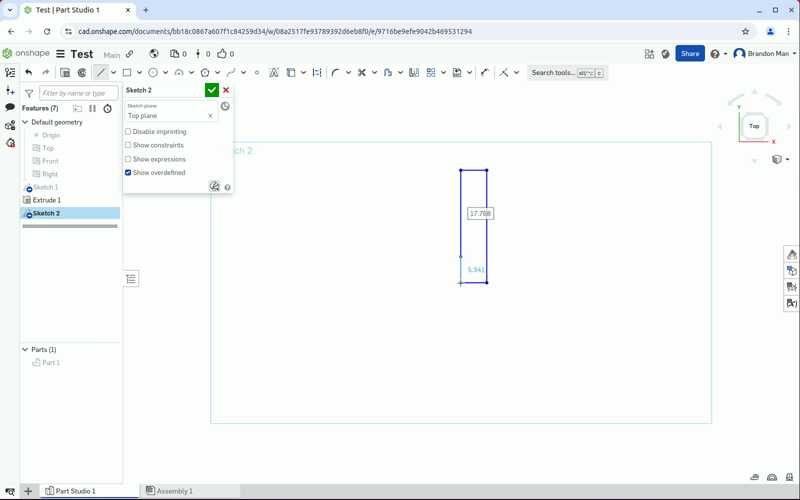
click(460, 282)
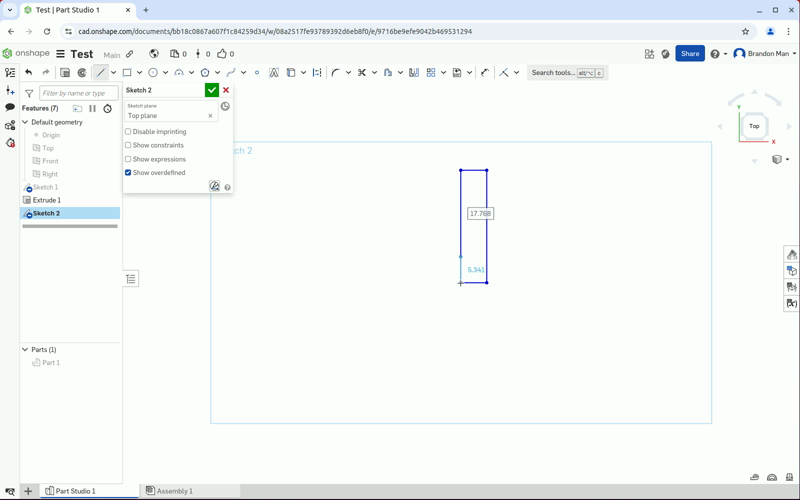
key(esc)
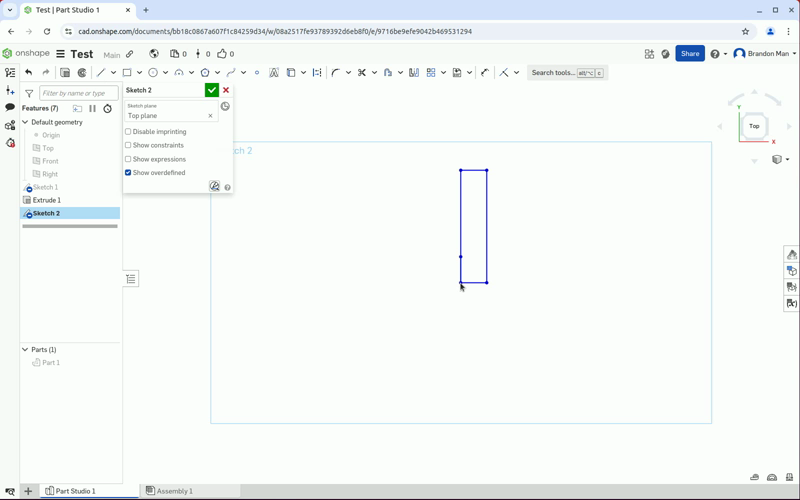
mouse_move(466, 198)
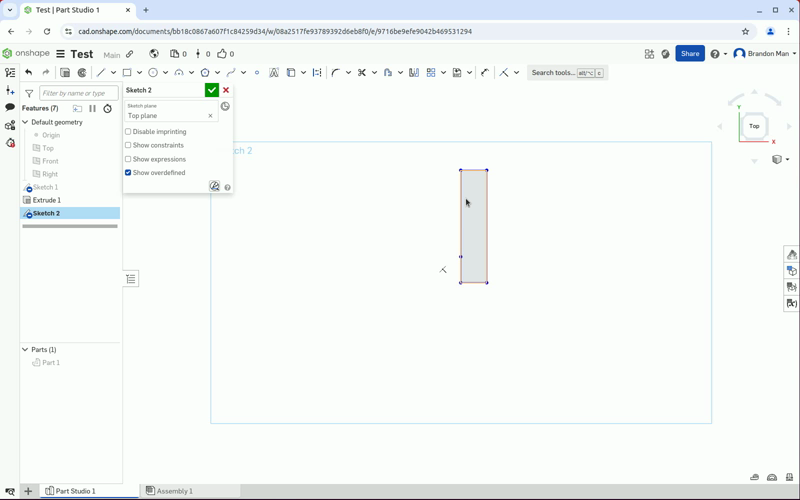
click(466, 198)
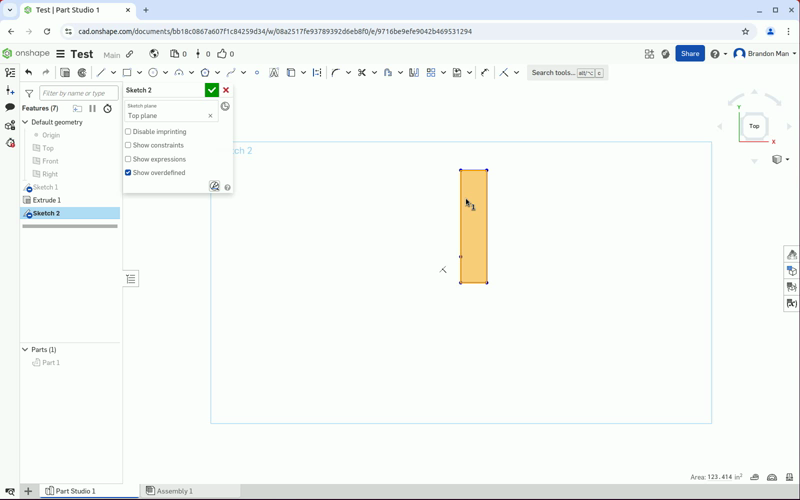
mouse_move(73, 352)
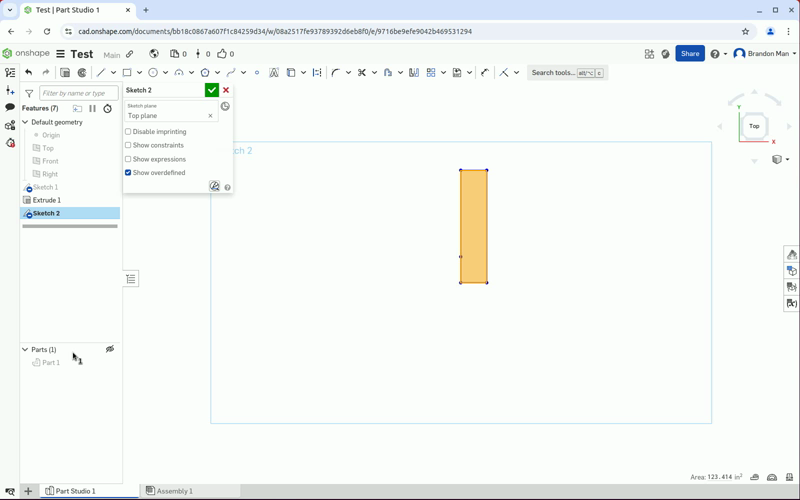
key(shift+y)
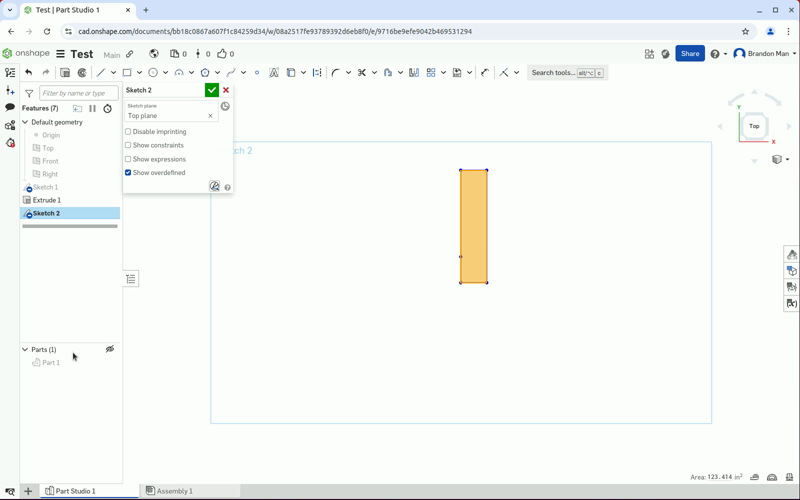
key(shift+e)
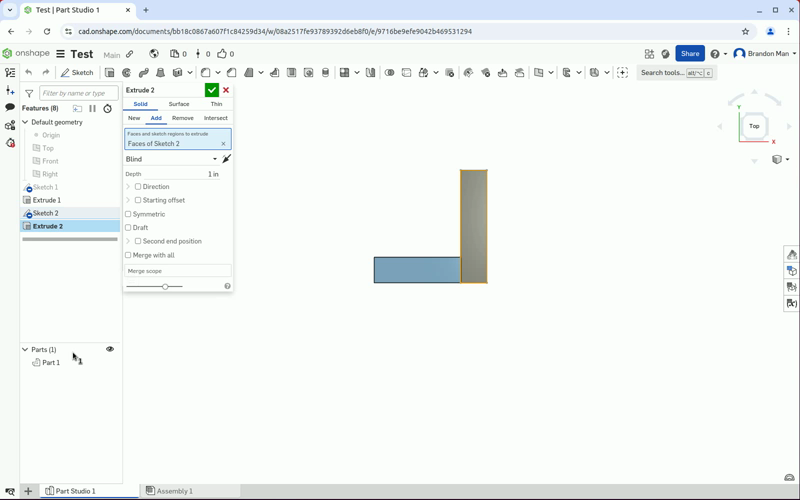
mouse_move(143, 106)
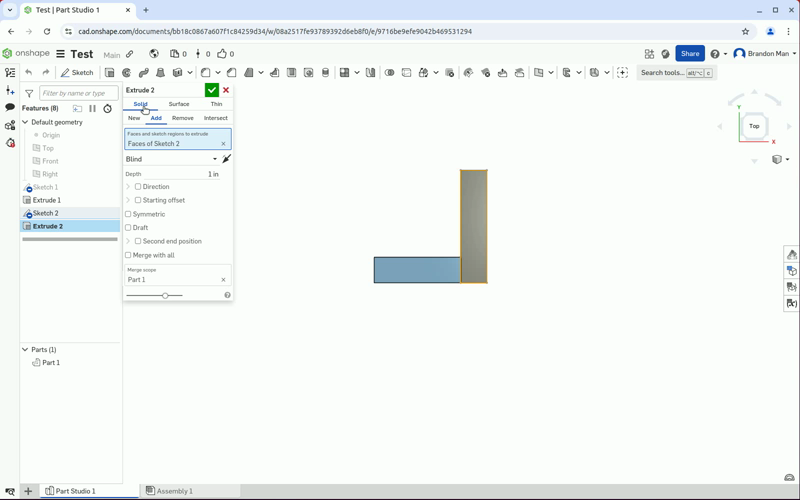
click(143, 106)
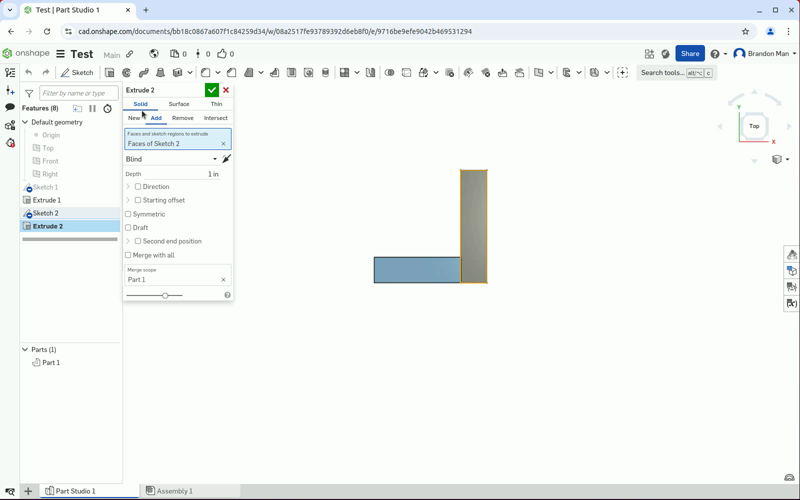
mouse_move(137, 120)
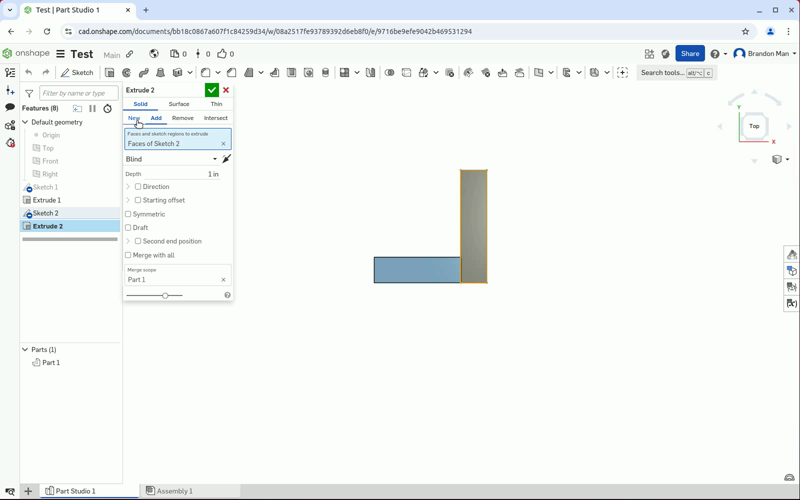
click(137, 120)
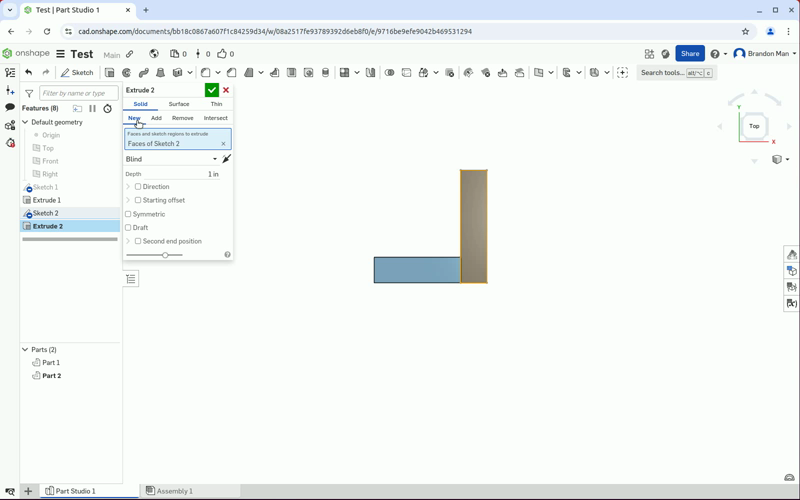
key(tab, 4)
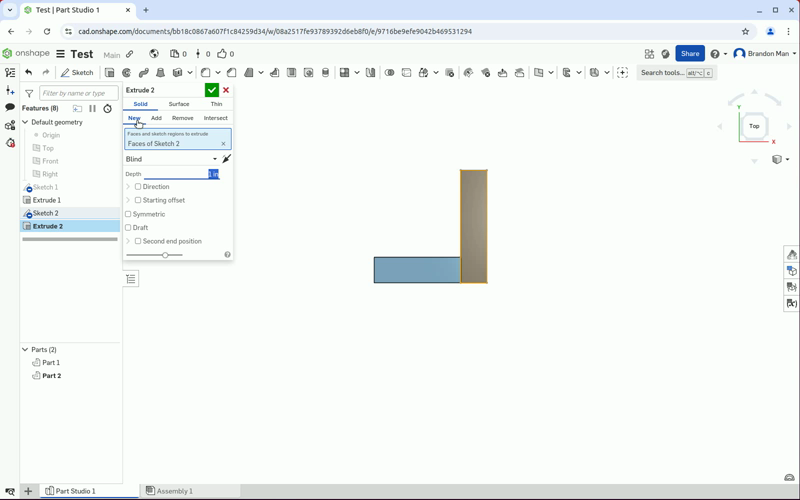
text(11.554)
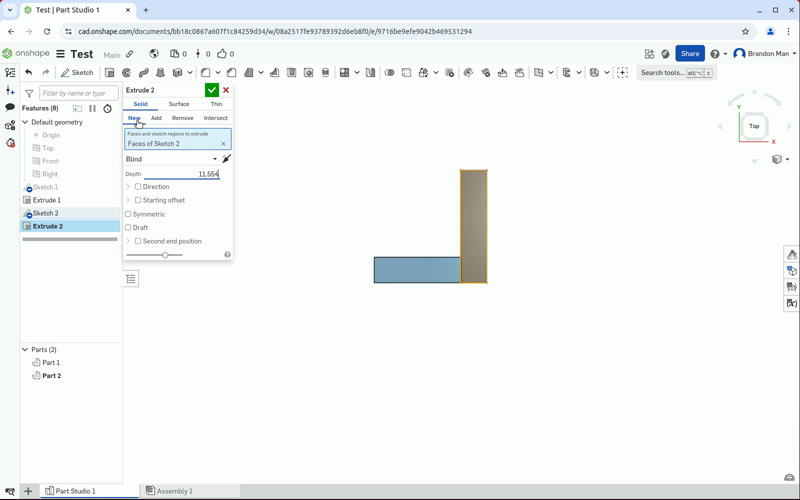
key(enter)
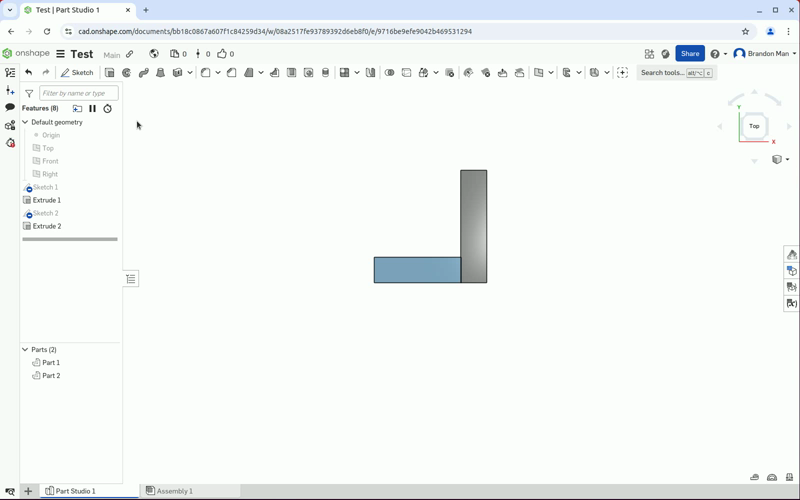
key(shift+h)
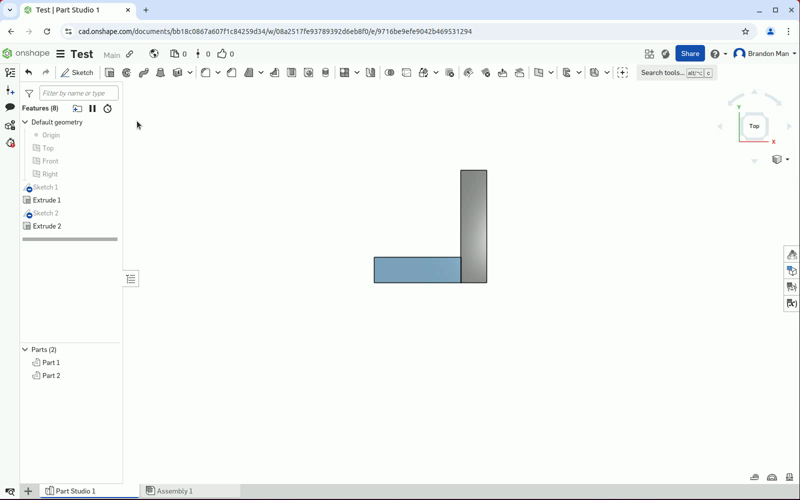
key(shift+h)
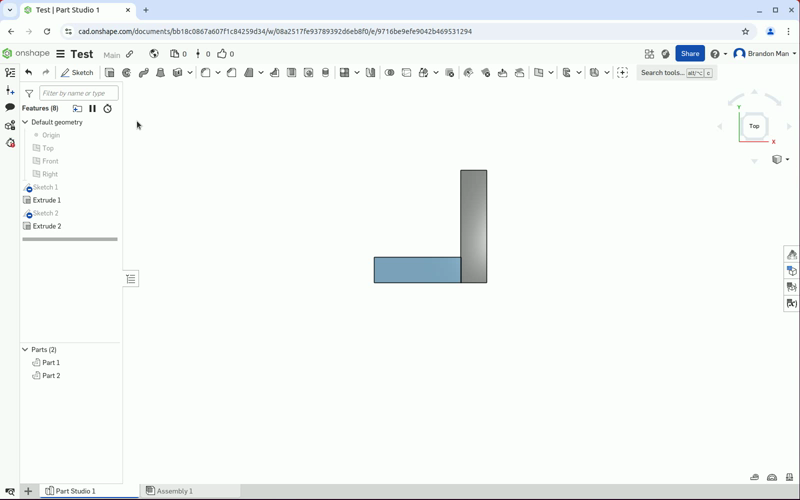
mouse_move(73, 189)
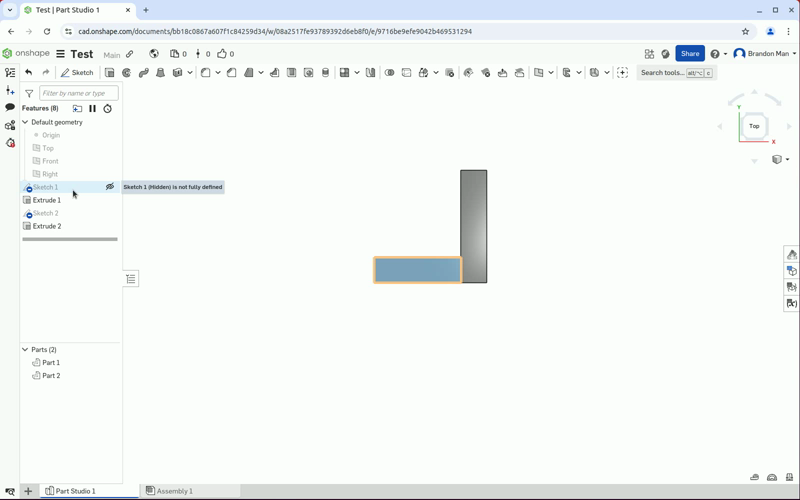
click(73, 189)
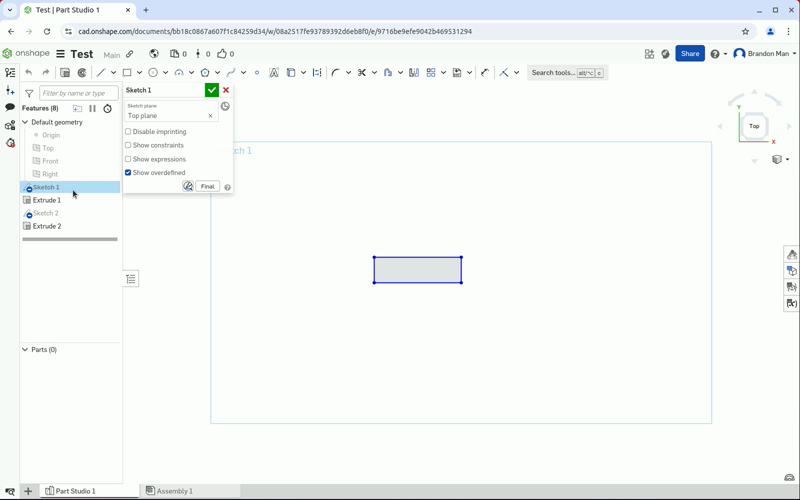
mouse_move(229, 92)
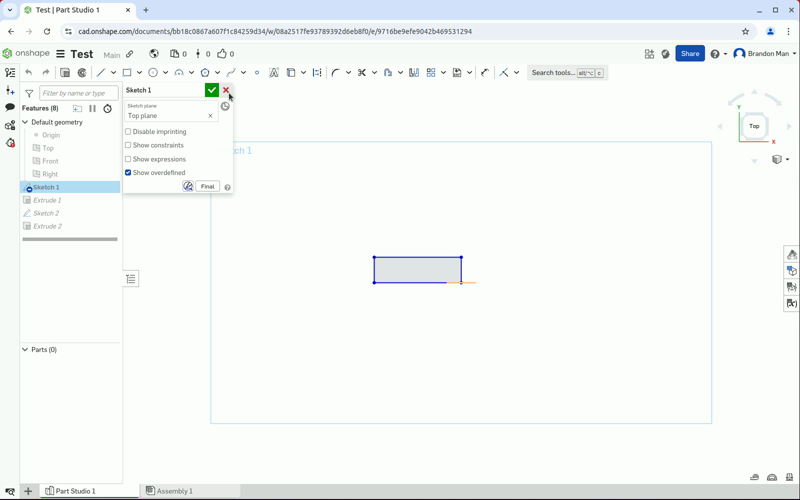
click(229, 92)
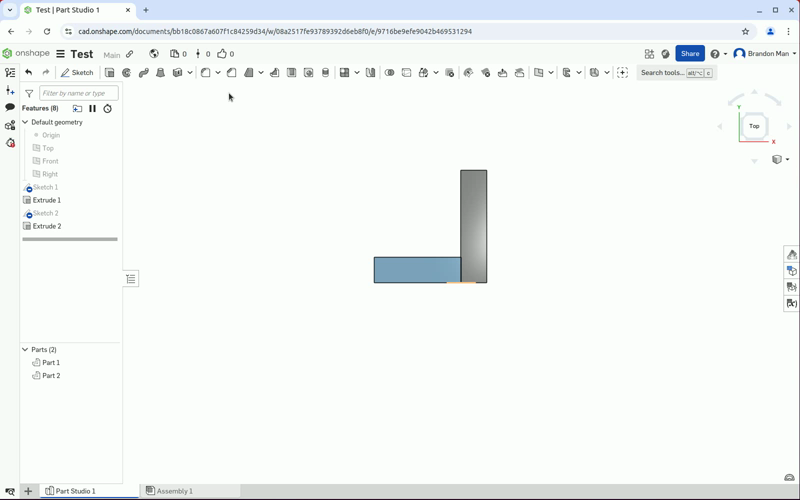
mouse_move(73, 352)
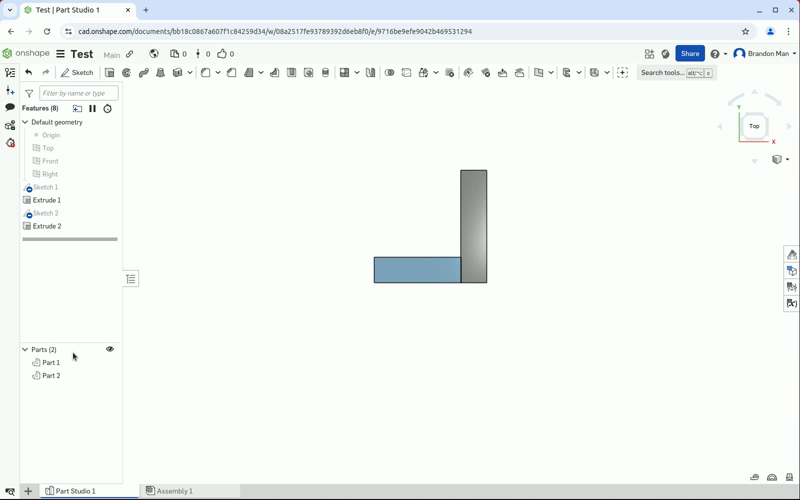
key(y)
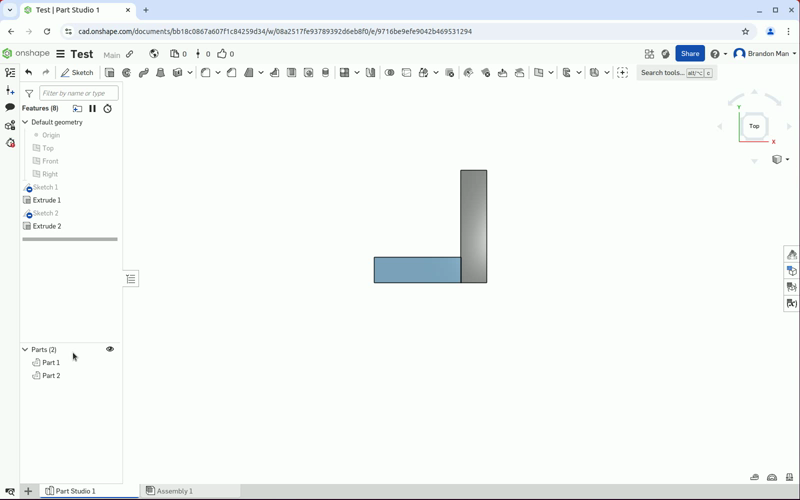
key(shift+p)
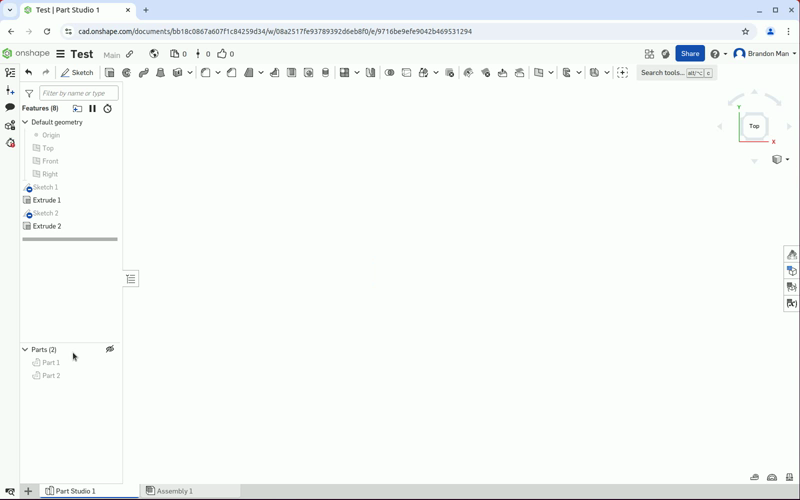
key(space)
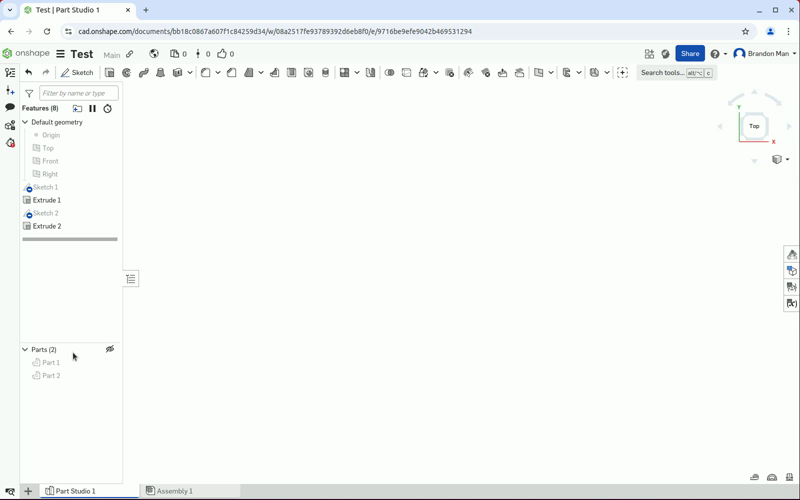
key_down(shift)
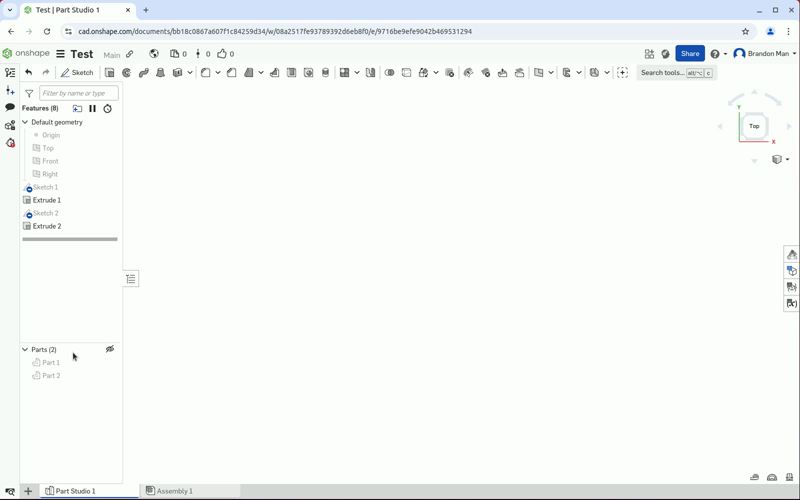
key(up)
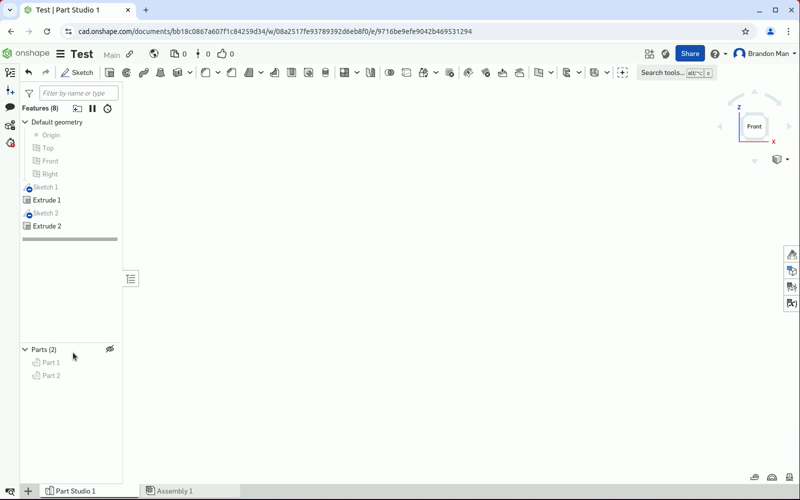
key_up(shift)
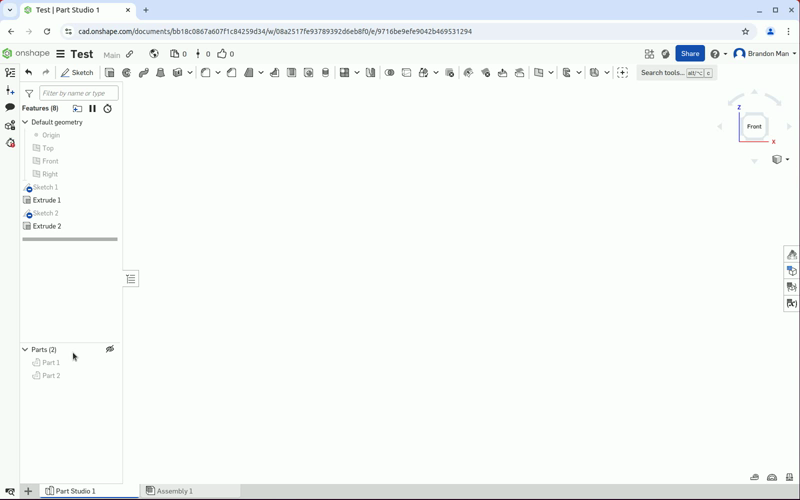
key(space)
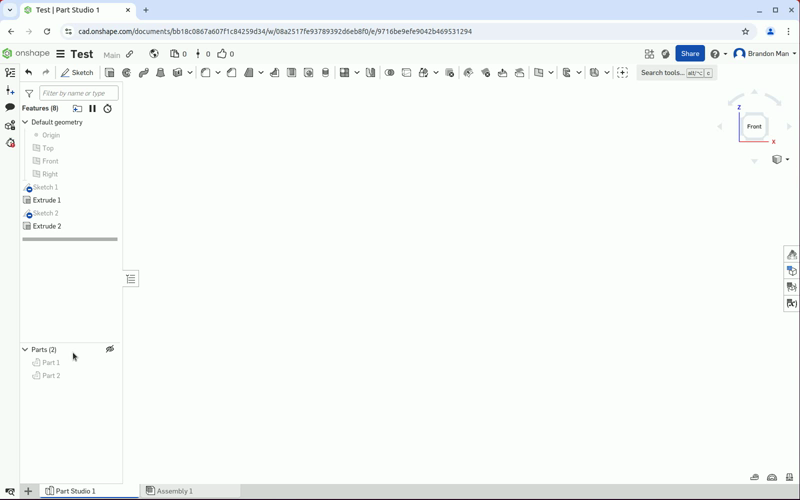
key_down(shift)
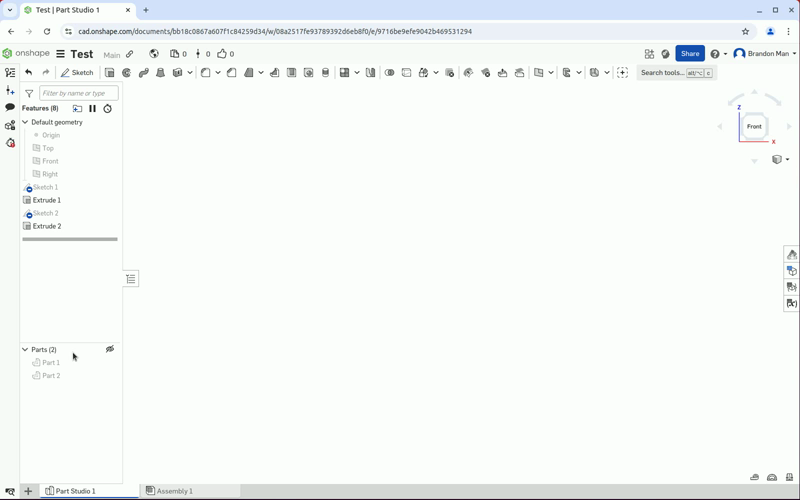
key(left)
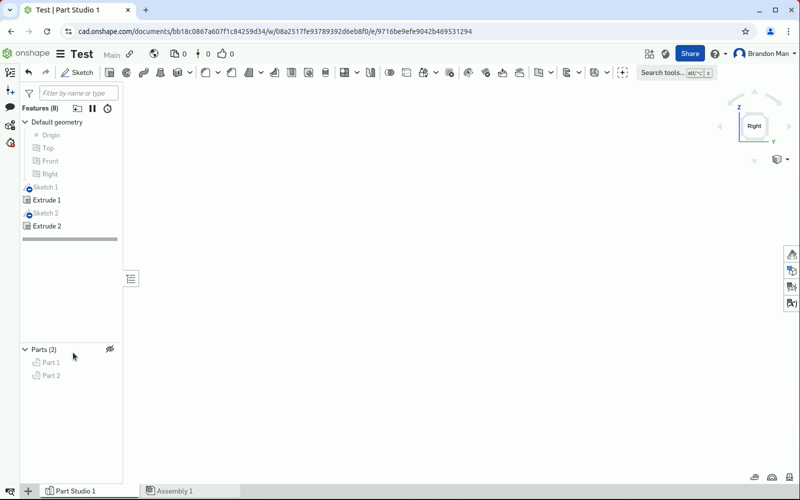
key_up(shift)
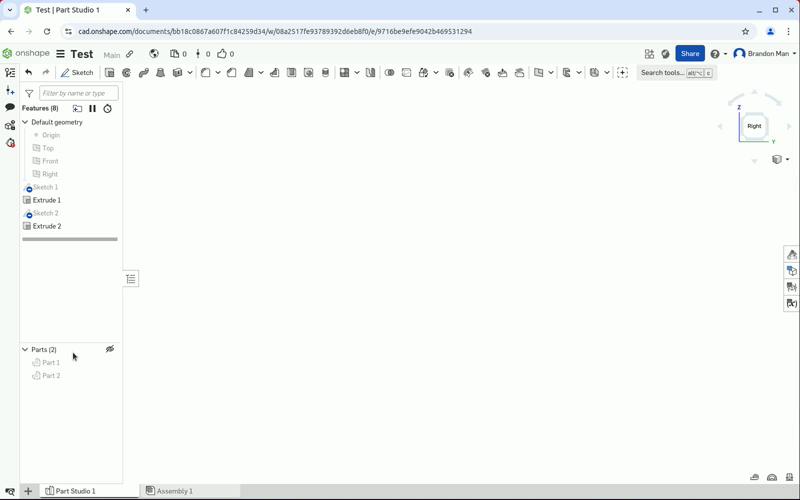
mouse_move(73, 352)
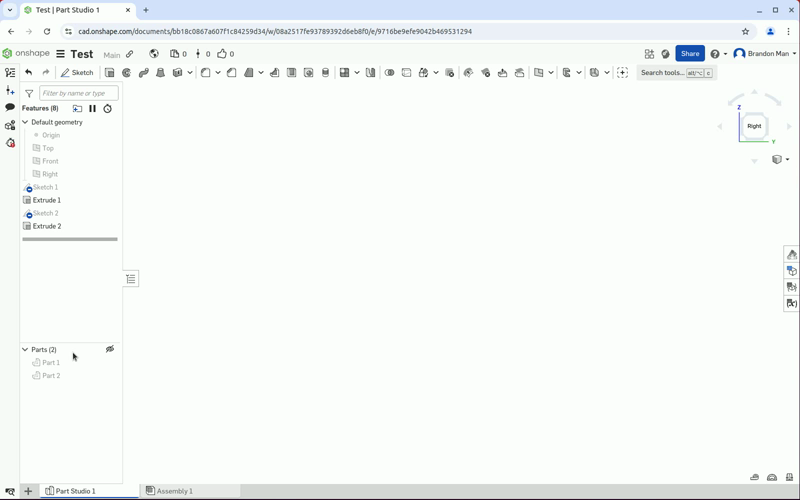
key(shift+y)
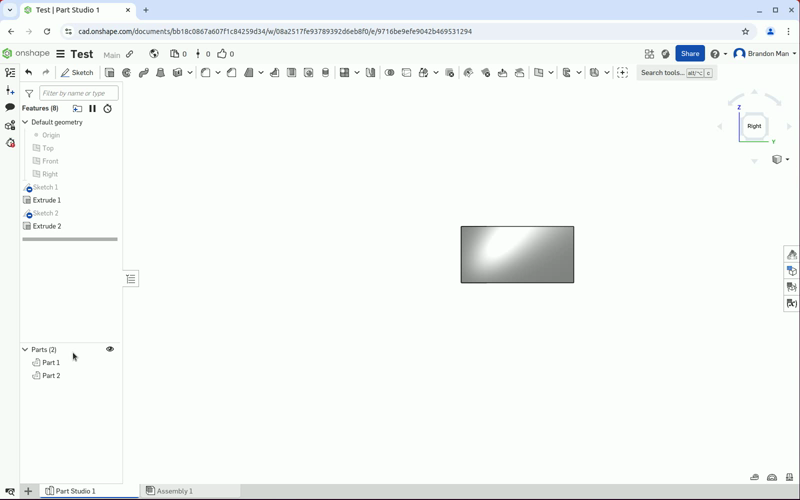
mouse_move(541, 75)
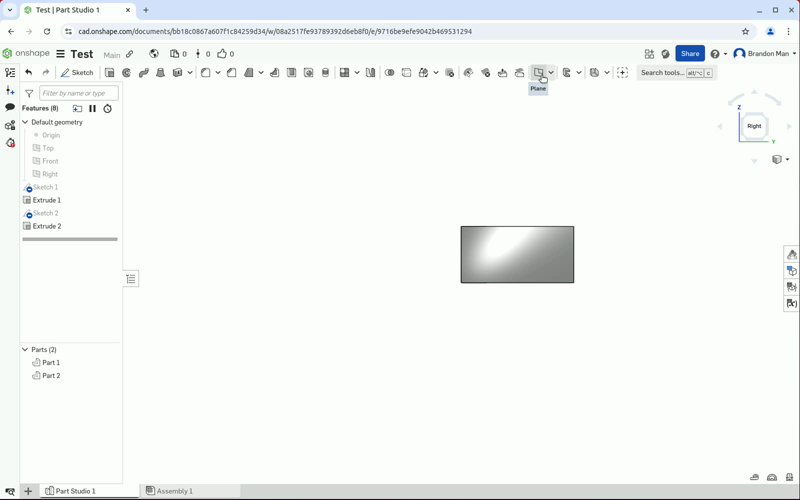
click(541, 75)
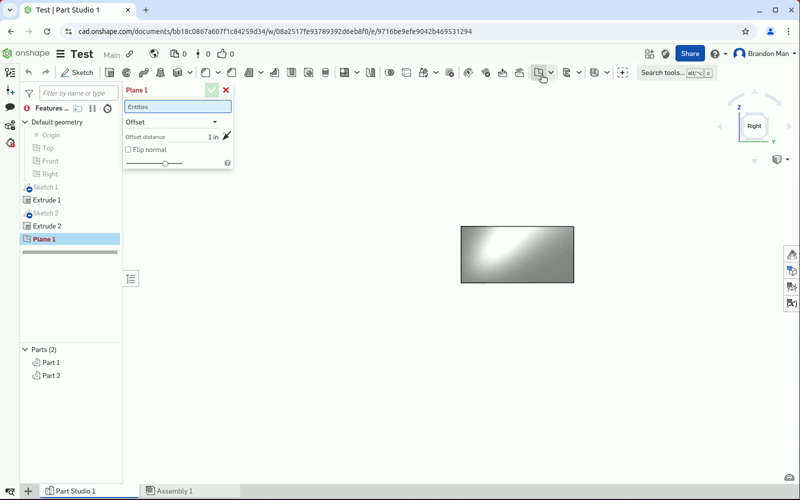
mouse_move(73, 176)
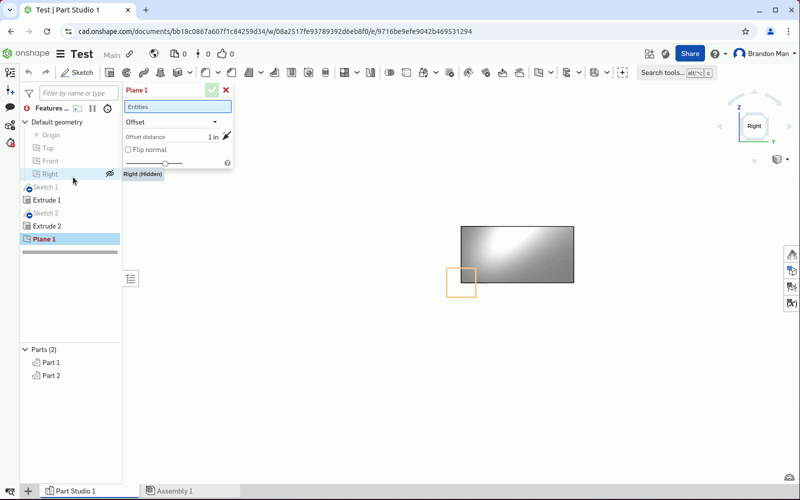
click(73, 176)
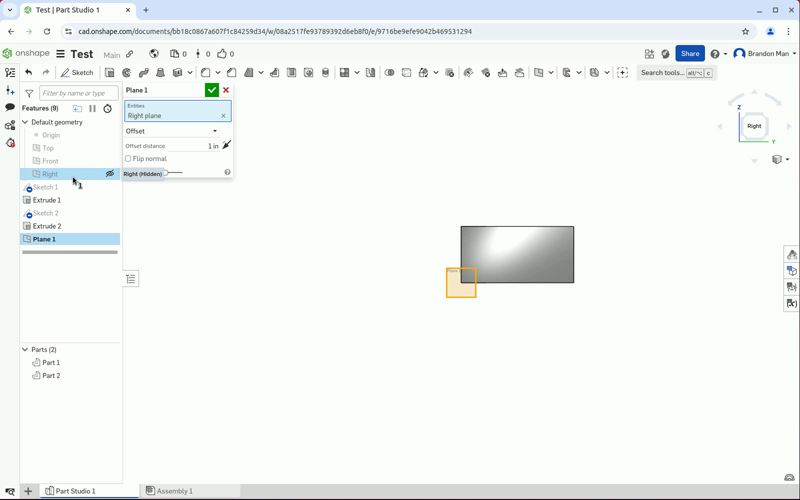
key(tab, 2)
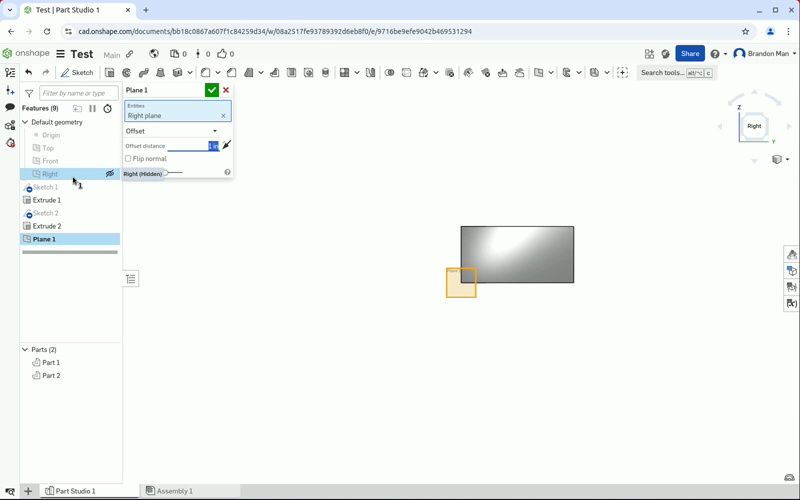
text(5.299)
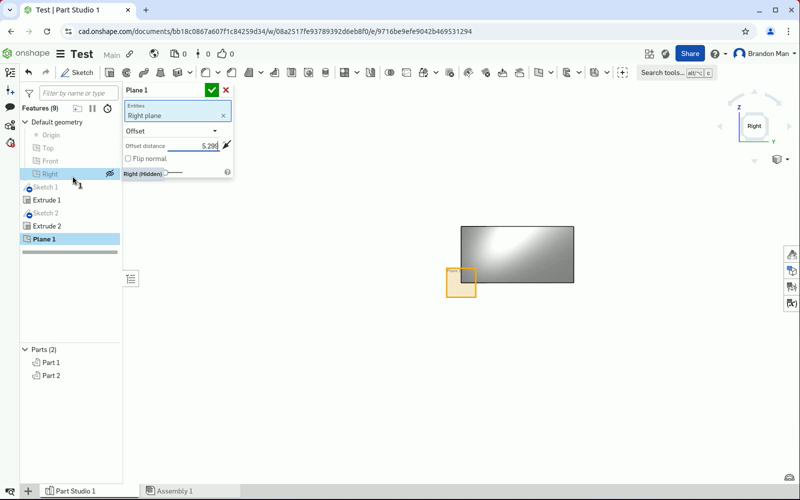
key(enter, 2)
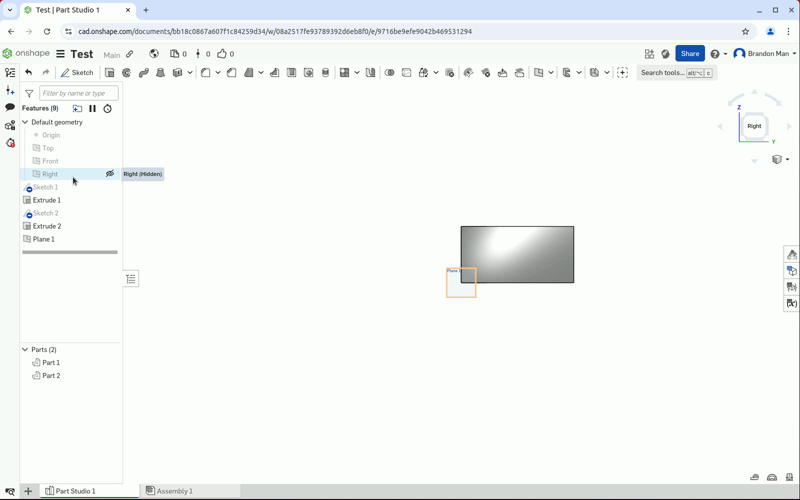
key(shift+s)
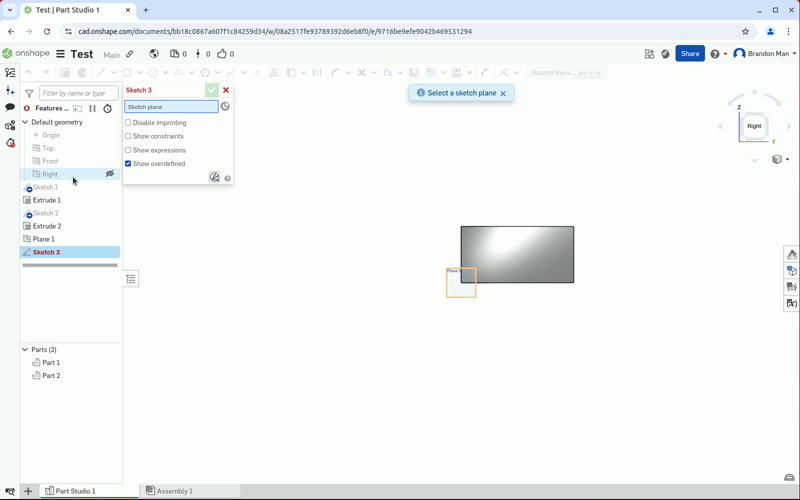
mouse_move(73, 241)
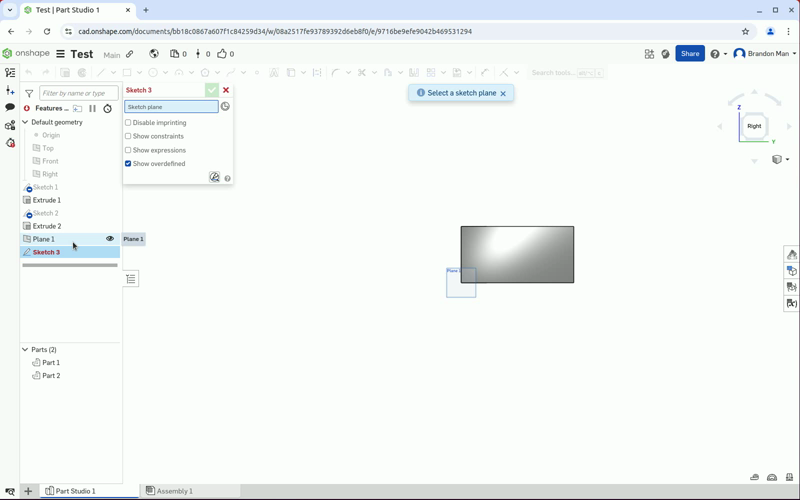
click(73, 241)
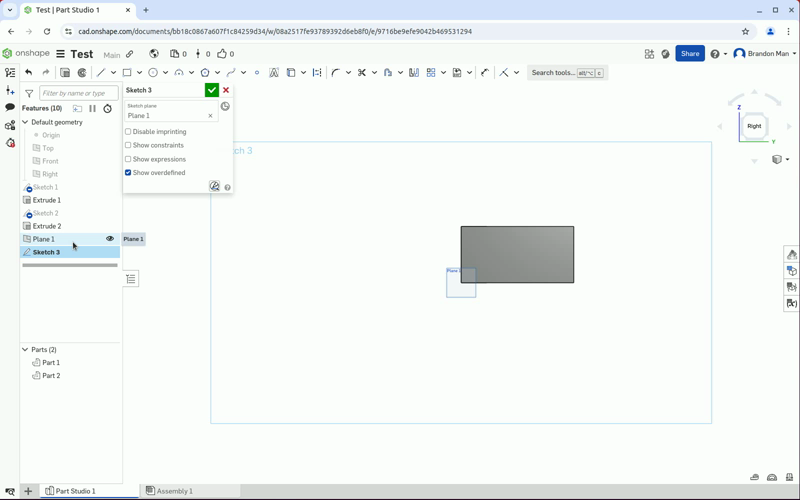
mouse_move(73, 352)
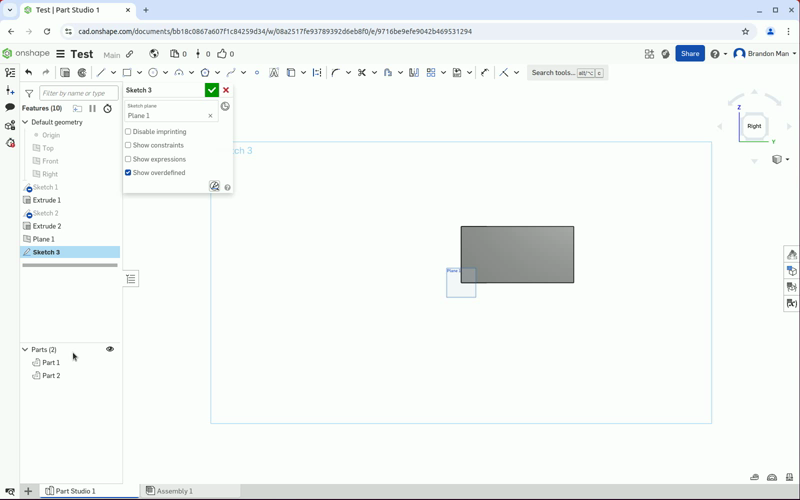
key(y)
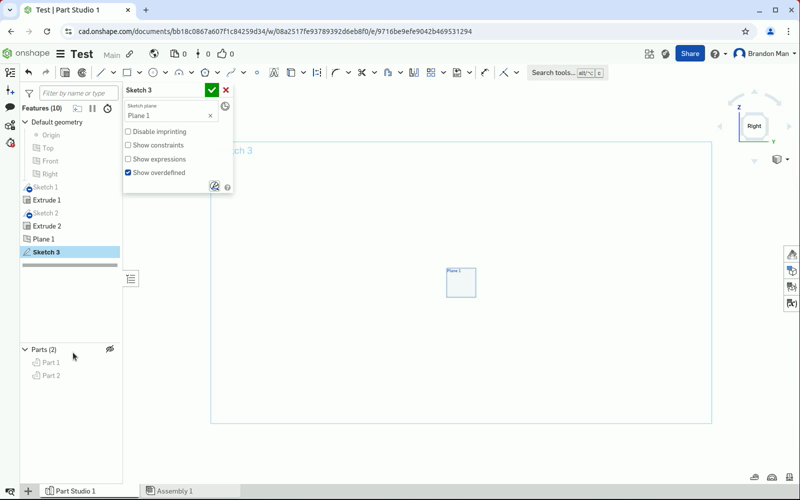
key(c)
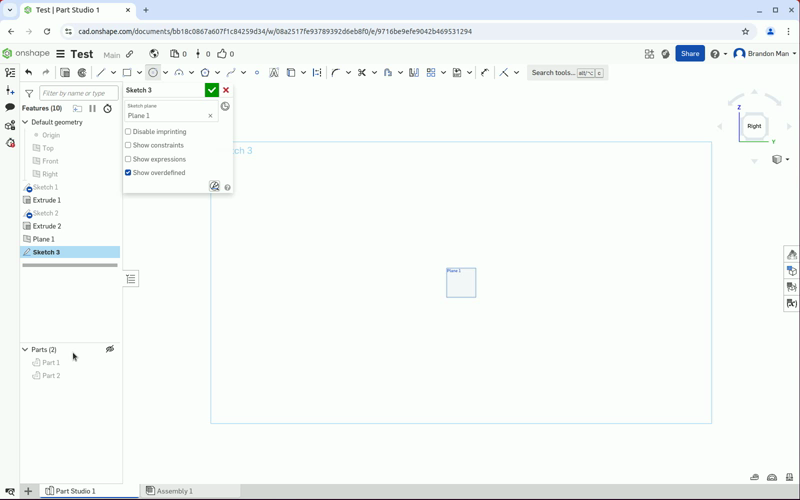
key_down(shift)
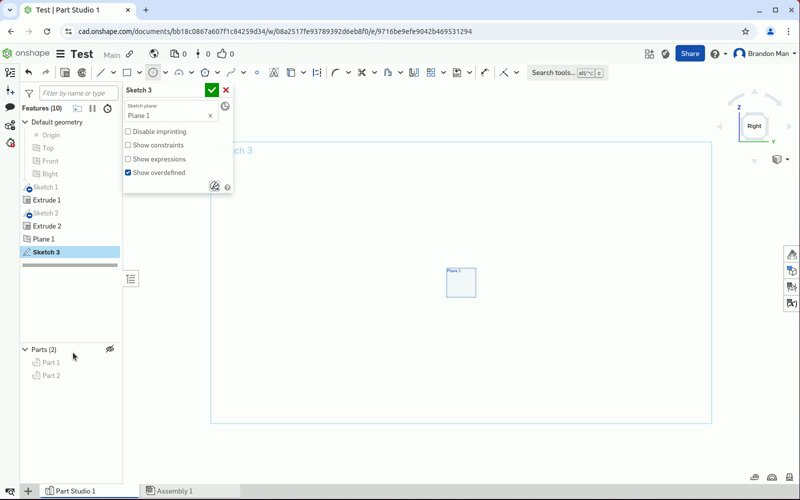
mouse_move(530, 254)
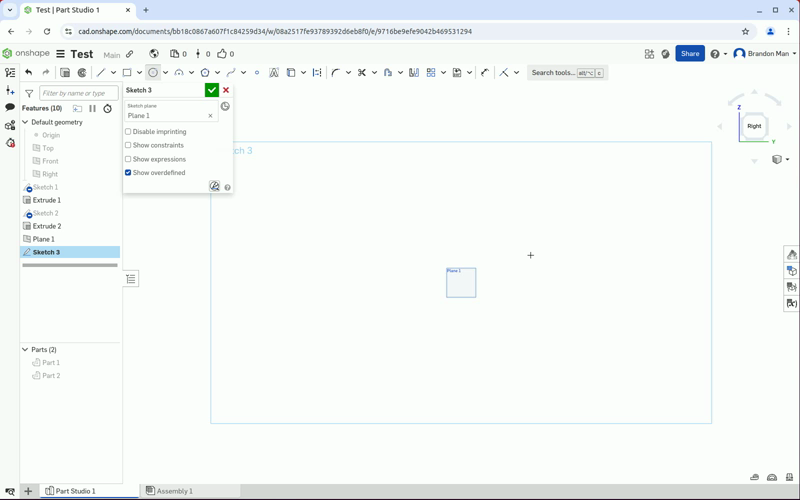
click(530, 254)
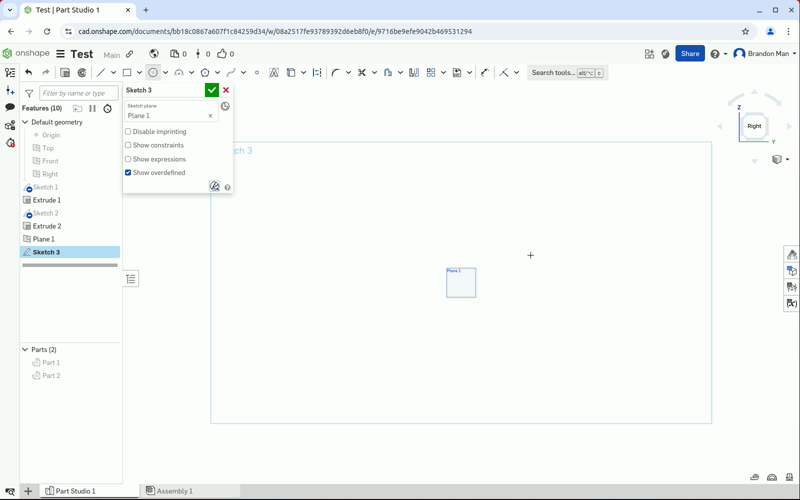
key_up(shift)
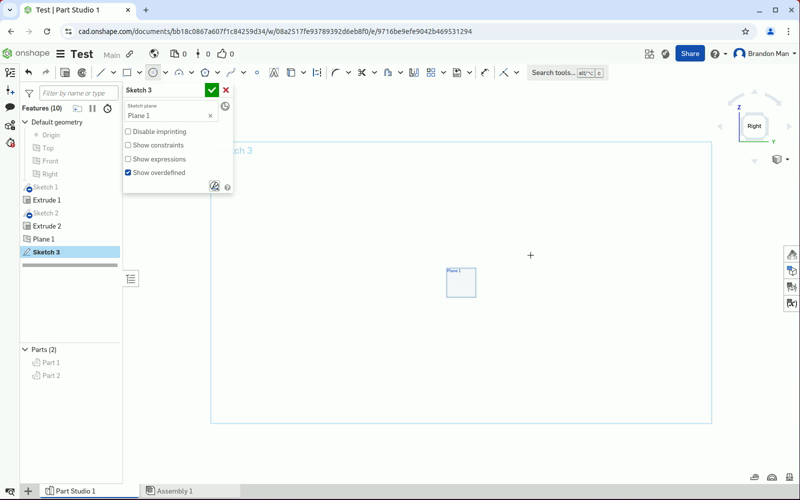
mouse_move(543, 254)
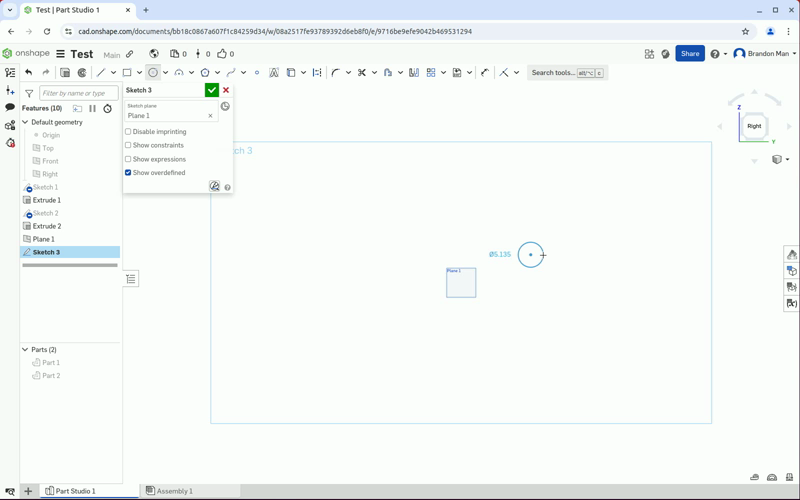
click(543, 254)
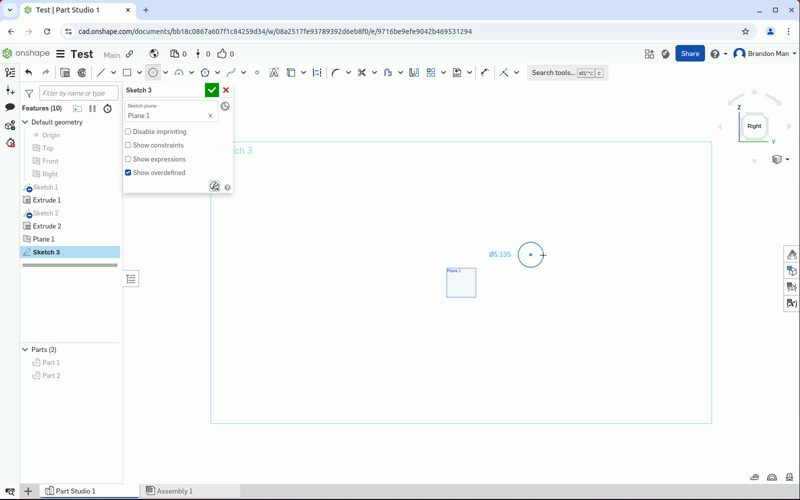
key(esc)
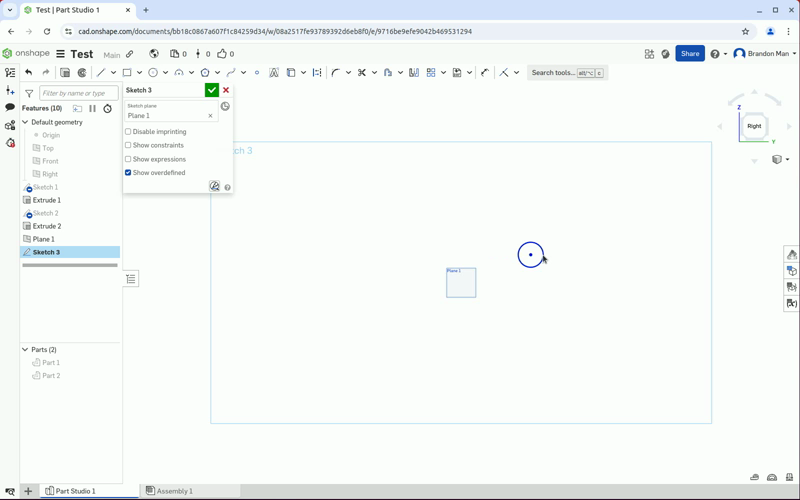
mouse_move(532, 258)
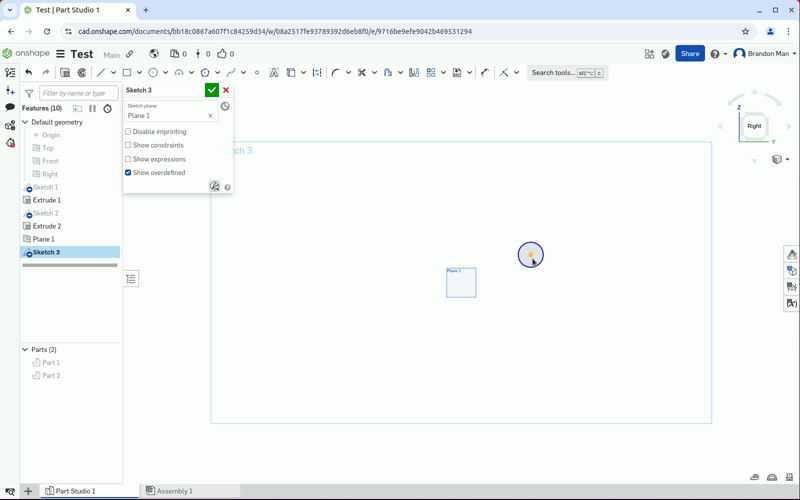
scroll(6)
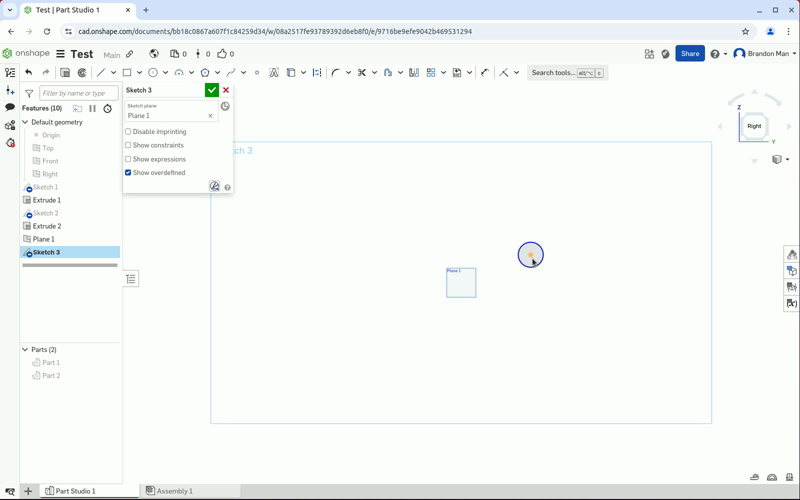
scroll(6)
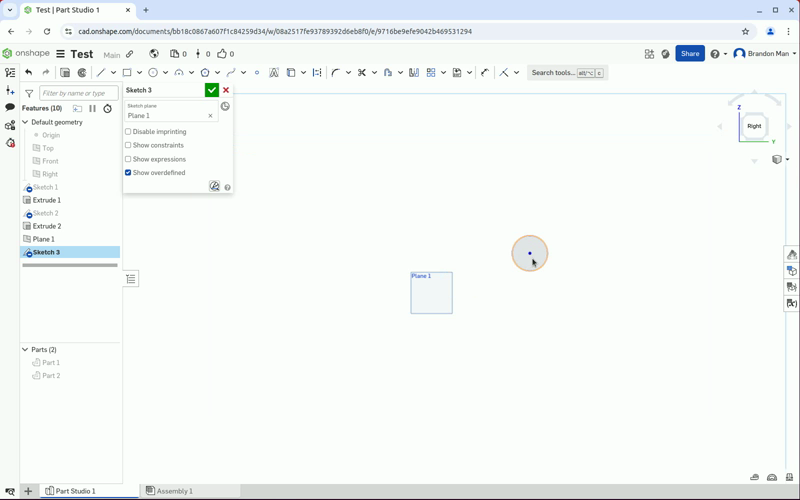
scroll(6)
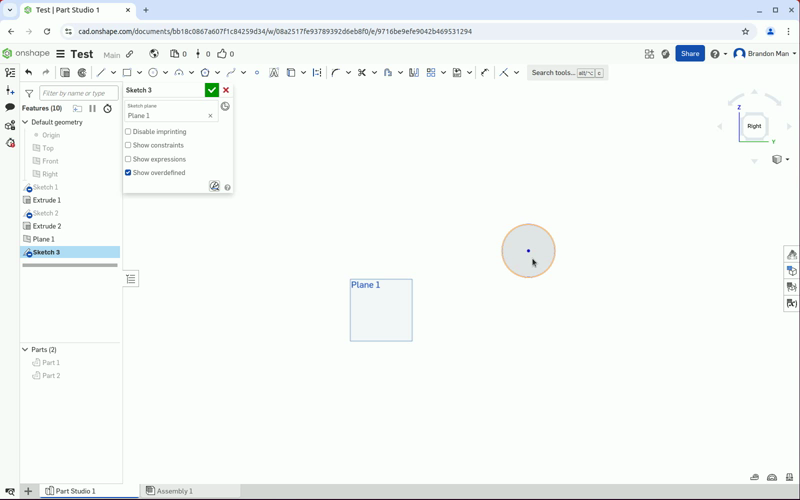
scroll(6)
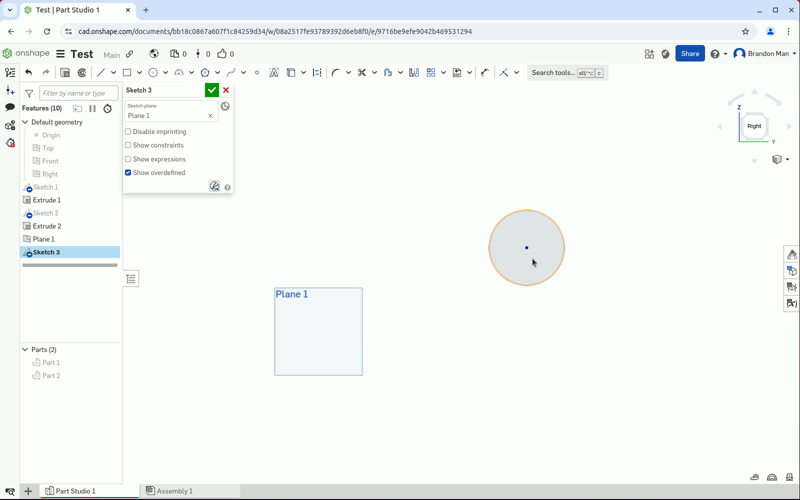
scroll(6)
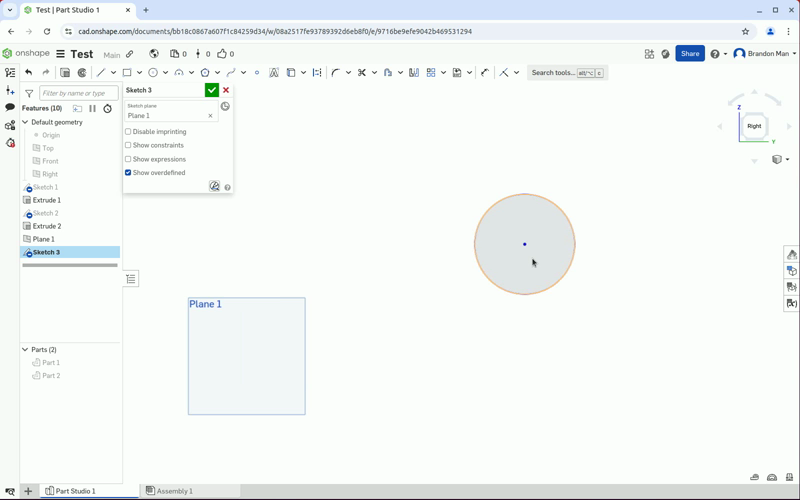
scroll(6)
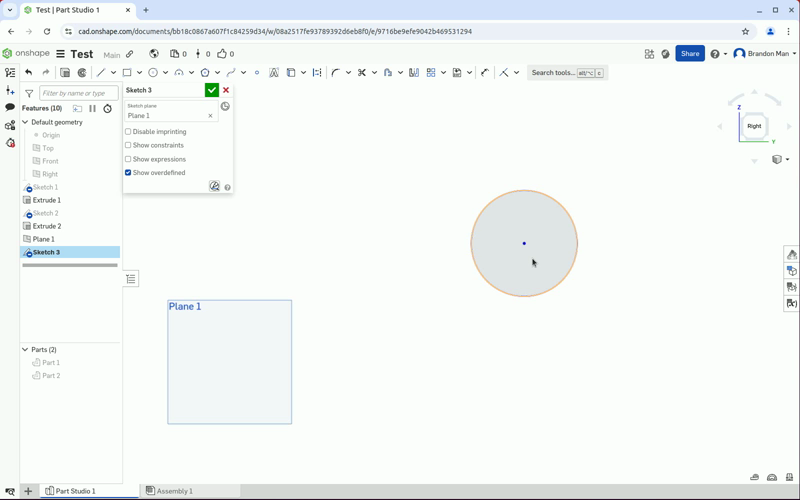
scroll(6)
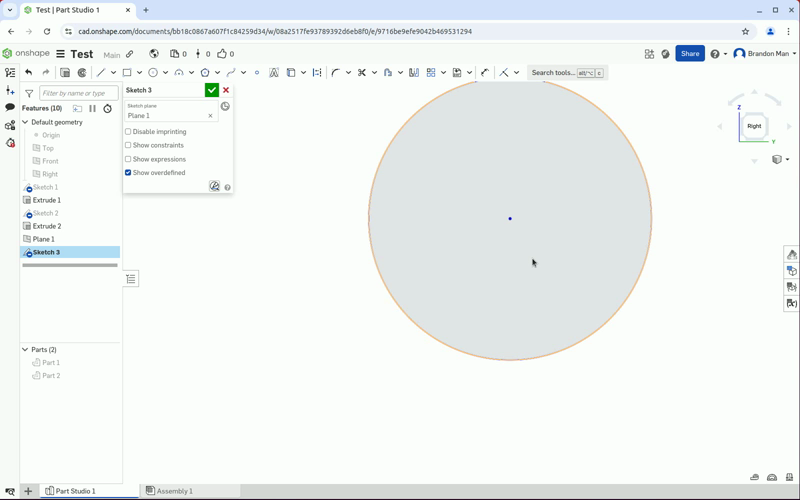
click(532, 258)
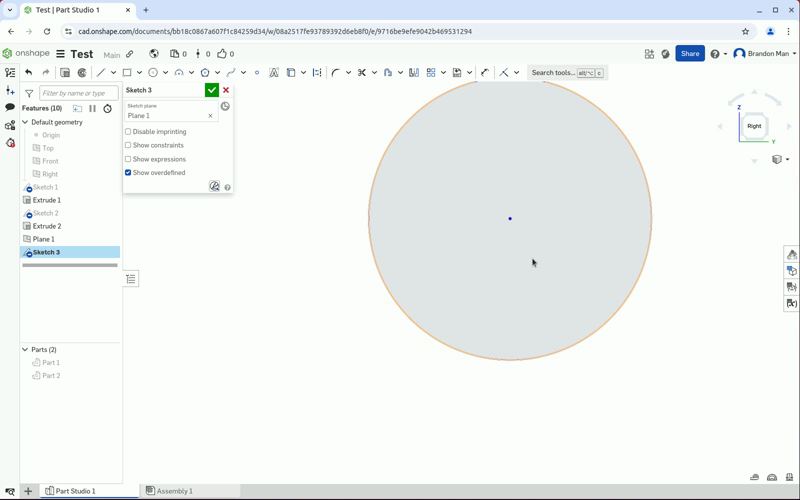
scroll(-6)
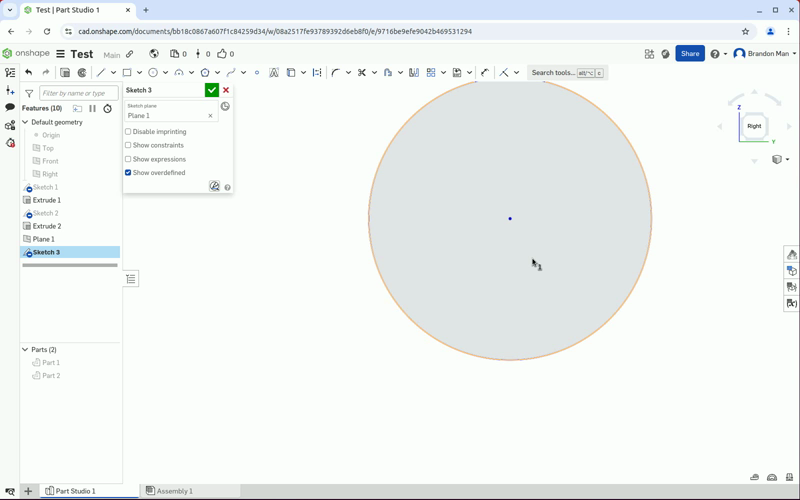
scroll(-6)
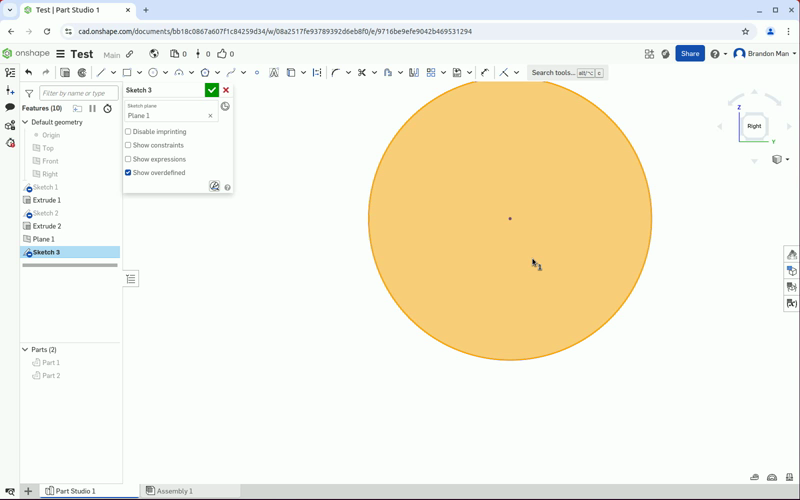
scroll(-6)
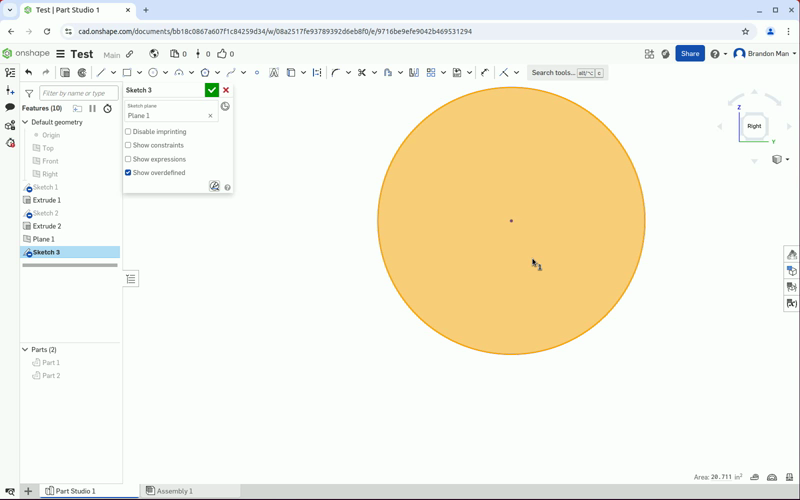
scroll(-6)
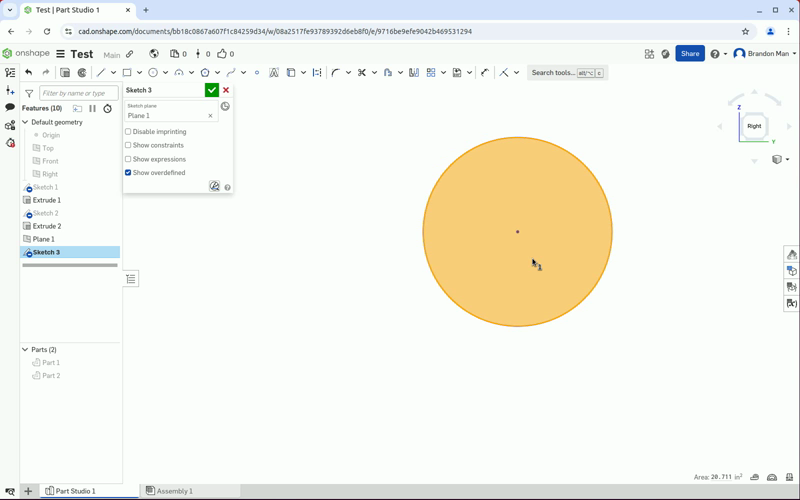
scroll(-6)
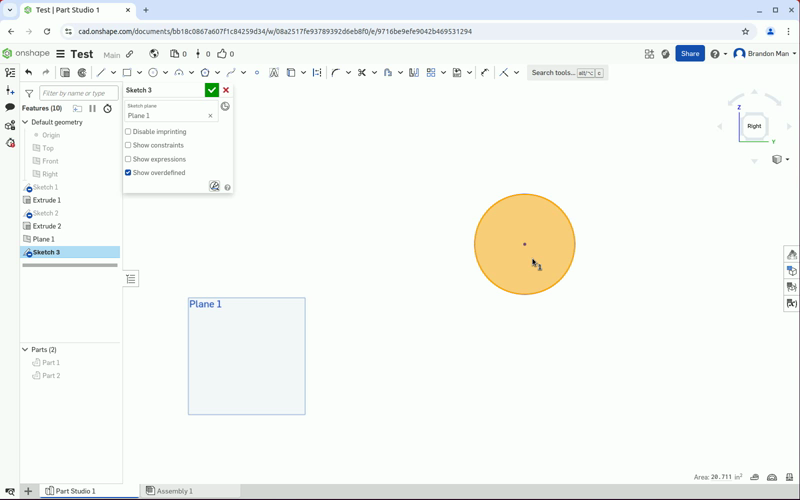
scroll(-6)
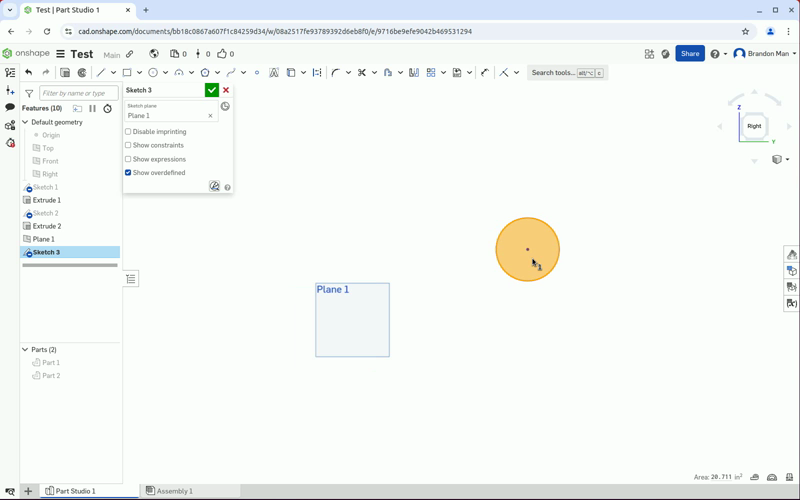
scroll(-6)
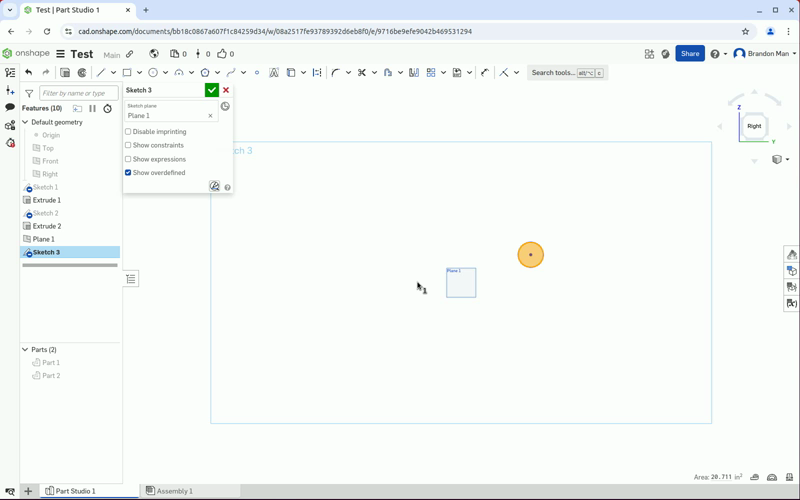
mouse_move(73, 352)
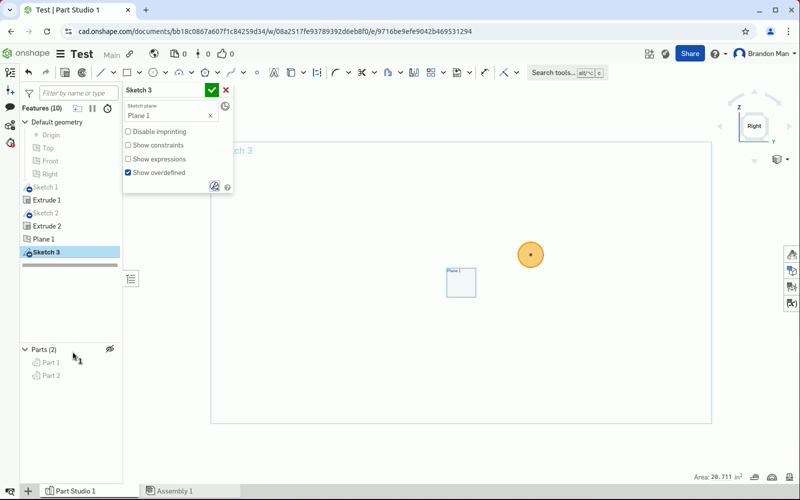
key(shift+y)
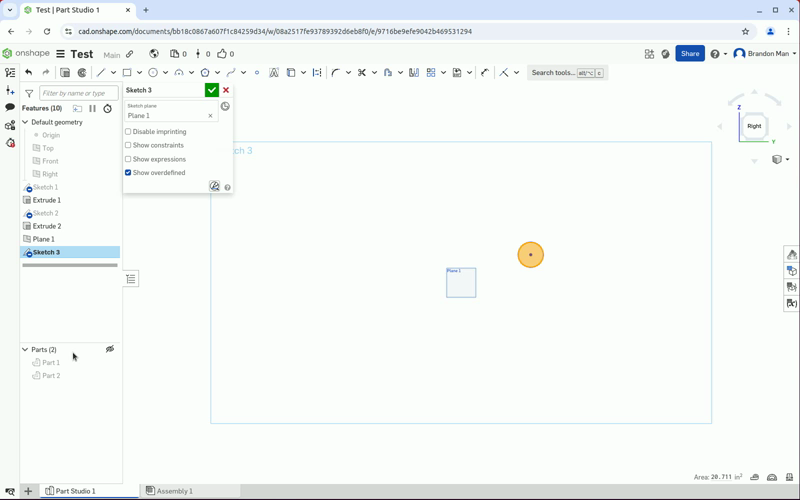
key(shift+e)
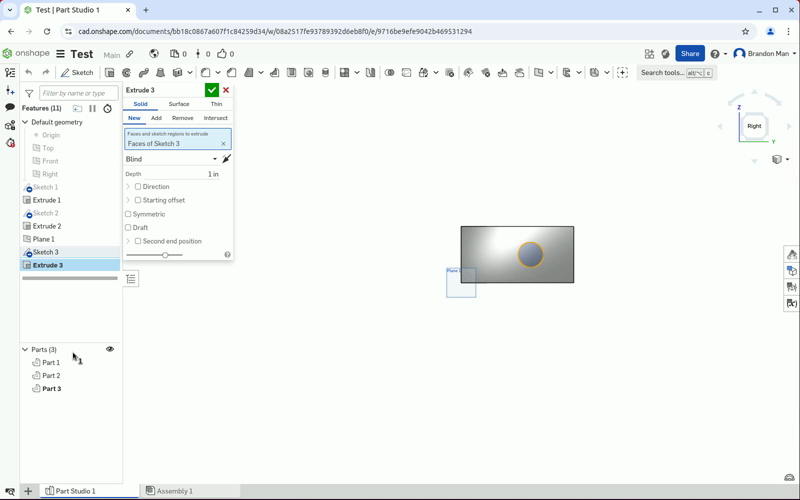
mouse_move(143, 106)
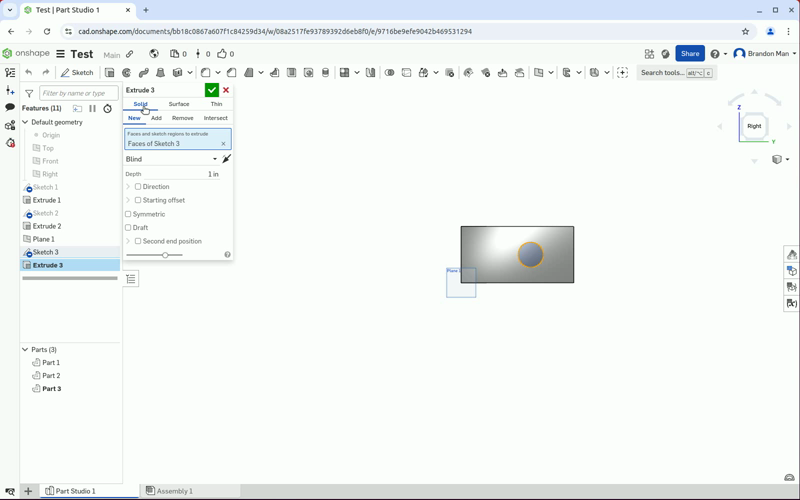
click(143, 106)
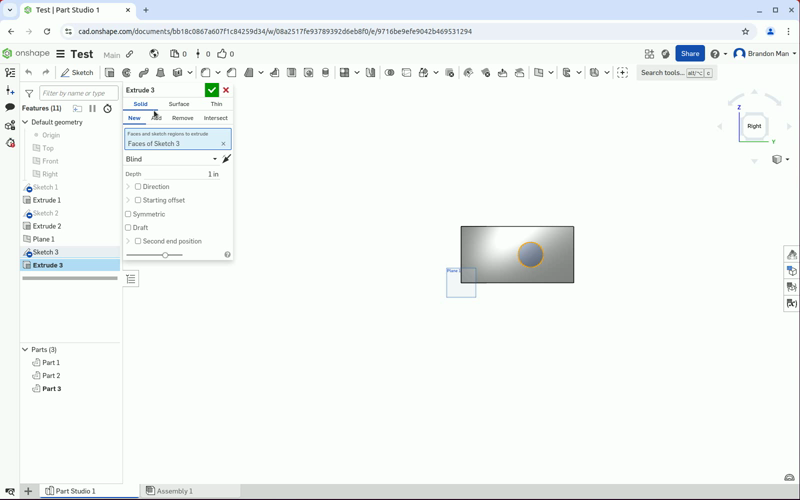
mouse_move(186, 120)
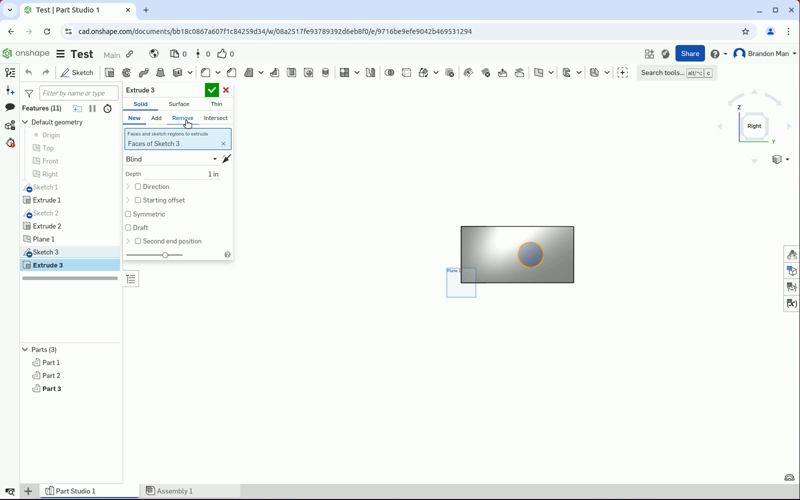
click(186, 120)
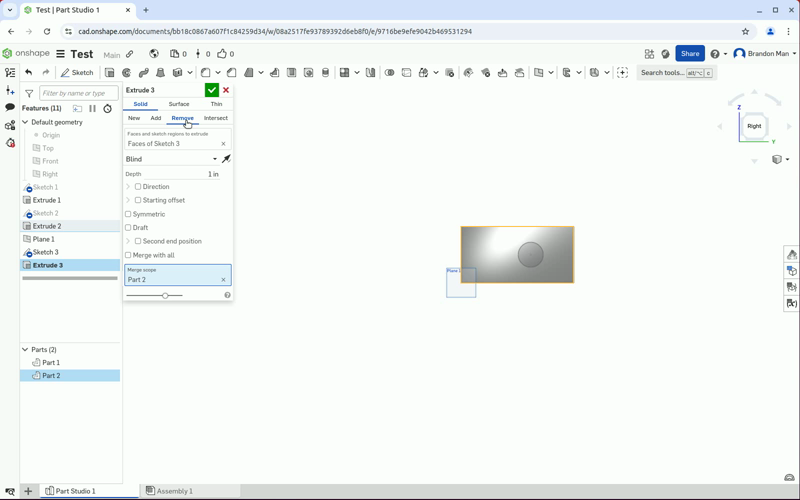
key(tab, 4)
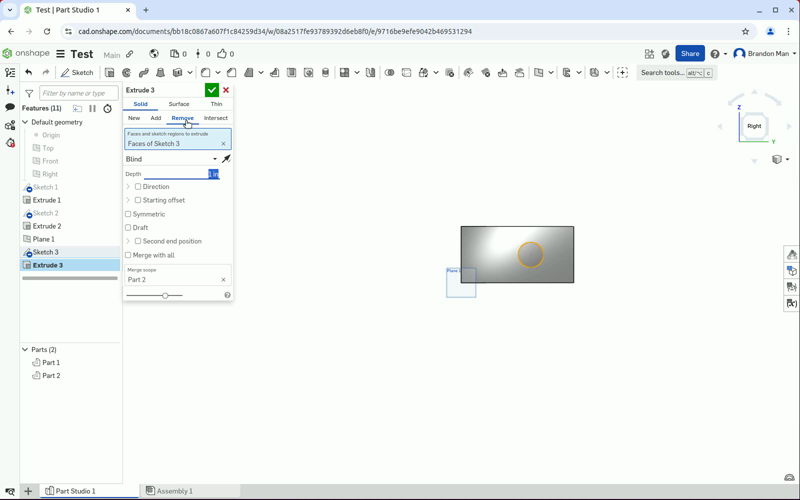
text(22.145)
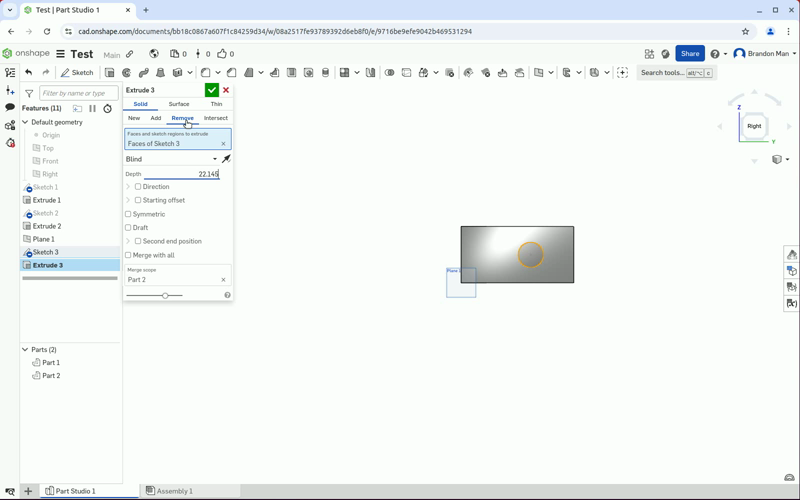
key(tab, 6)
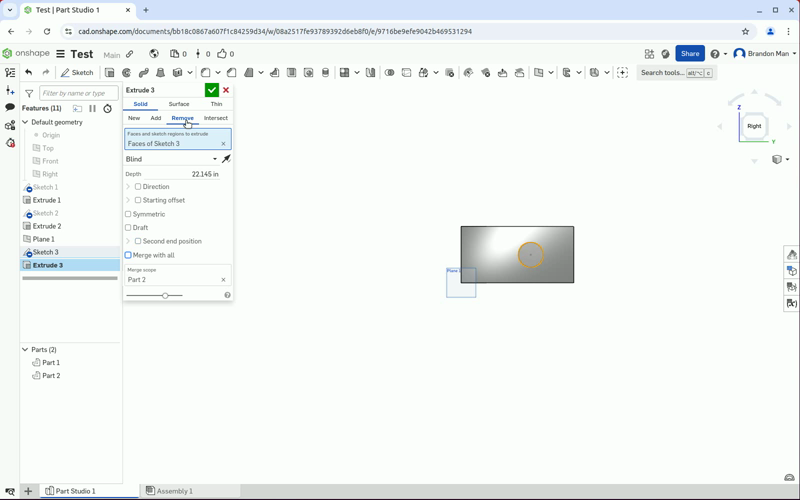
key(space)
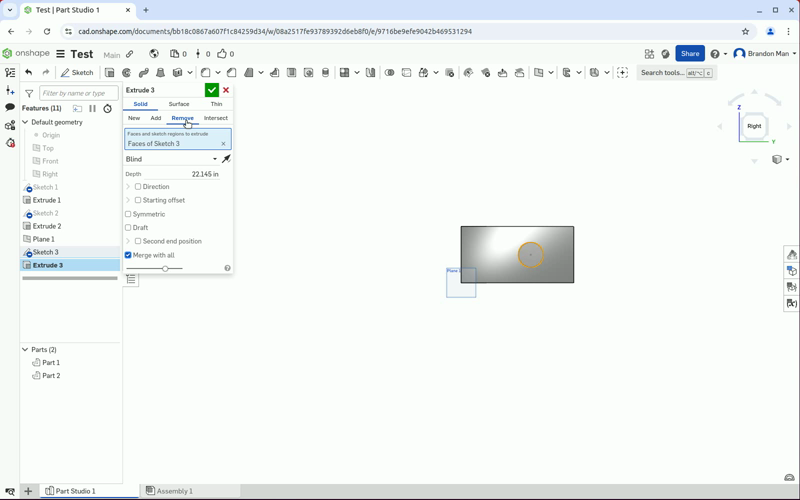
key(enter)
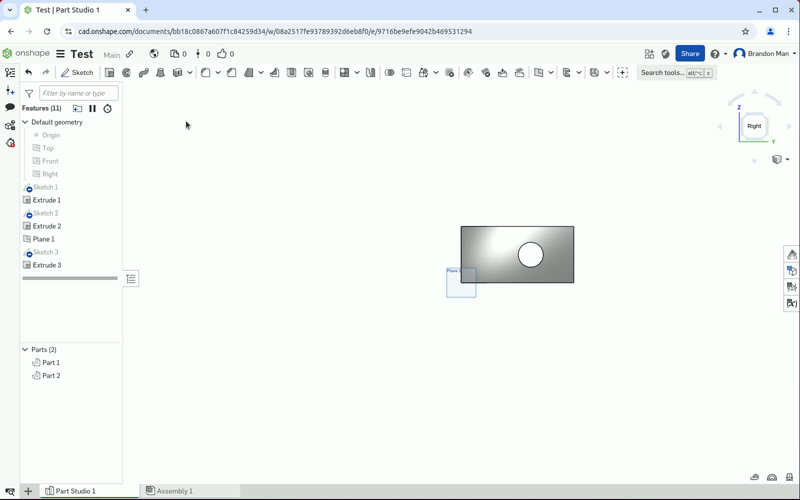
key(shift+h)
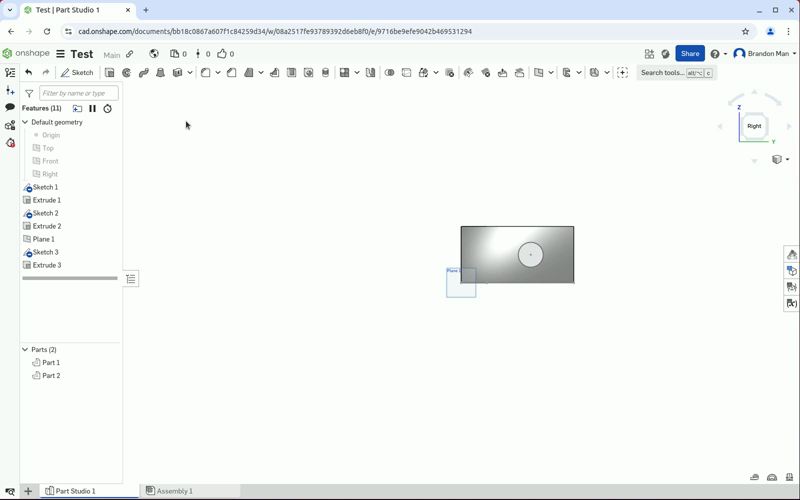
key(shift+h)
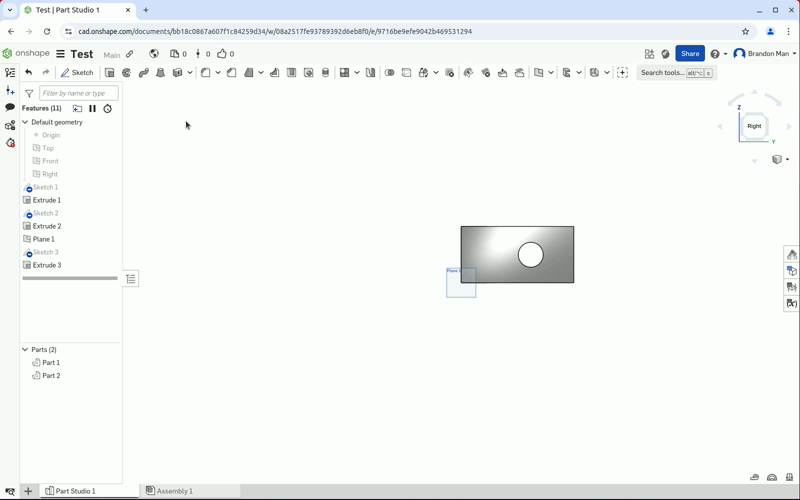
mouse_move(73, 189)
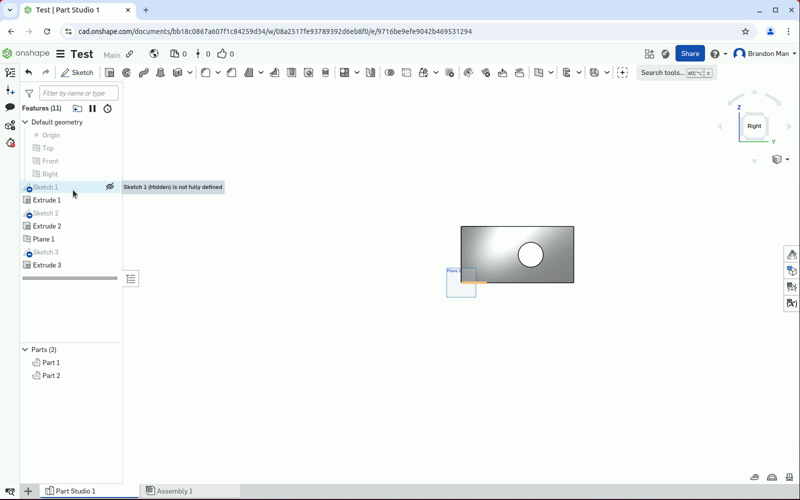
click(73, 189)
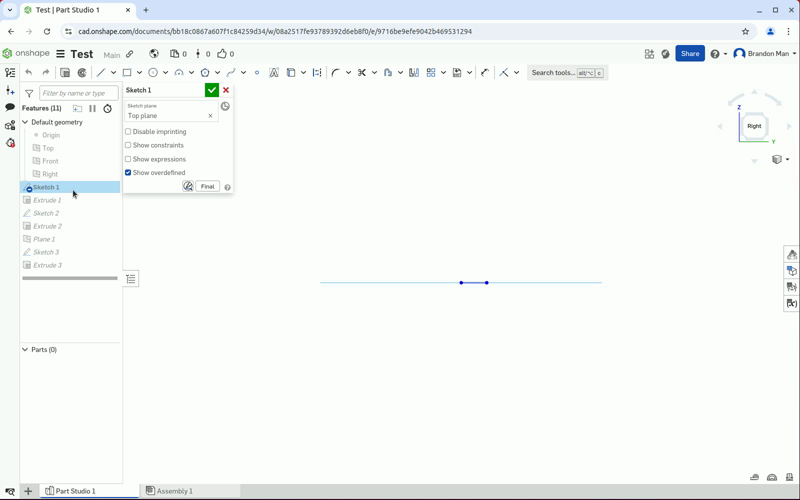
mouse_move(229, 92)
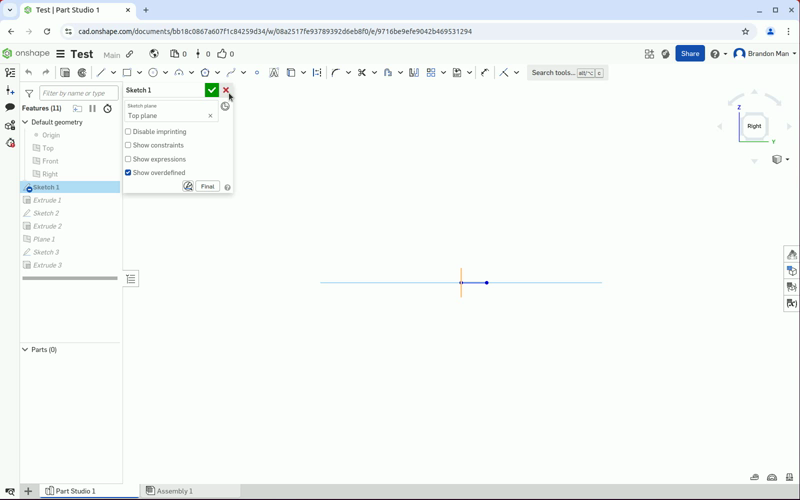
click(229, 92)
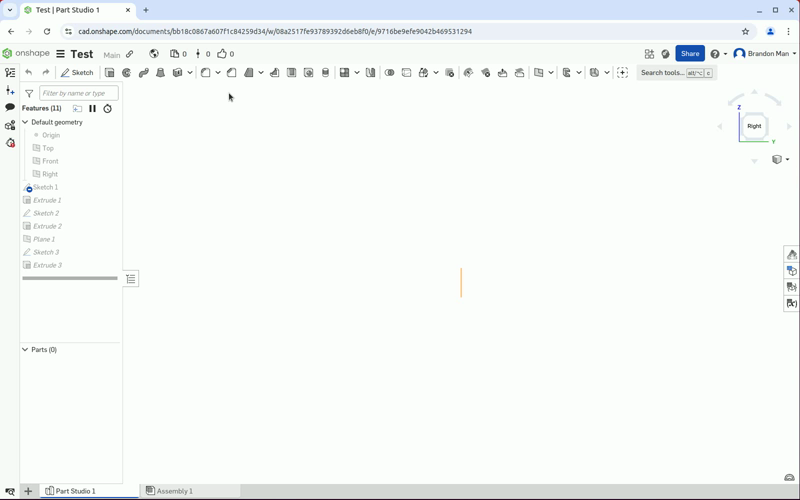
key(shift+s)
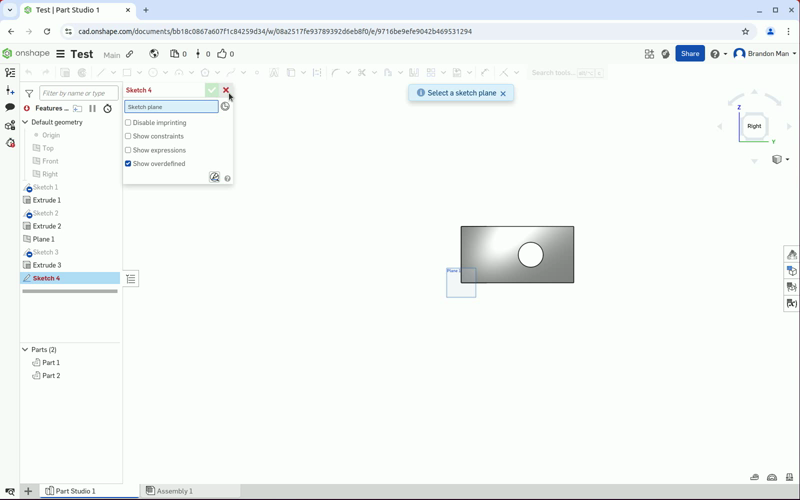
mouse_move(73, 241)
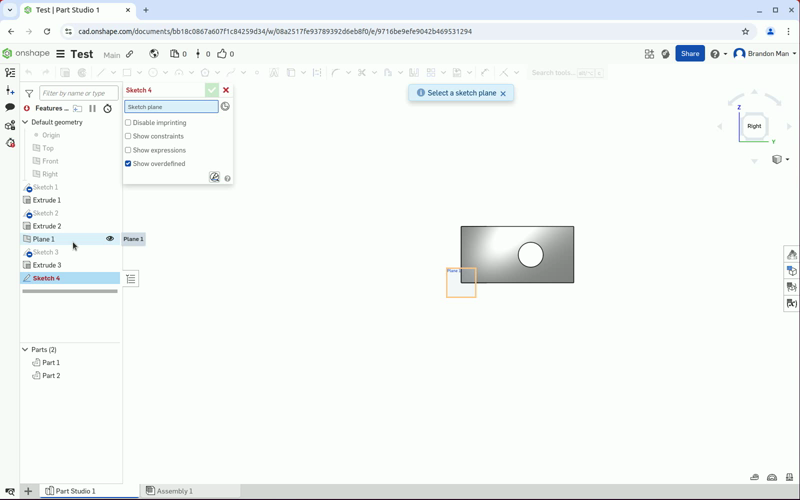
click(73, 241)
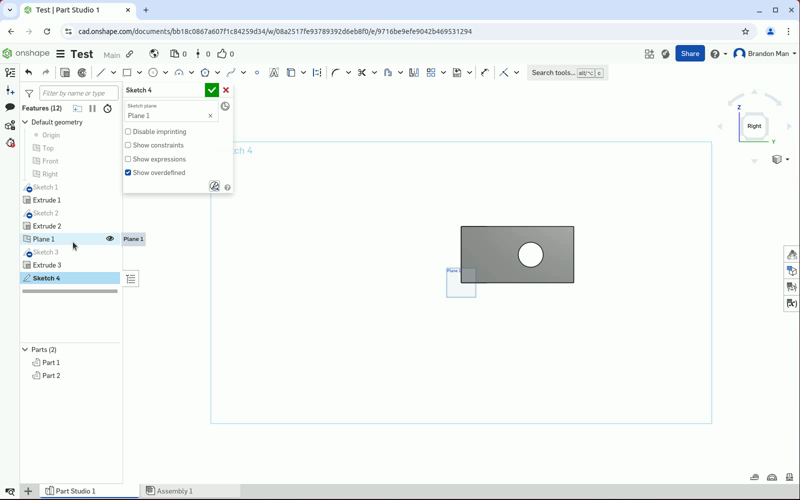
mouse_move(73, 352)
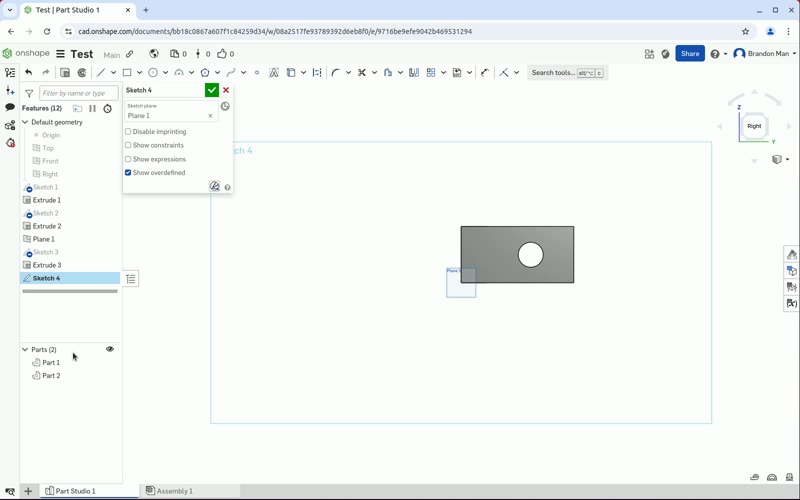
key(y)
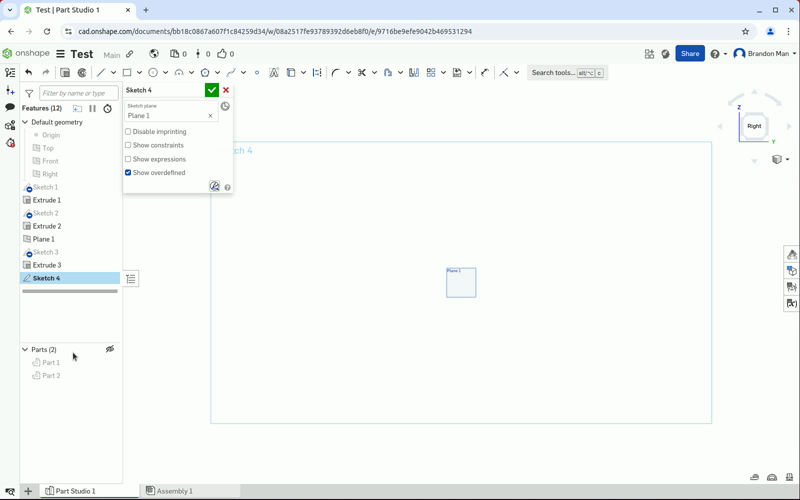
key(c)
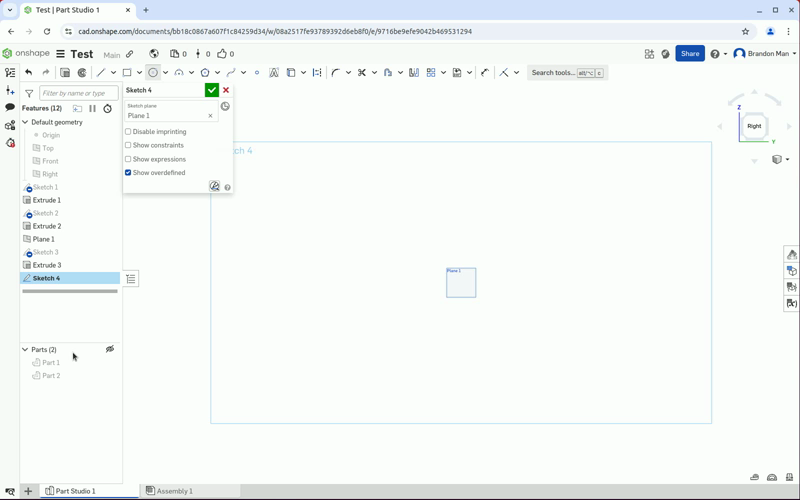
key_down(shift)
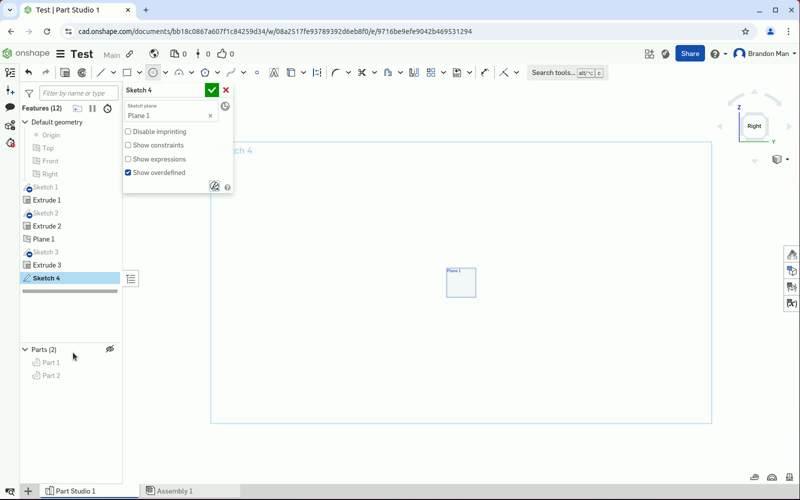
mouse_move(530, 254)
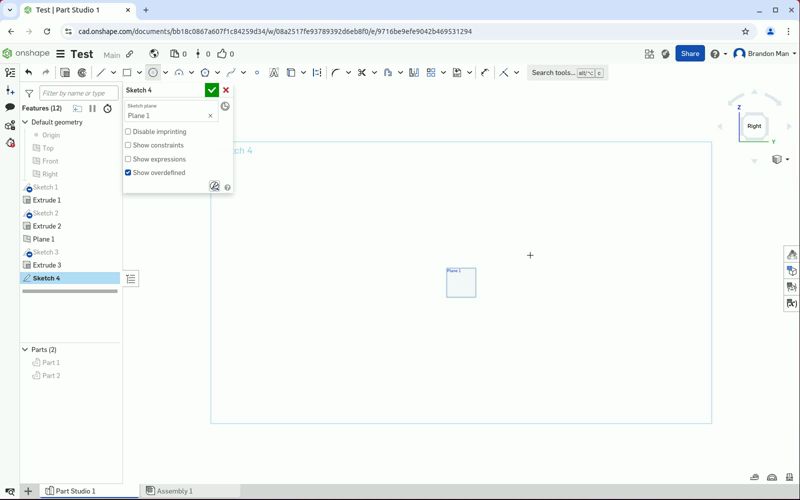
click(530, 254)
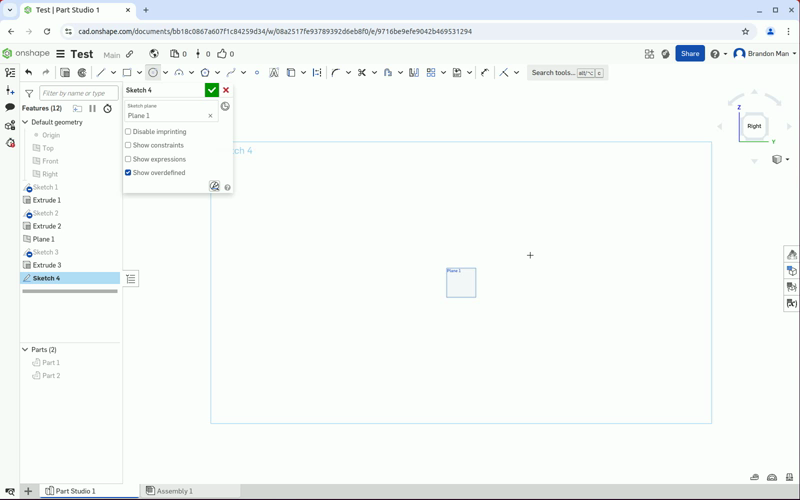
key_up(shift)
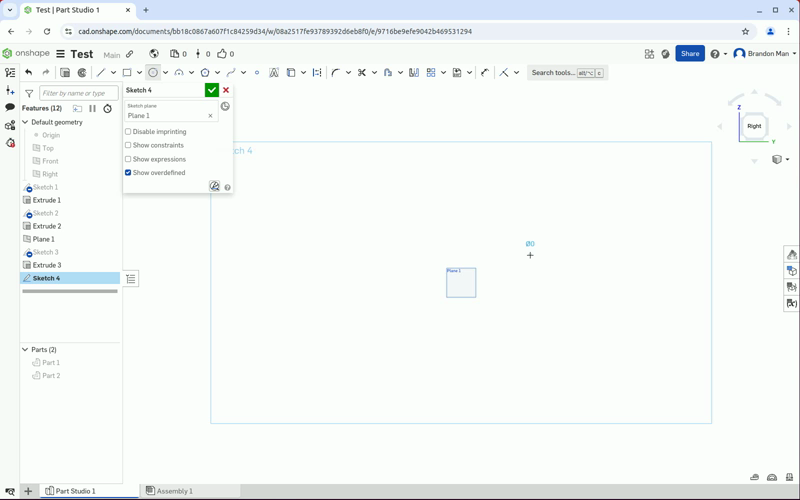
mouse_move(553, 254)
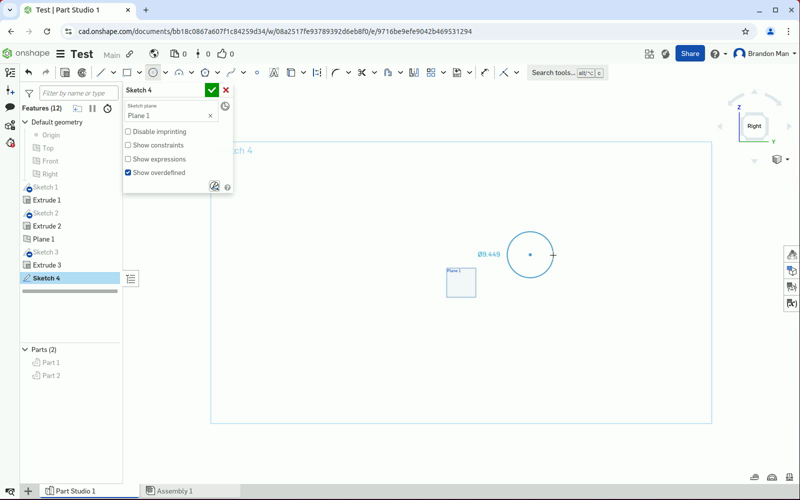
click(553, 254)
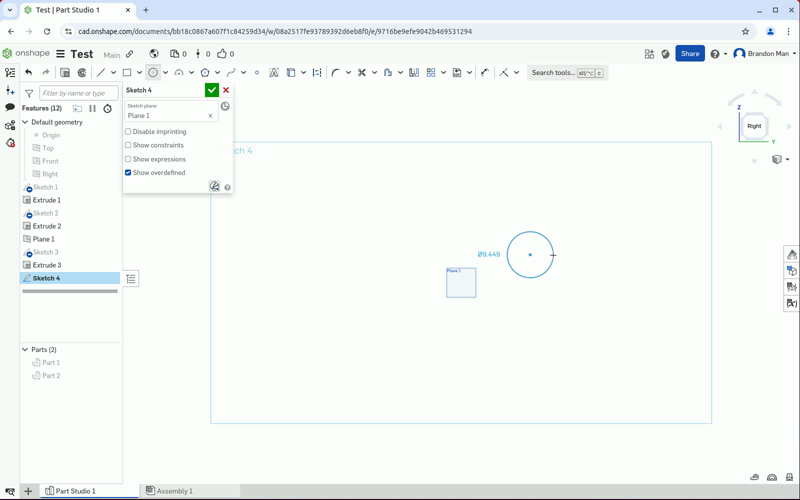
key(esc)
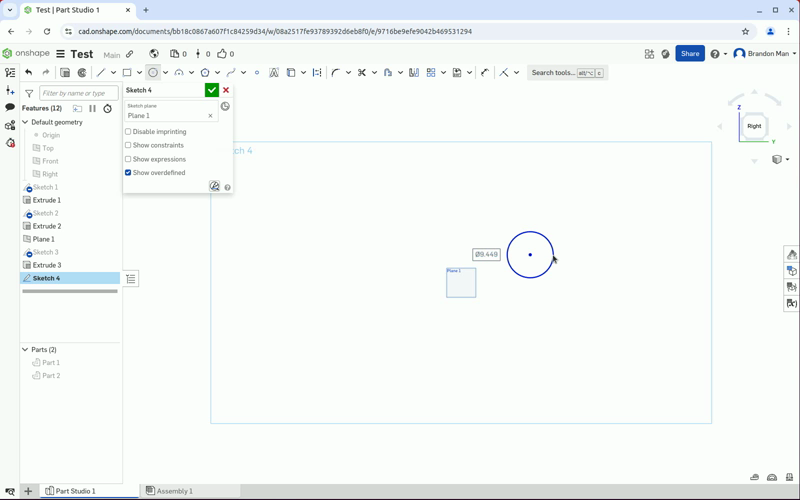
key(c)
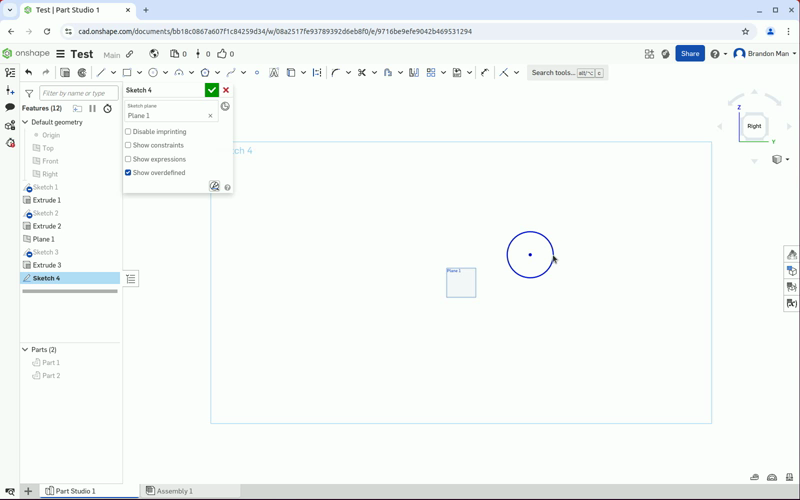
key_down(shift)
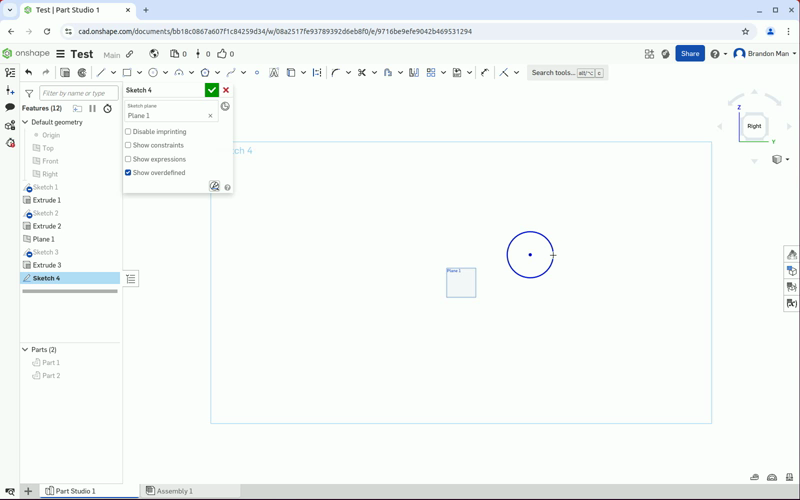
mouse_move(530, 254)
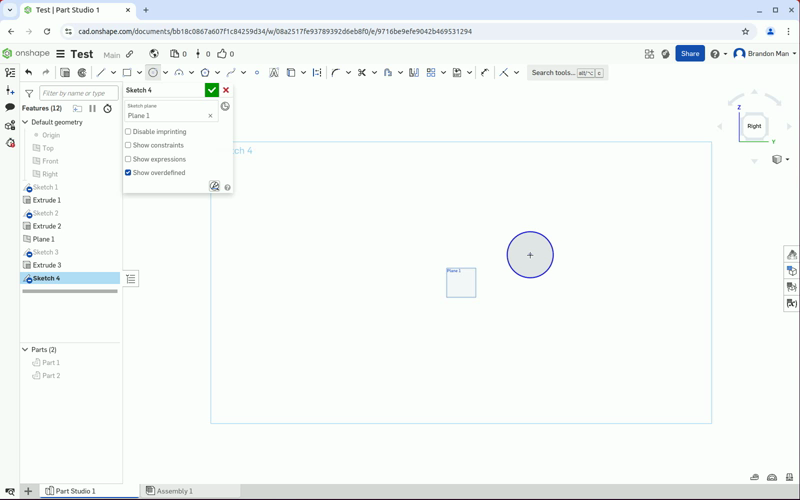
click(530, 254)
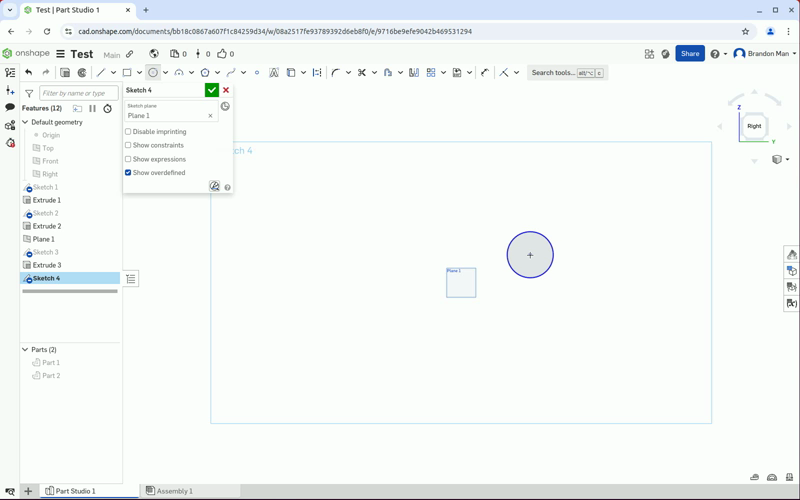
key_up(shift)
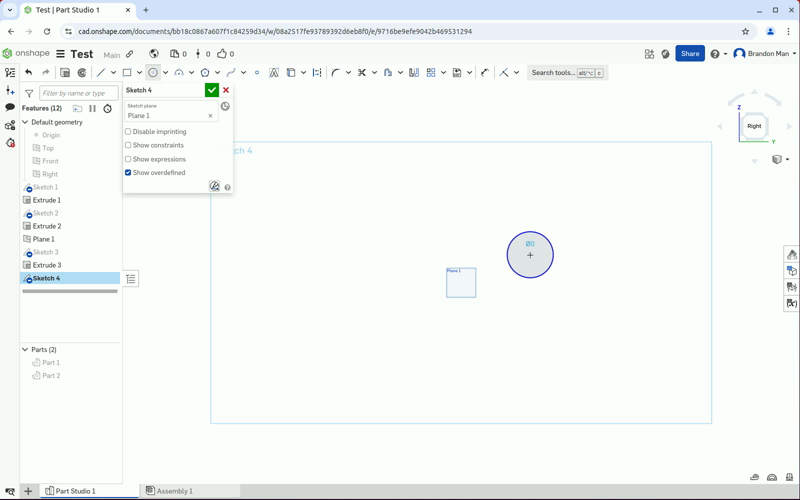
mouse_move(541, 254)
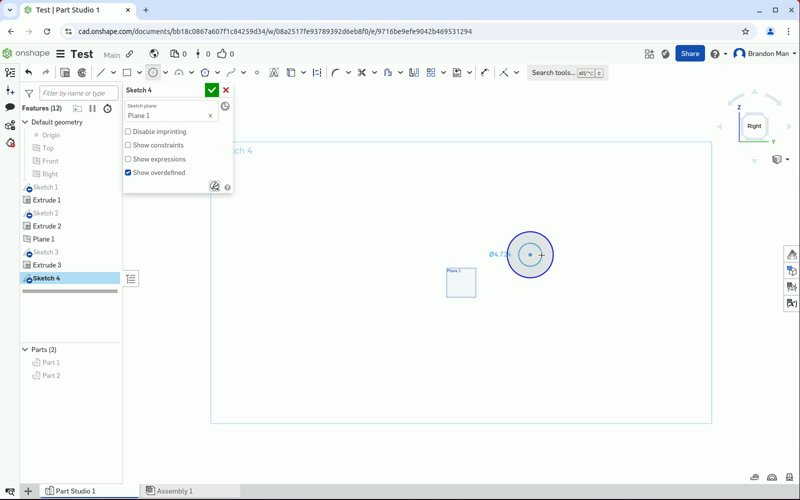
click(541, 254)
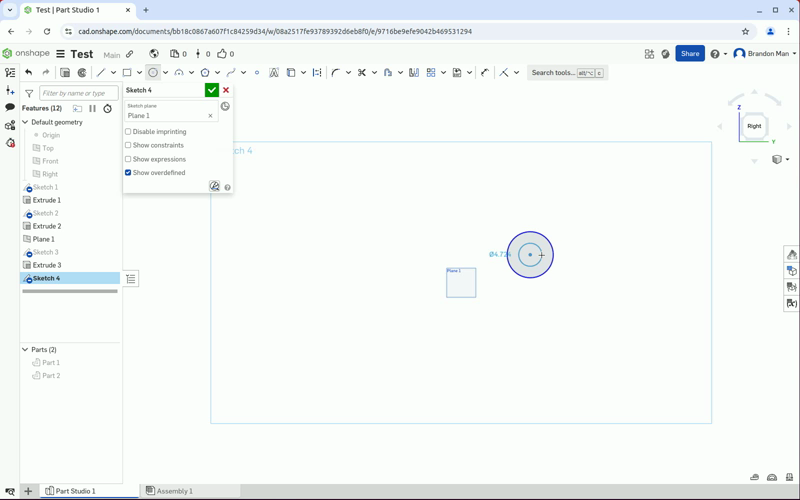
key(esc)
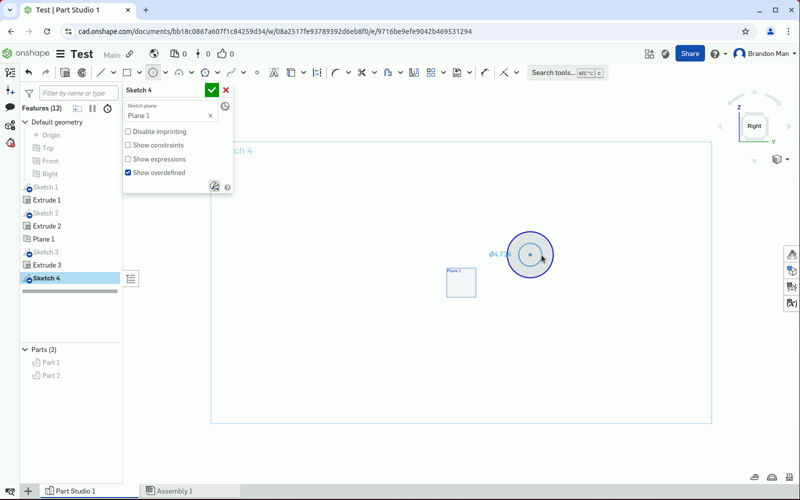
mouse_move(529, 233)
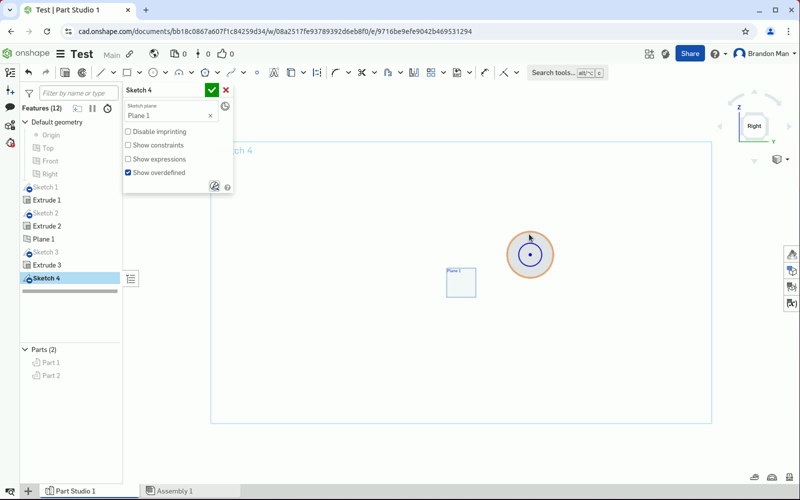
scroll(6)
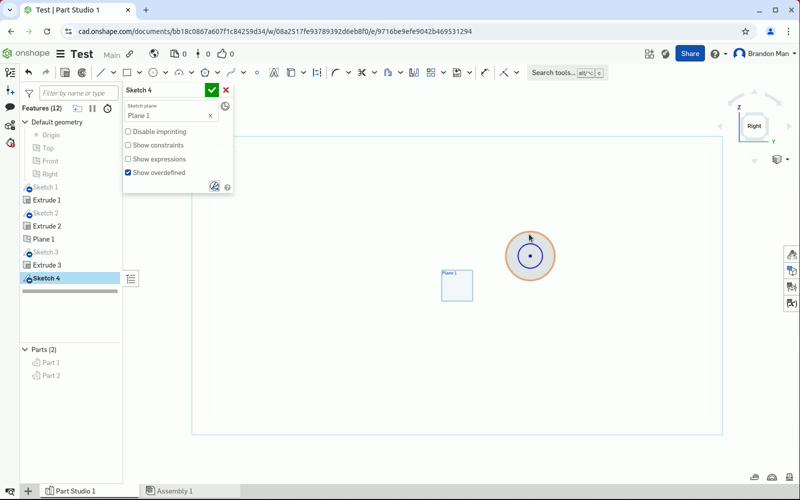
scroll(6)
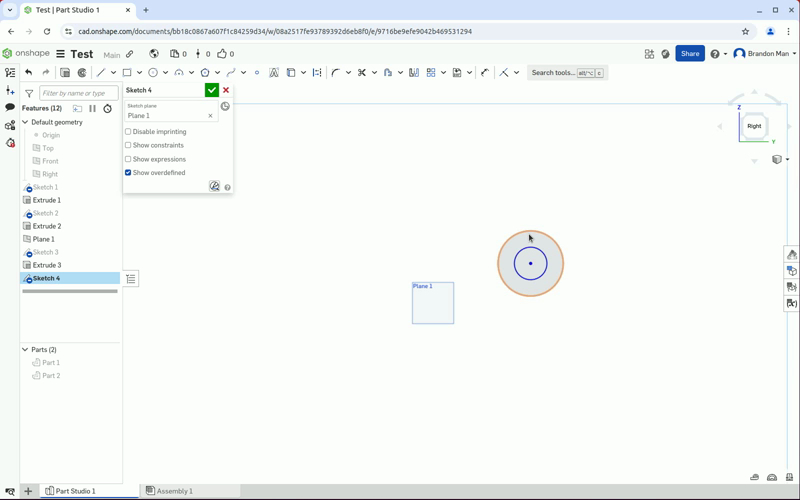
scroll(6)
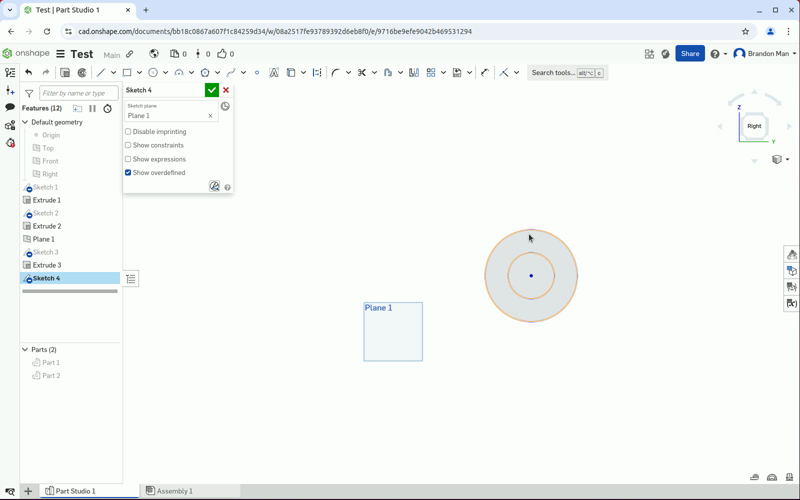
scroll(6)
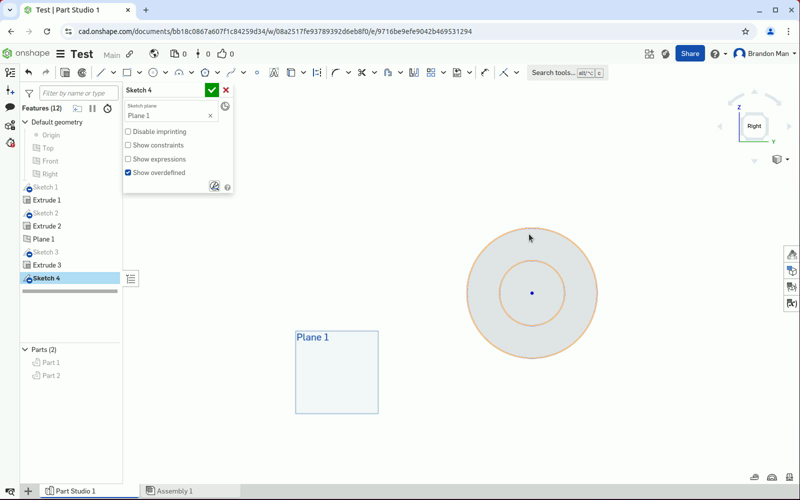
scroll(6)
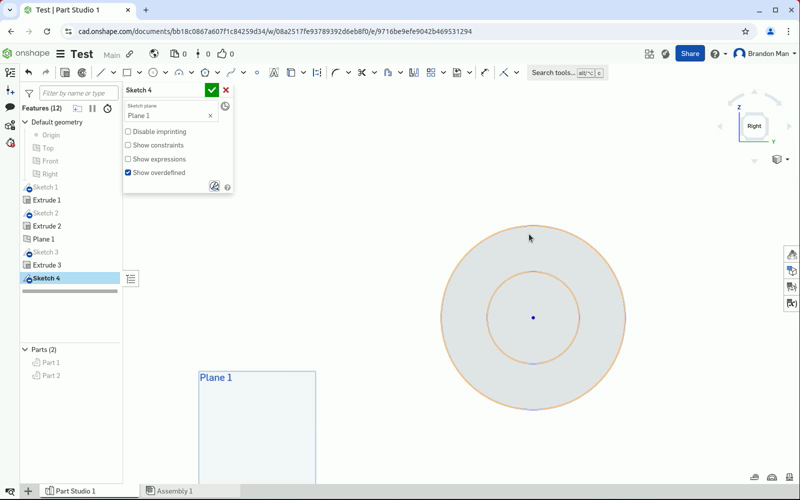
scroll(6)
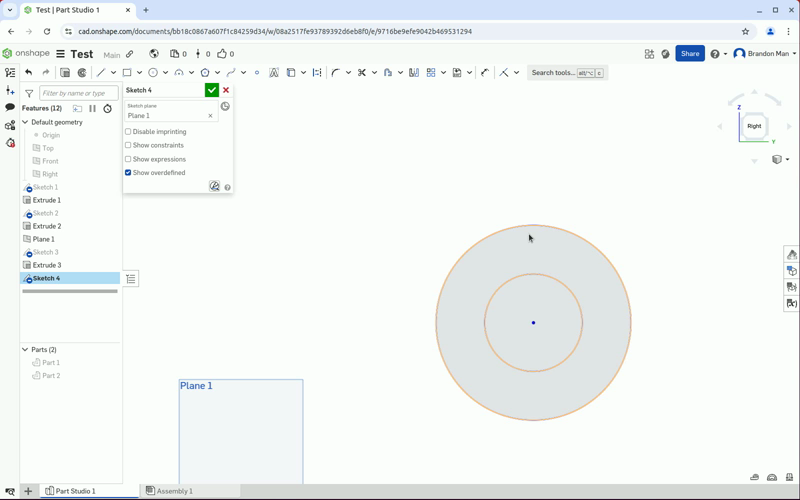
scroll(6)
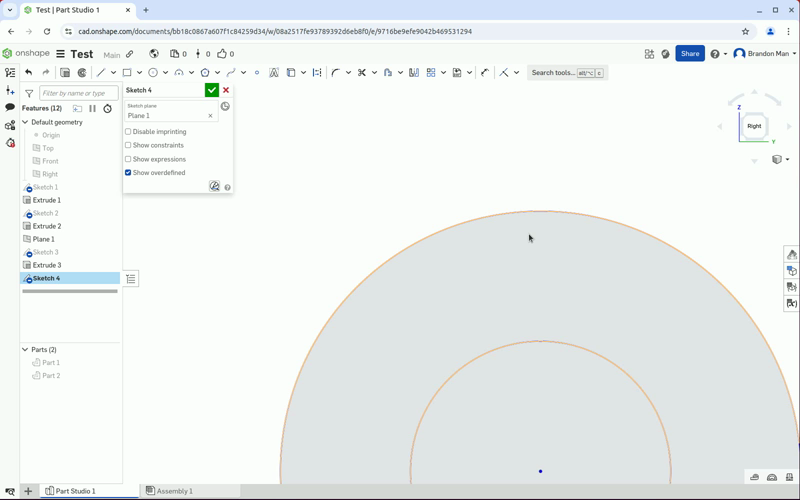
click(529, 233)
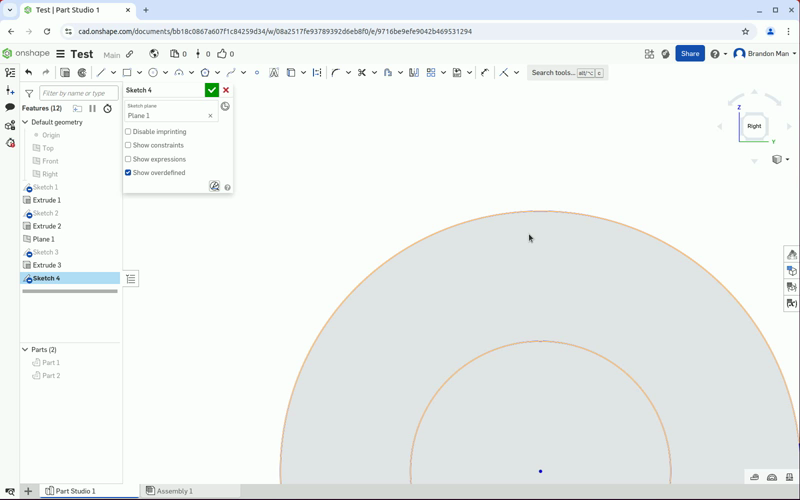
scroll(-6)
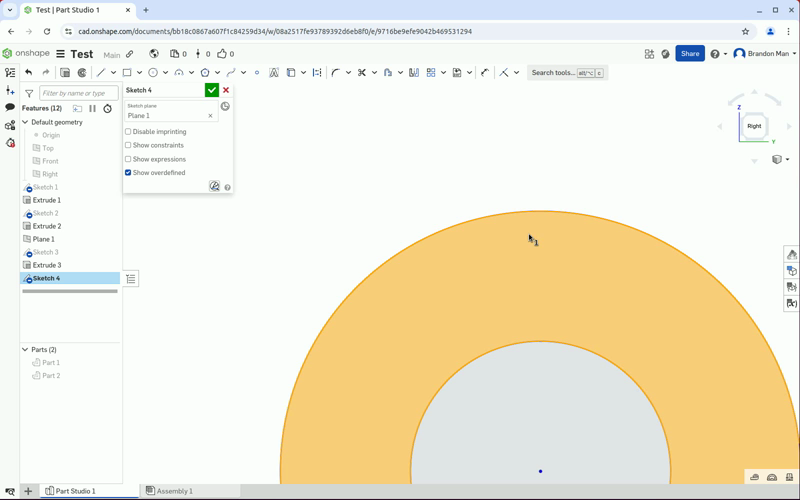
scroll(-6)
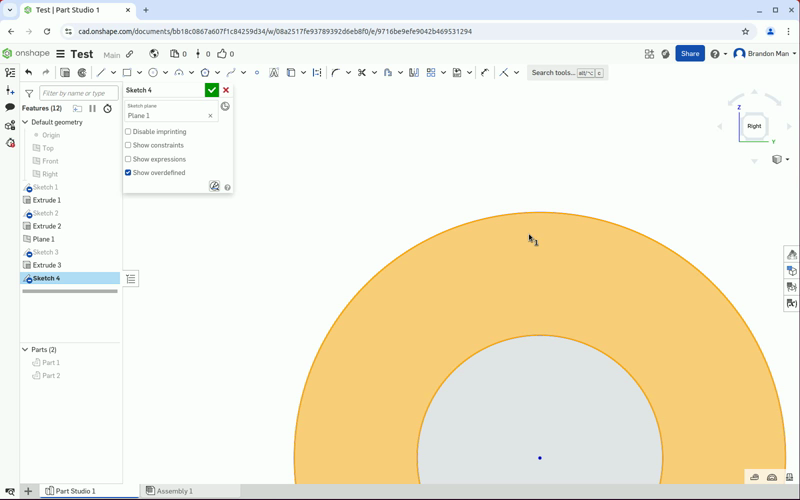
scroll(-6)
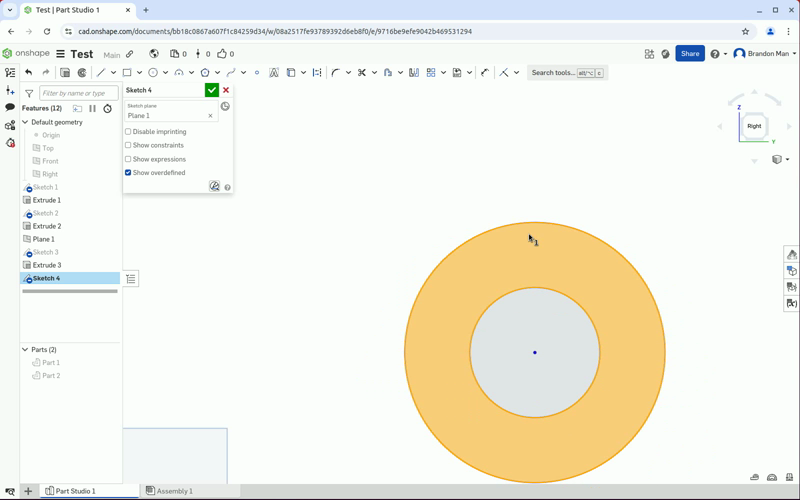
scroll(-6)
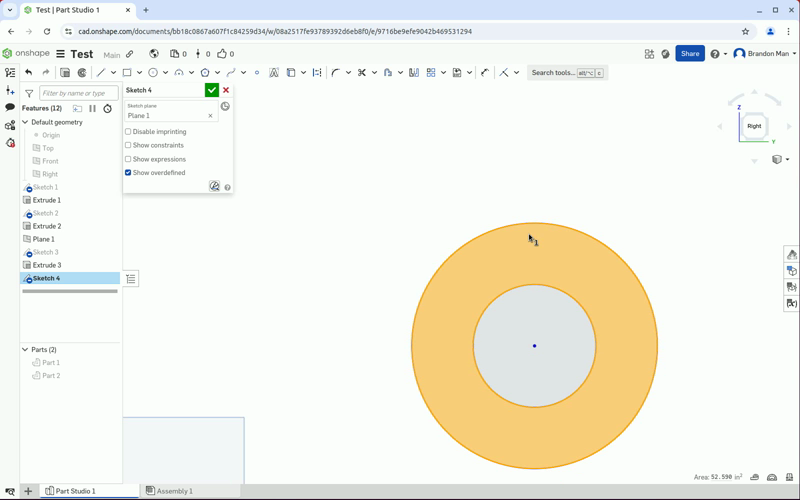
scroll(-6)
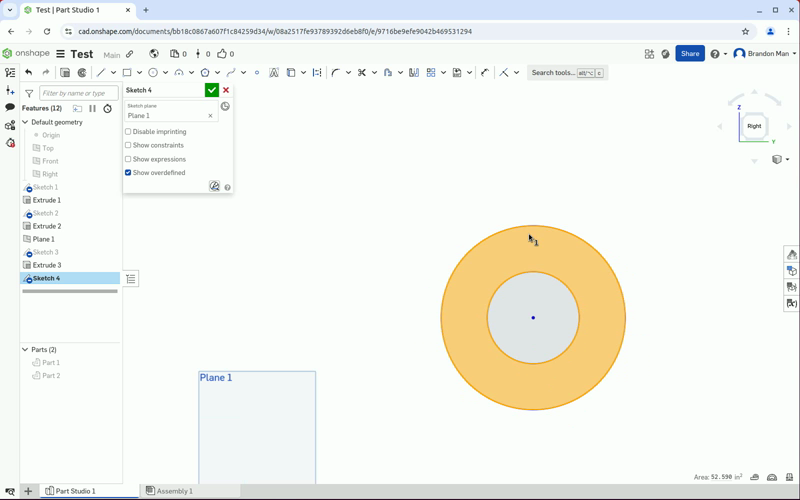
scroll(-6)
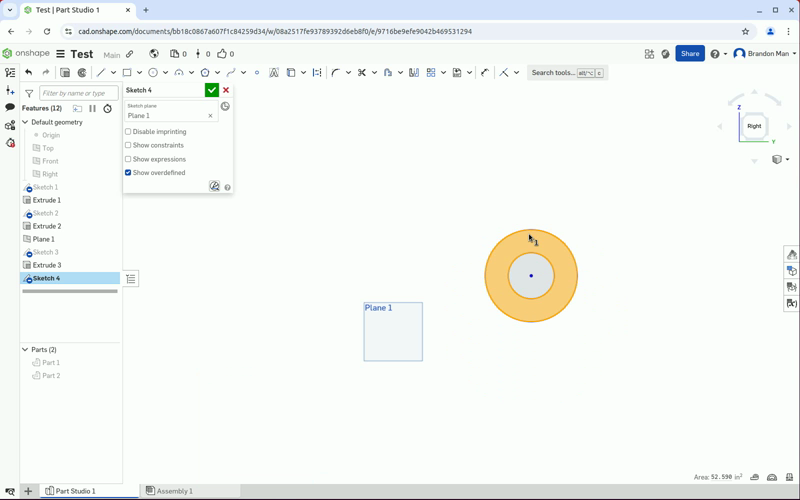
scroll(-6)
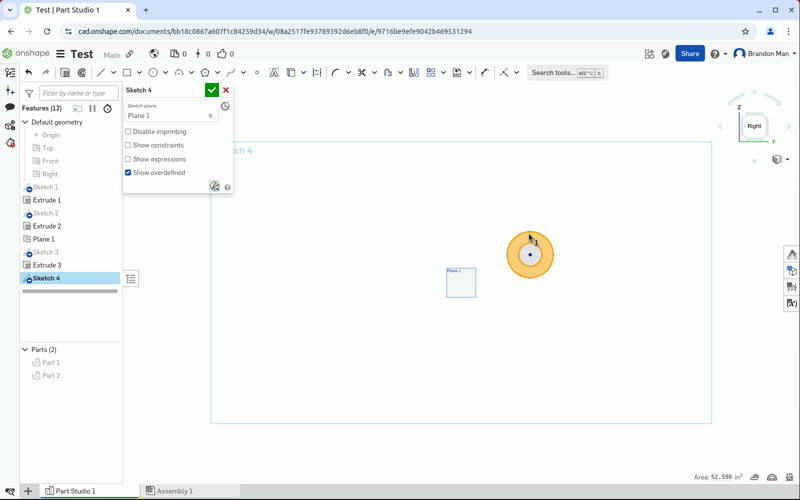
mouse_move(73, 352)
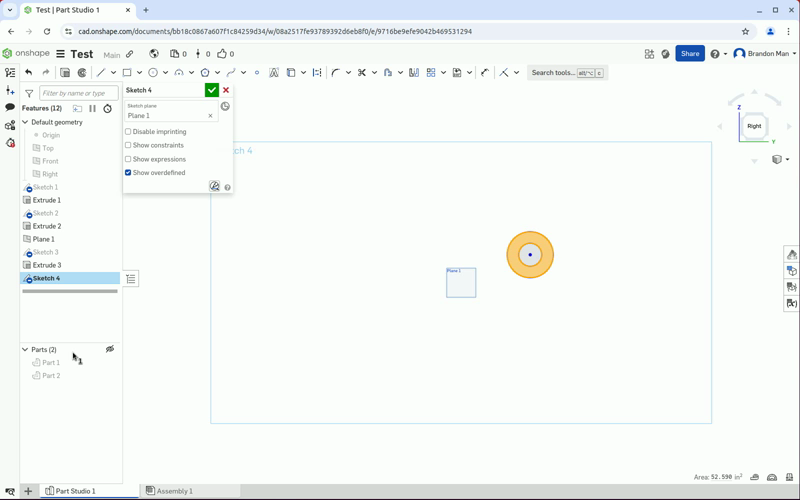
key(shift+y)
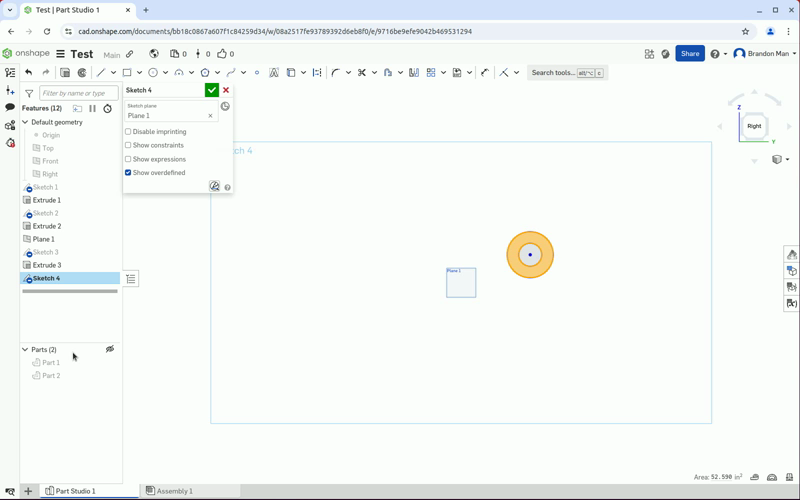
key(shift+e)
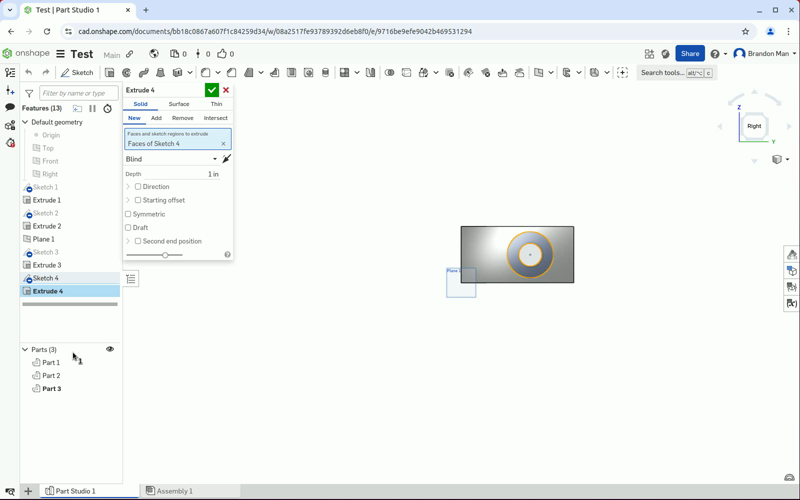
mouse_move(143, 106)
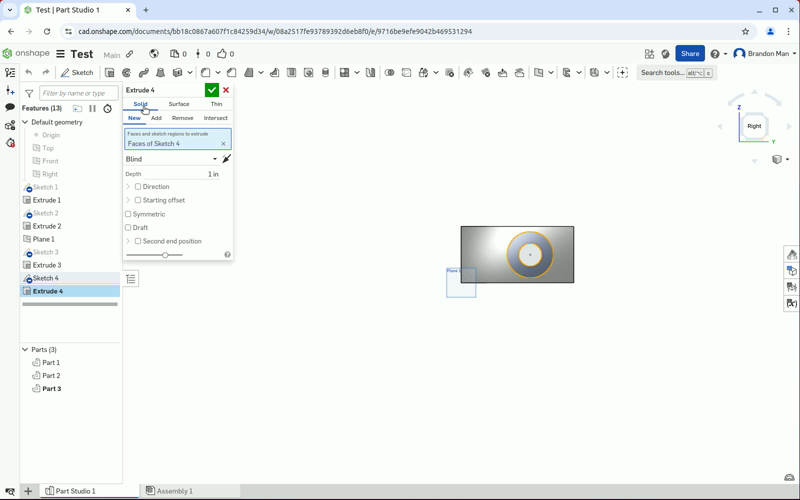
click(143, 106)
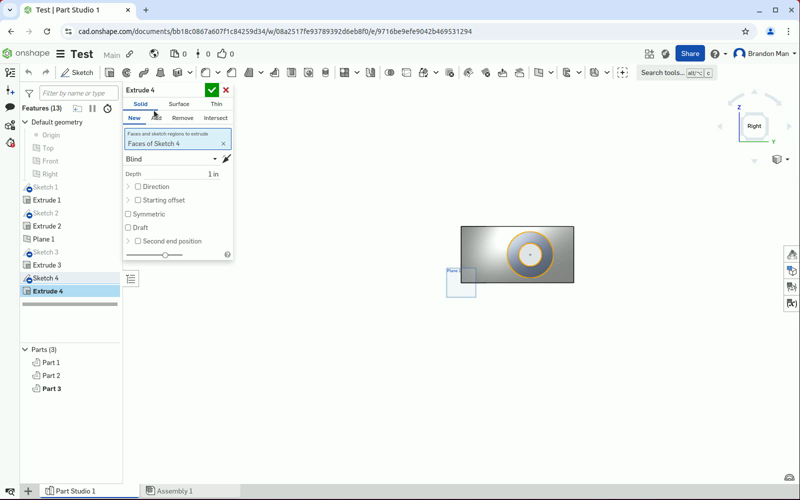
mouse_move(186, 120)
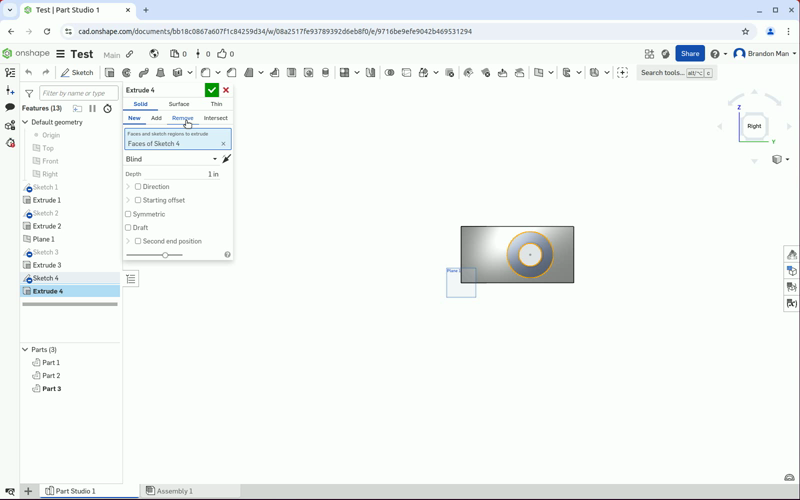
click(186, 120)
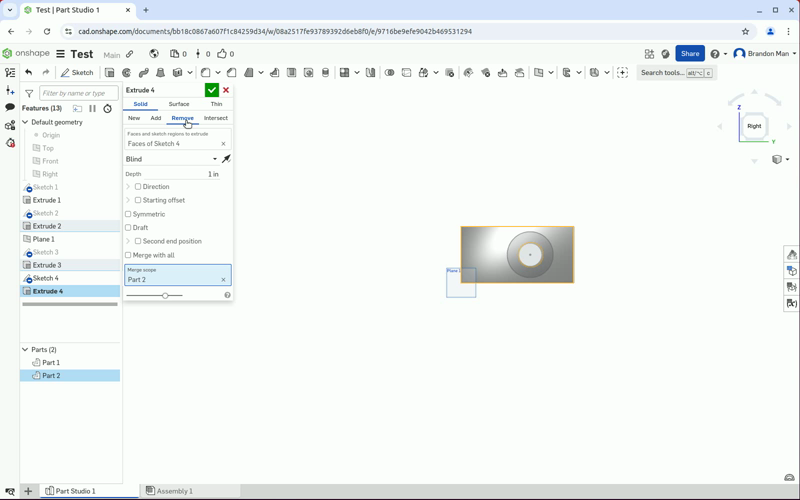
key(tab, 4)
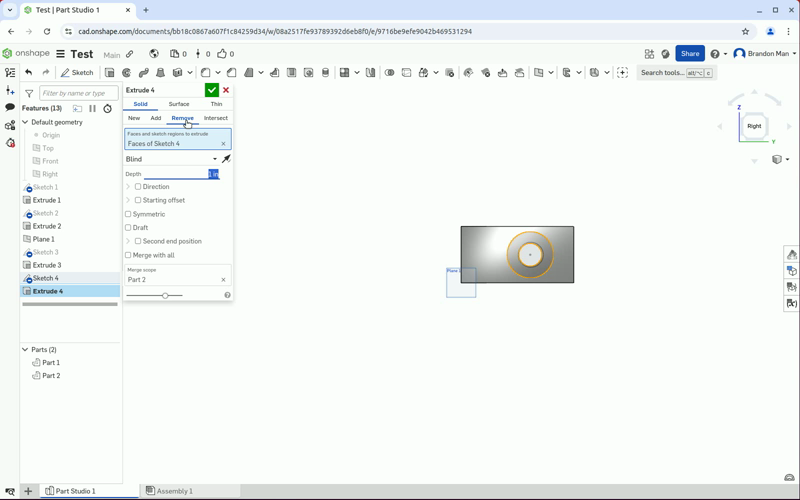
text(1.444)
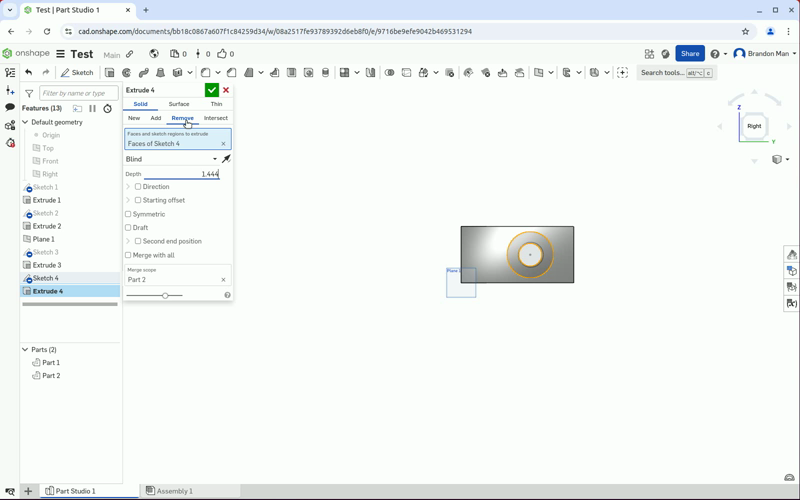
key(tab, 6)
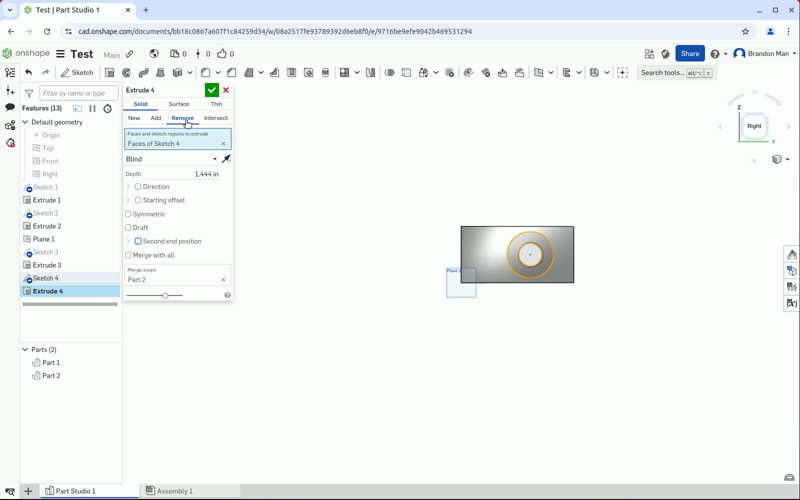
key(space)
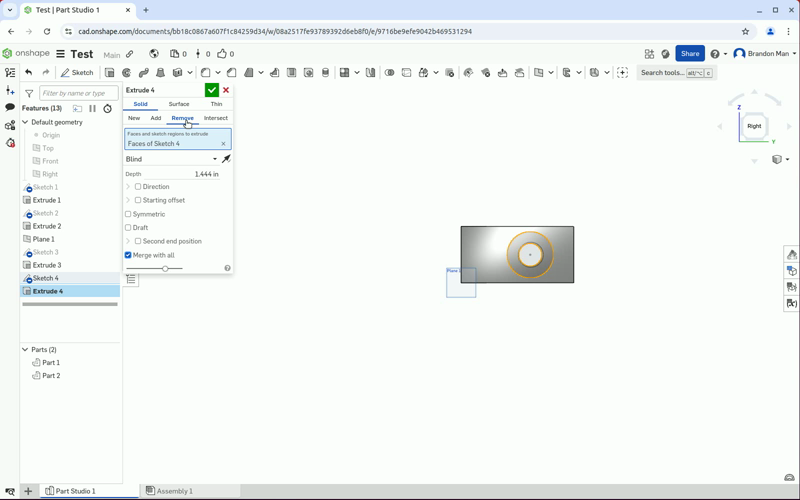
key(enter)
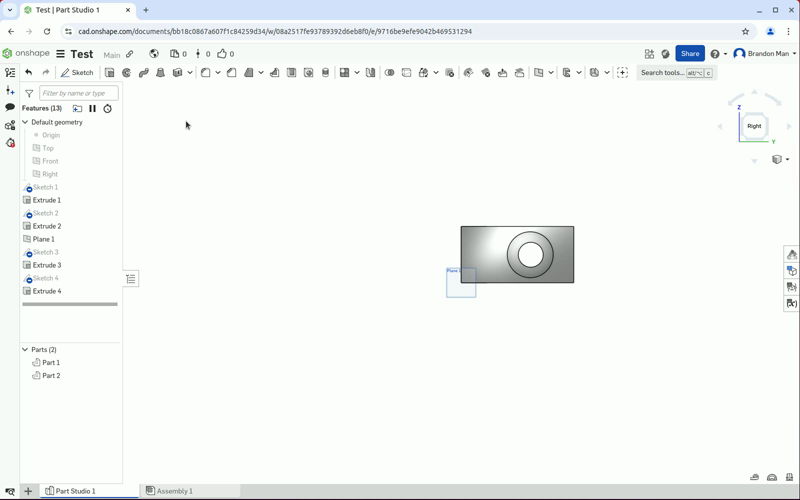
key(shift+h)
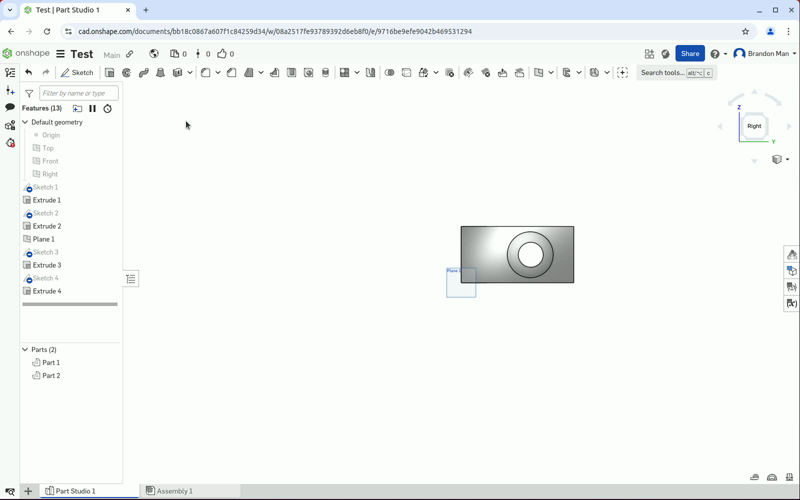
key(shift+h)
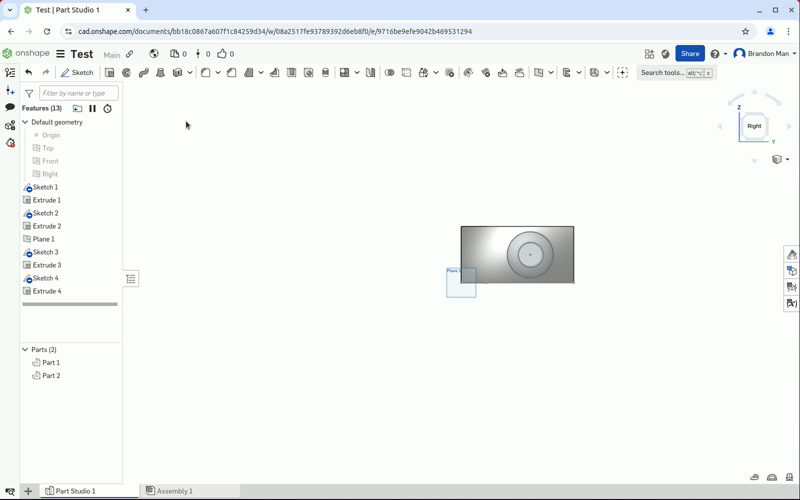
key(shift+7)
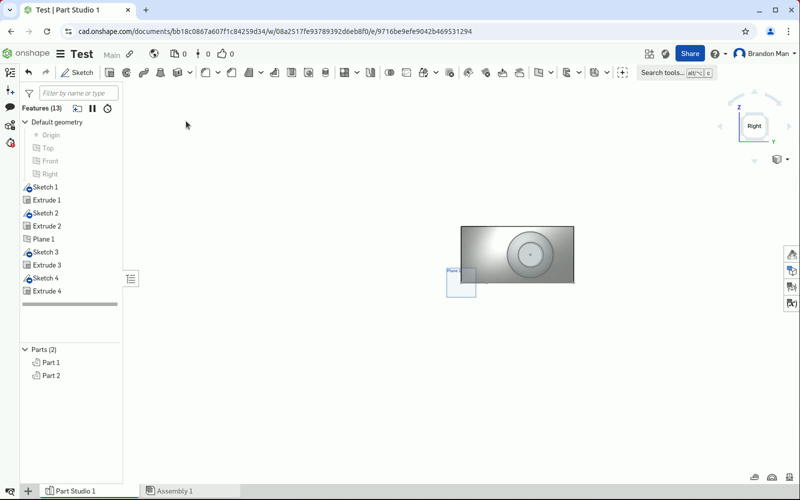
key(right, 2)
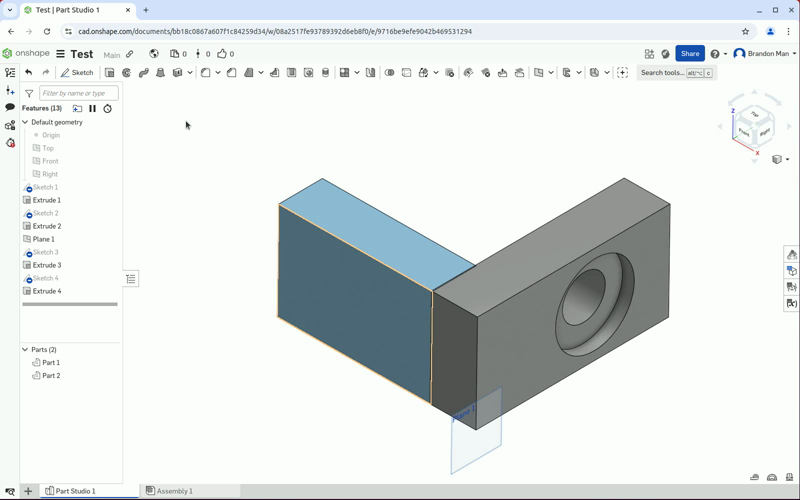
key(down, 2)
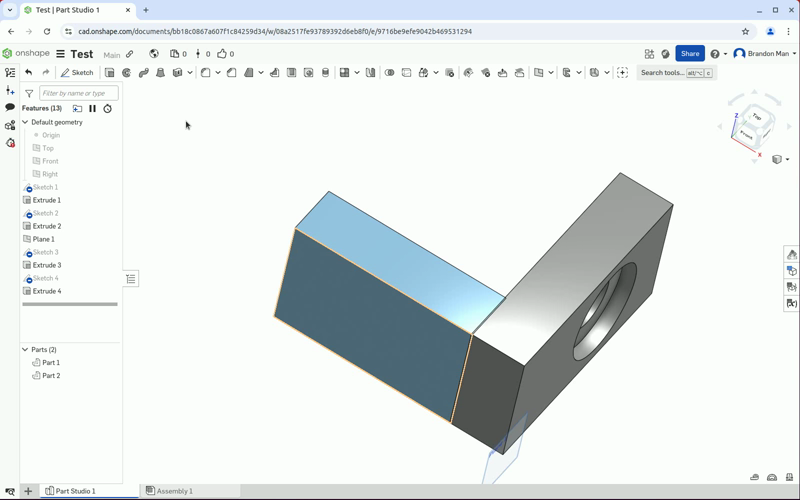
key(up, 2)
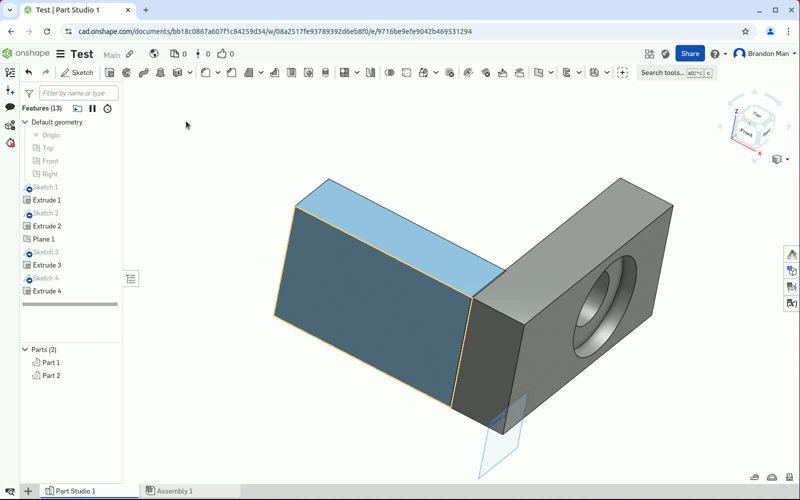
key(left, 2)
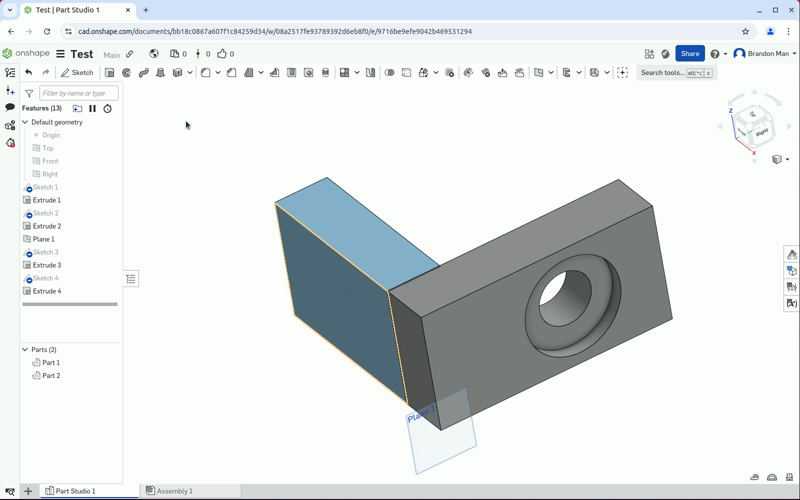
mouse_move(73, 189)
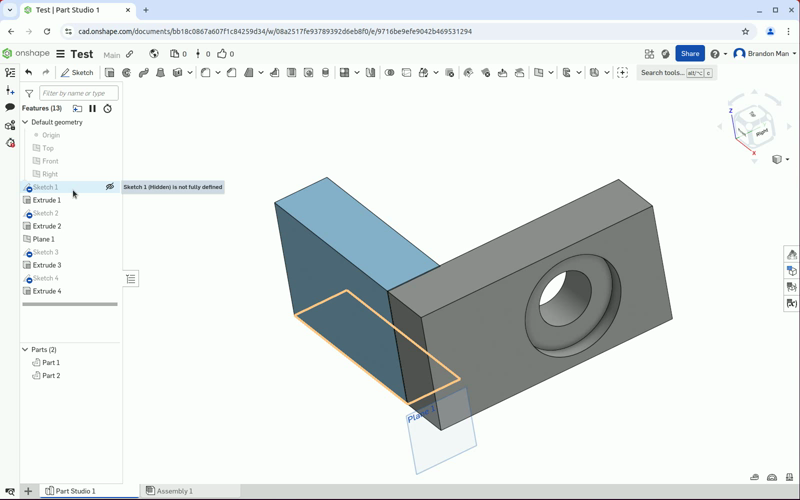
click(73, 189)